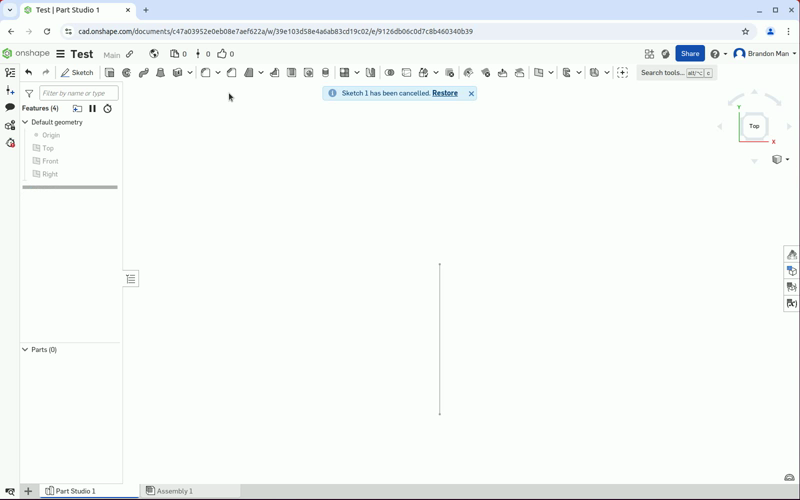
key(shift+h)
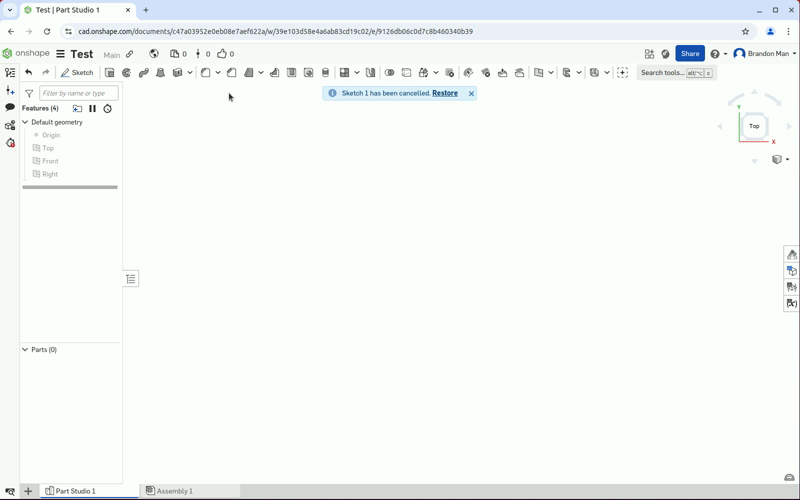
key(shift+s)
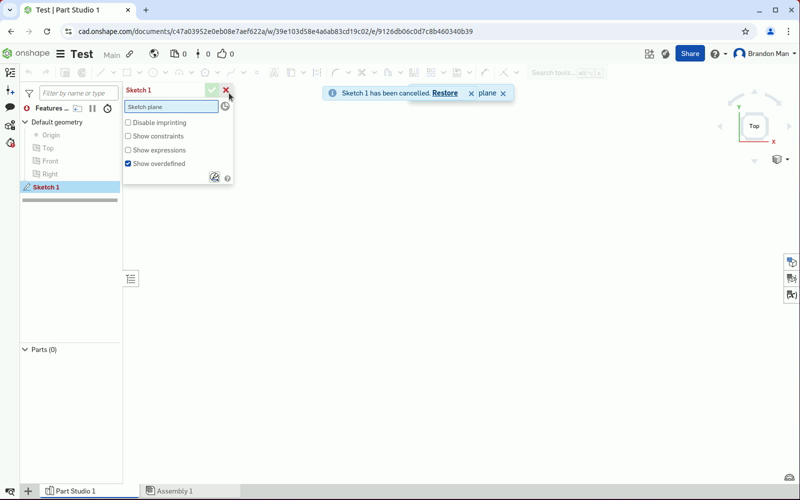
mouse_move(73, 150)
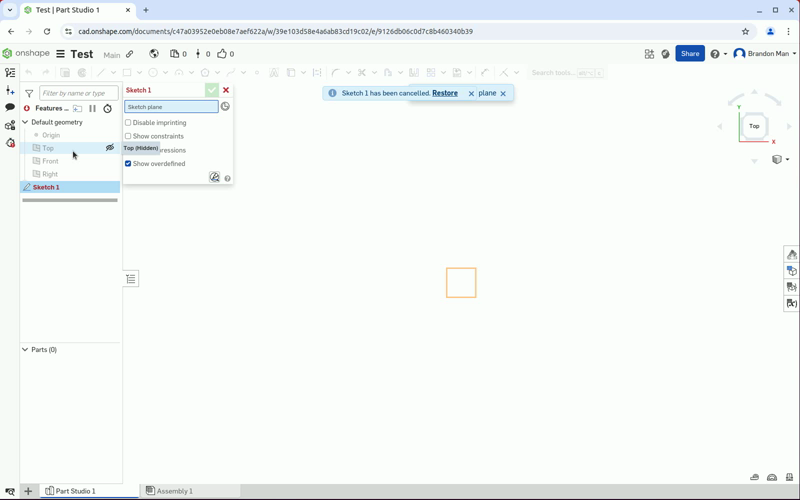
click(73, 150)
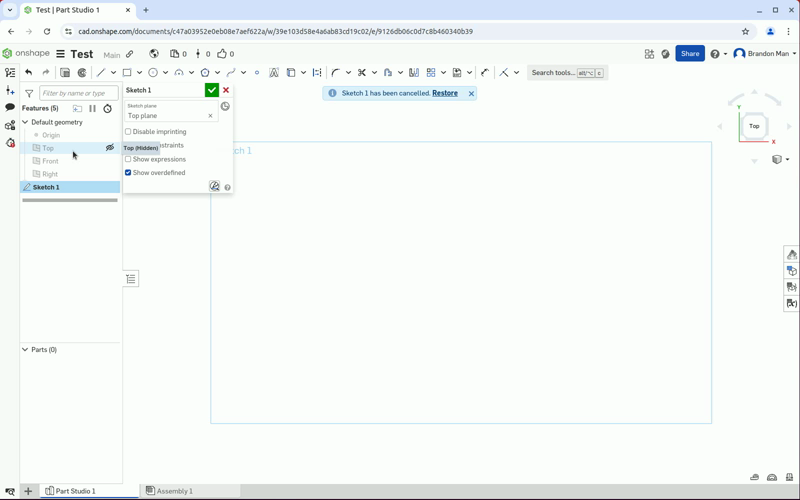
mouse_move(73, 352)
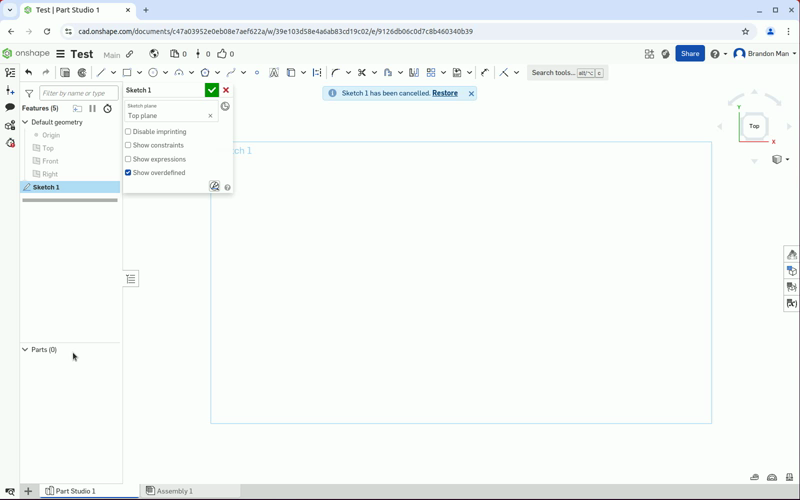
key(y)
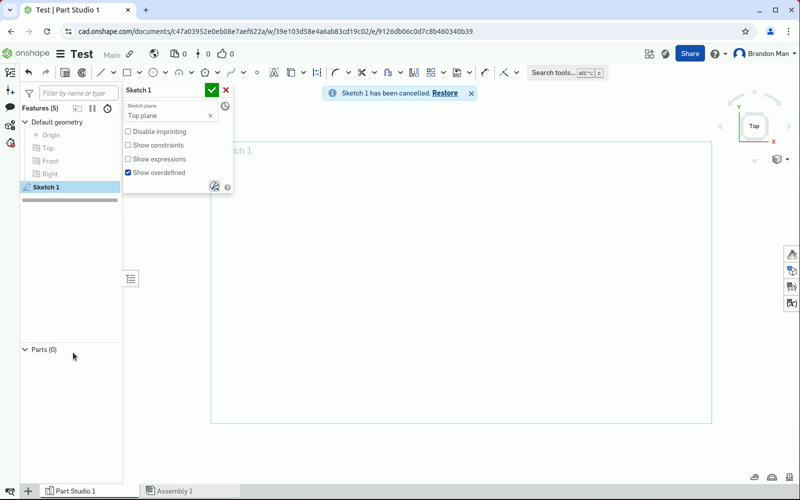
key(l)
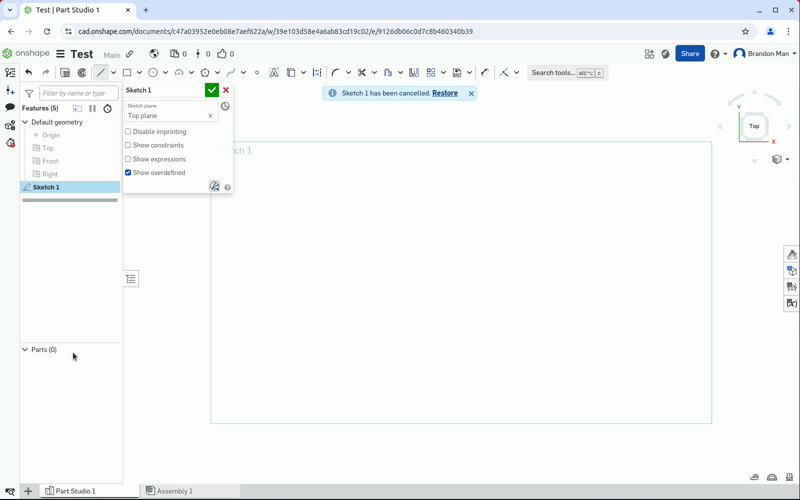
key_down(shift)
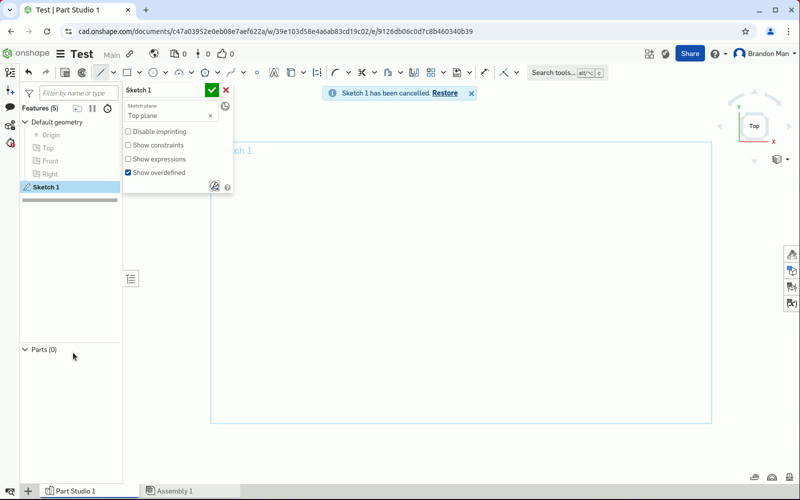
mouse_move(351, 328)
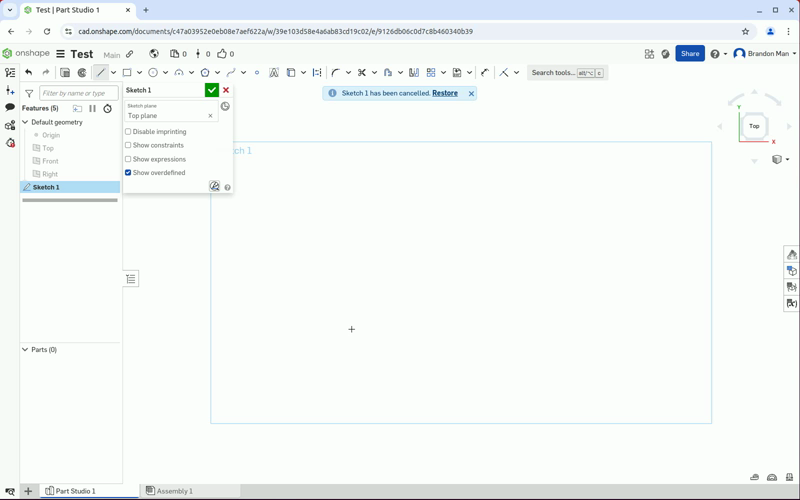
click(351, 328)
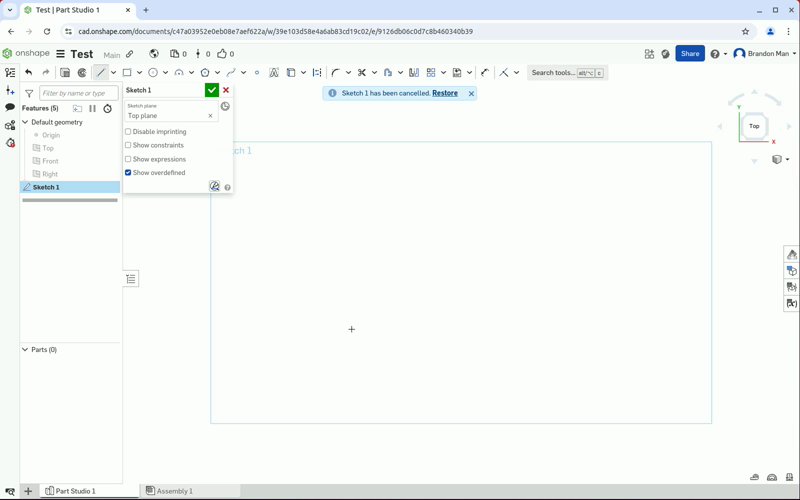
key_up(shift)
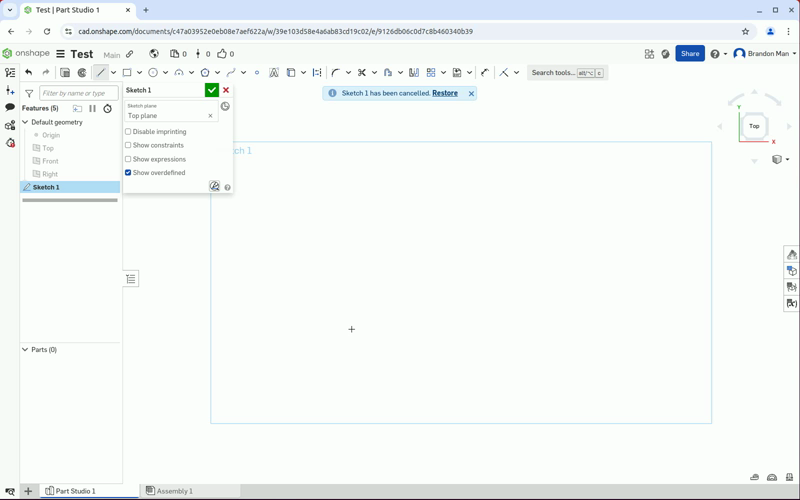
key_down(shift)
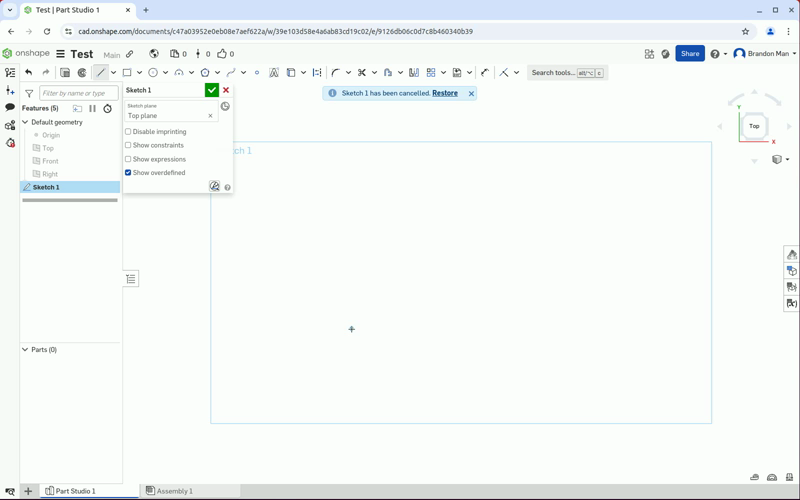
mouse_move(415, 392)
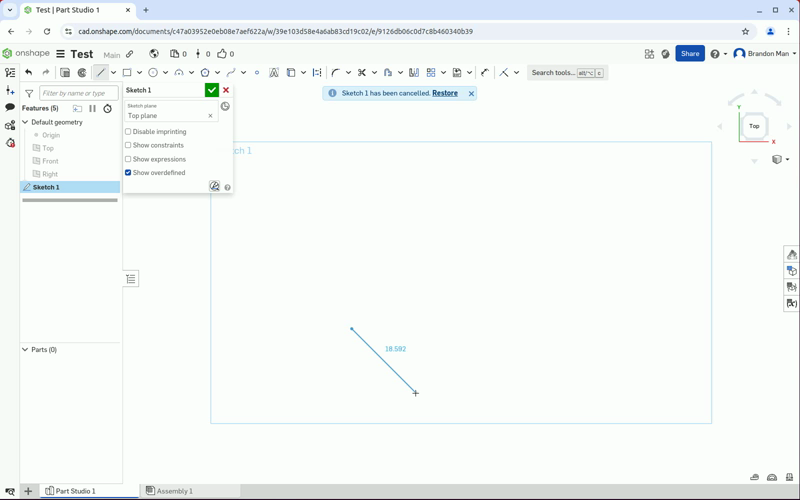
click(415, 392)
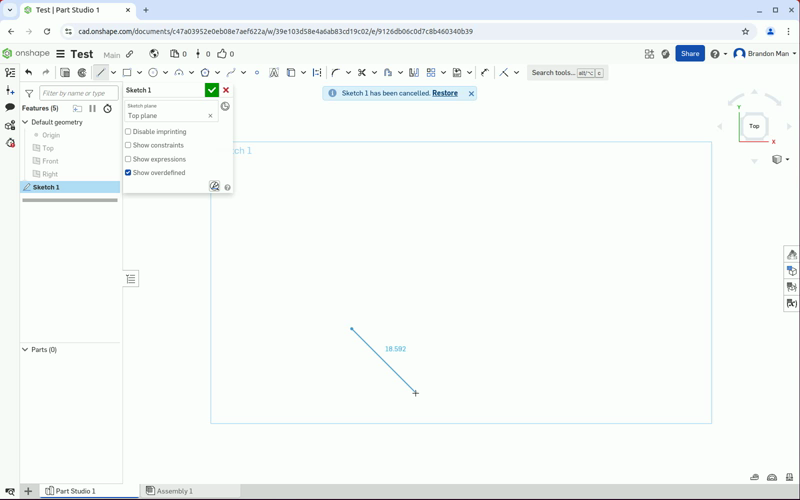
key_up(shift)
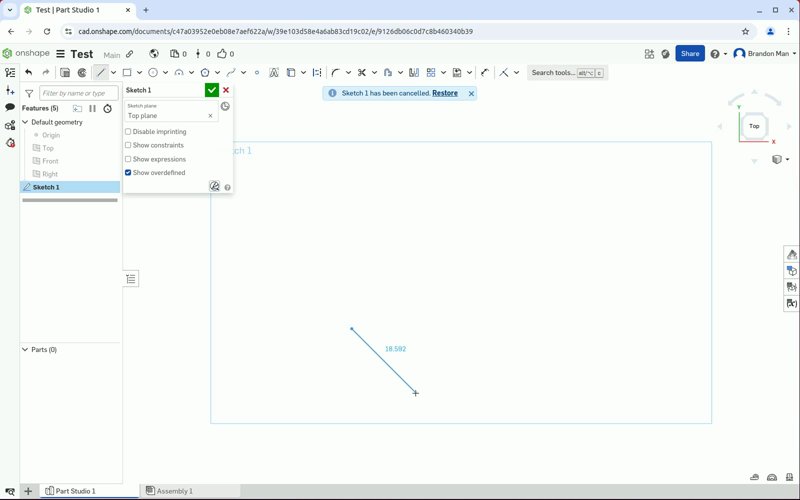
key_down(shift)
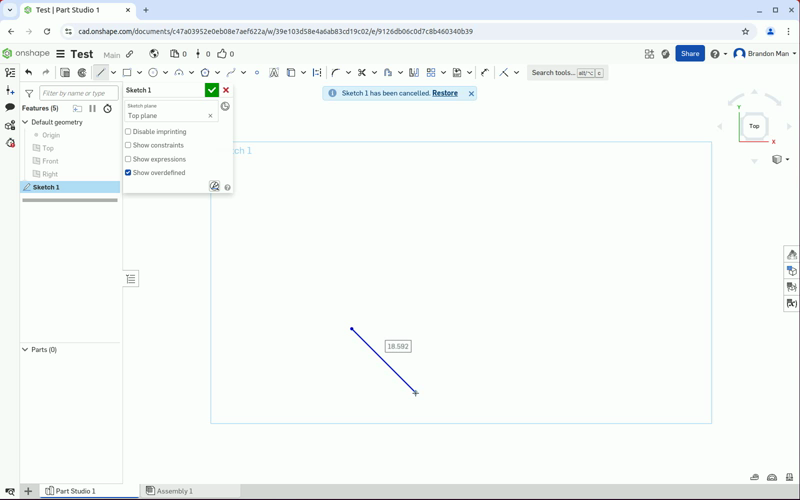
mouse_move(504, 392)
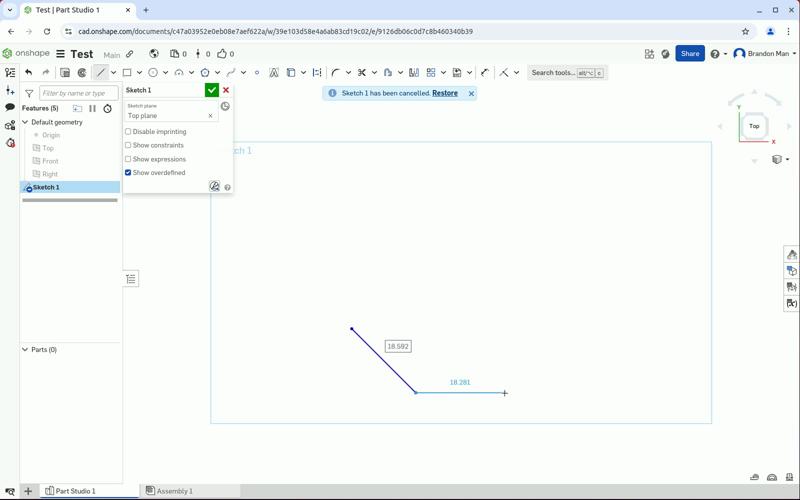
click(504, 392)
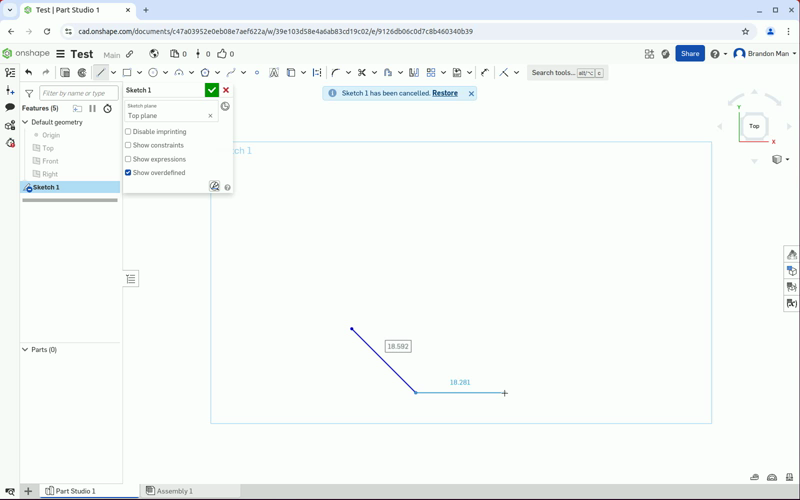
key_up(shift)
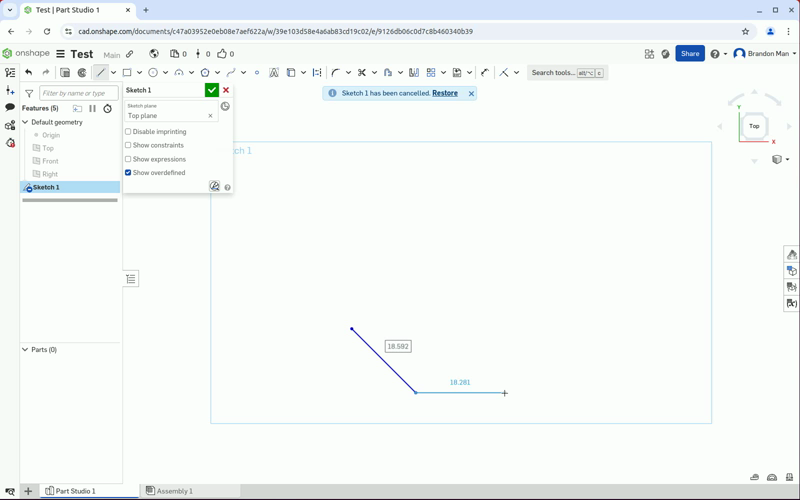
key_down(shift)
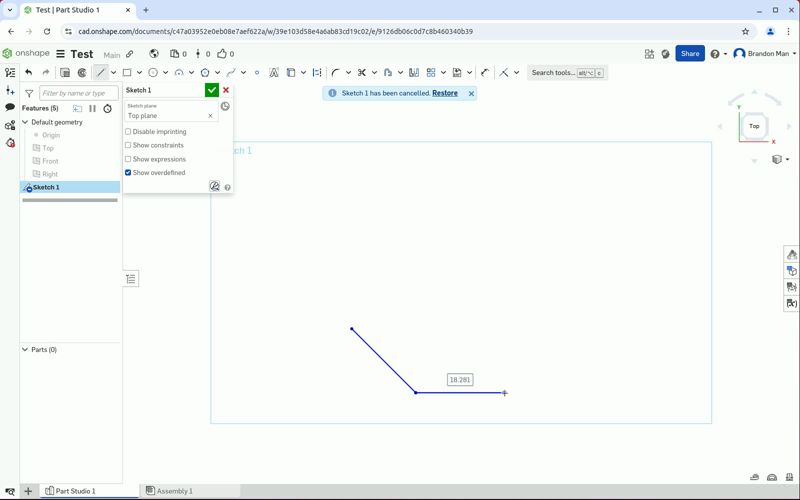
mouse_move(568, 328)
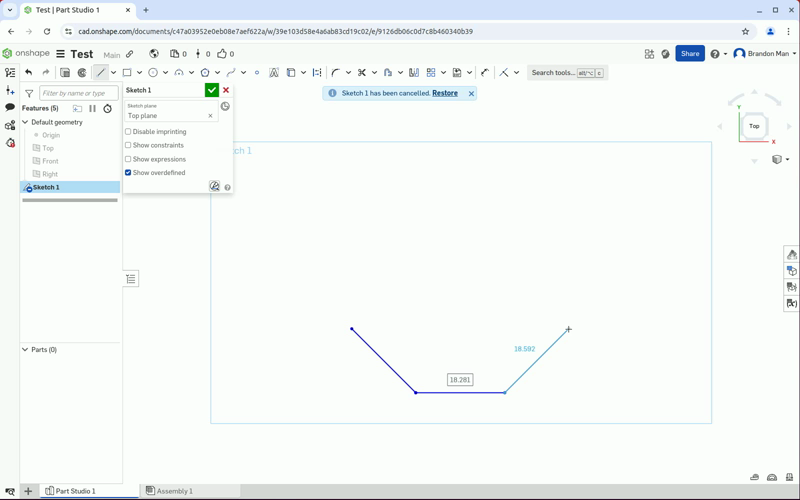
click(568, 328)
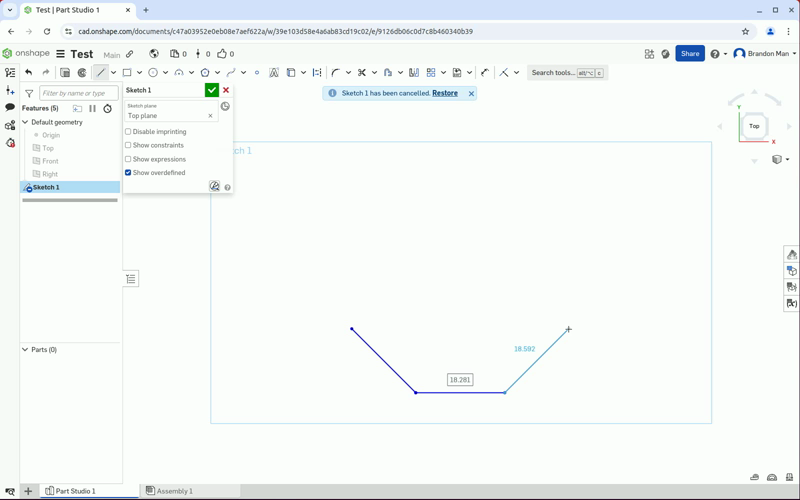
key_up(shift)
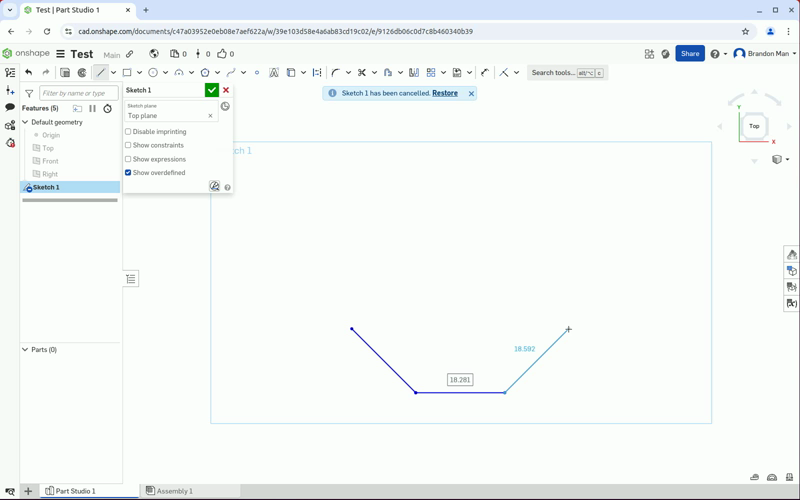
key_down(shift)
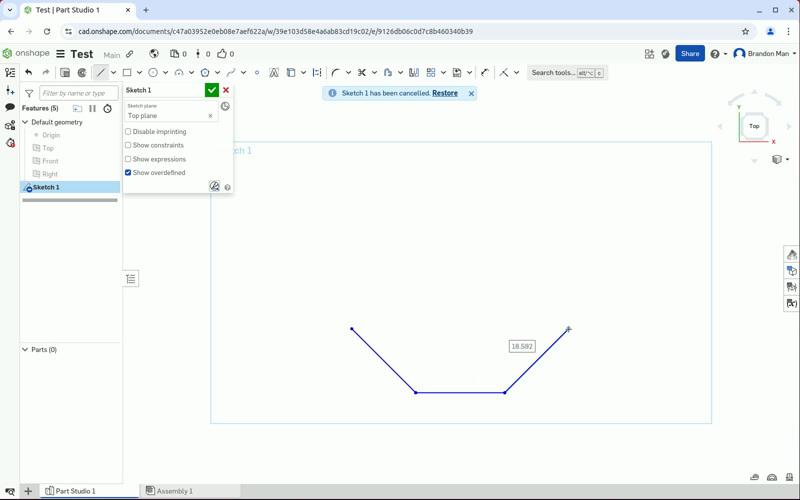
mouse_move(568, 239)
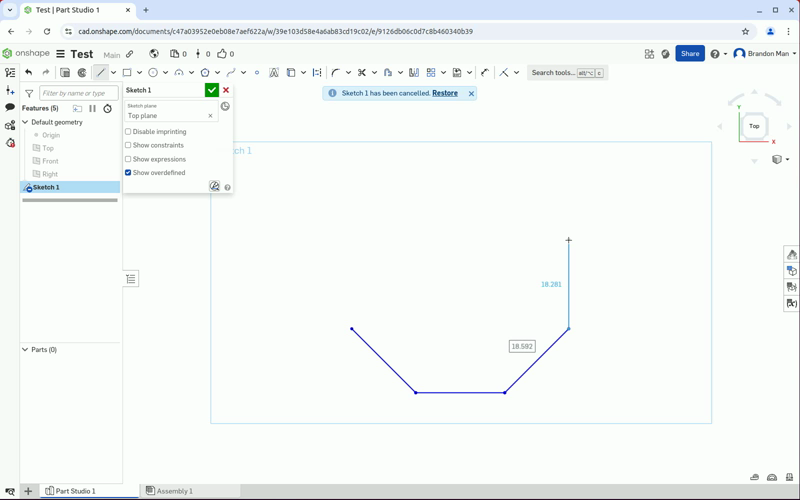
click(568, 239)
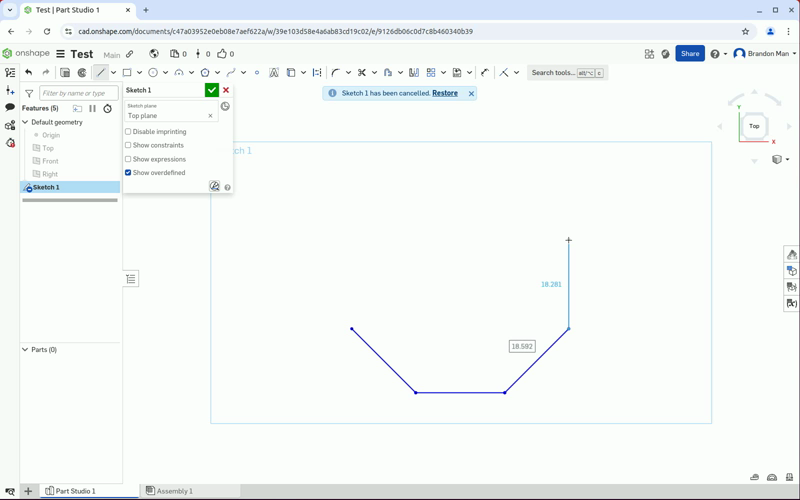
key_up(shift)
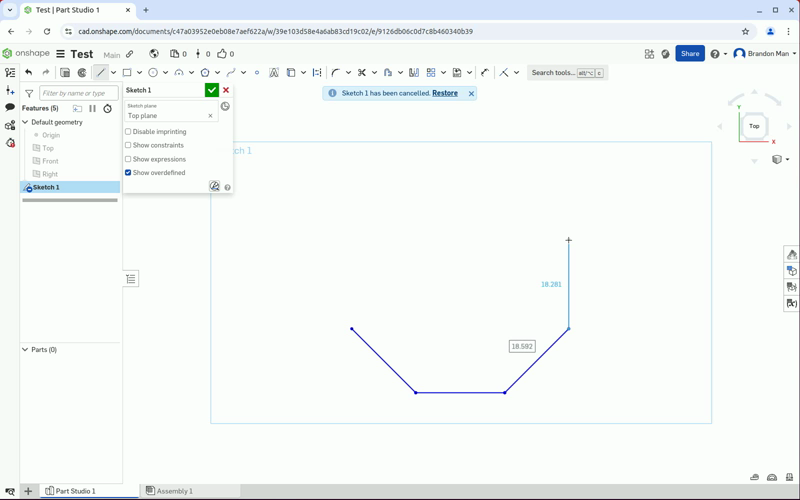
key_down(shift)
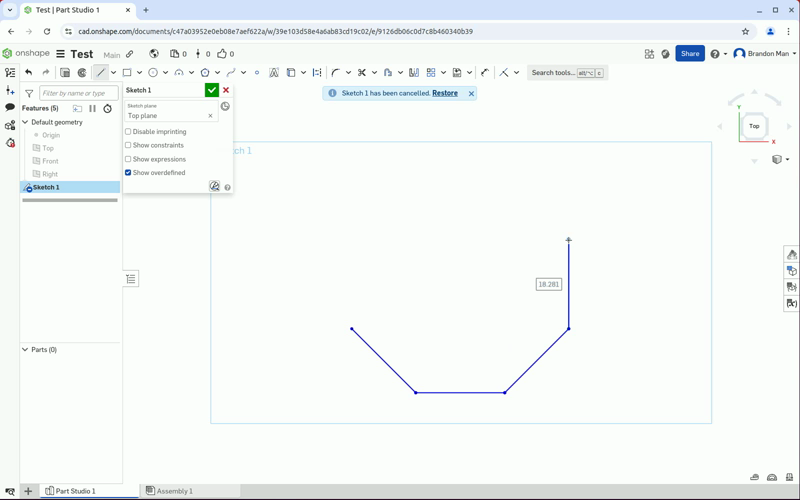
mouse_move(504, 175)
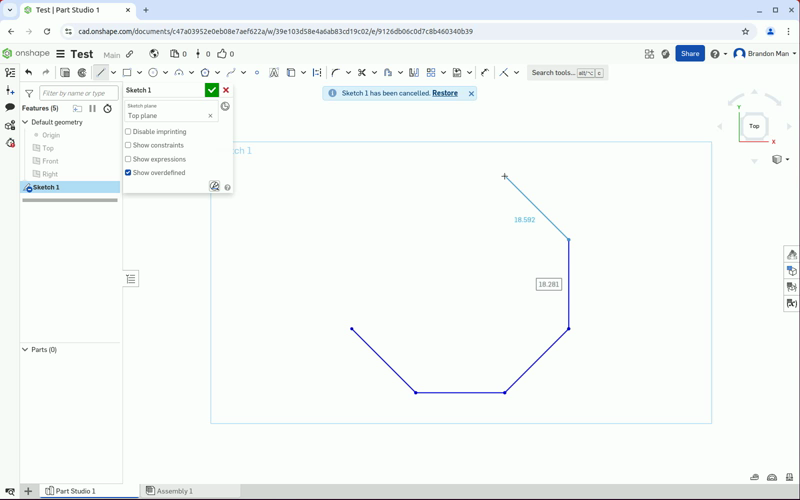
click(504, 175)
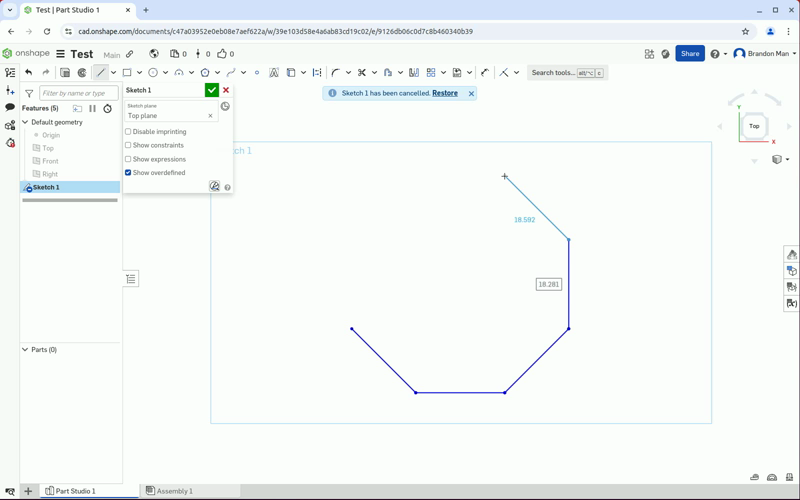
key_up(shift)
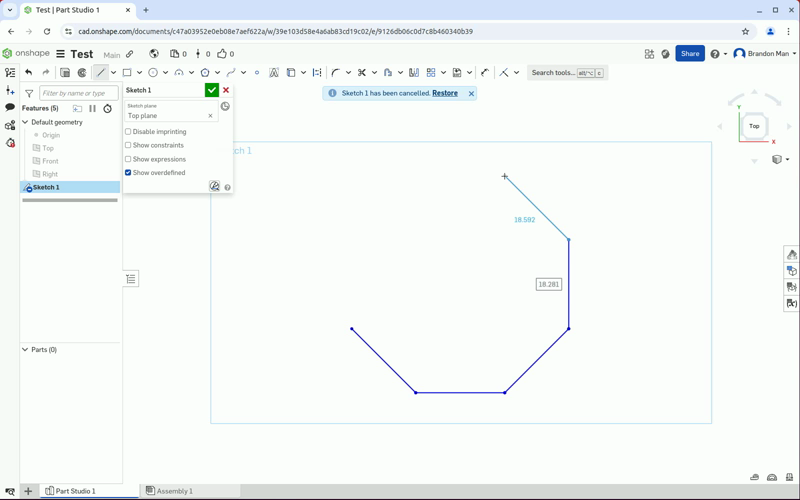
key_down(shift)
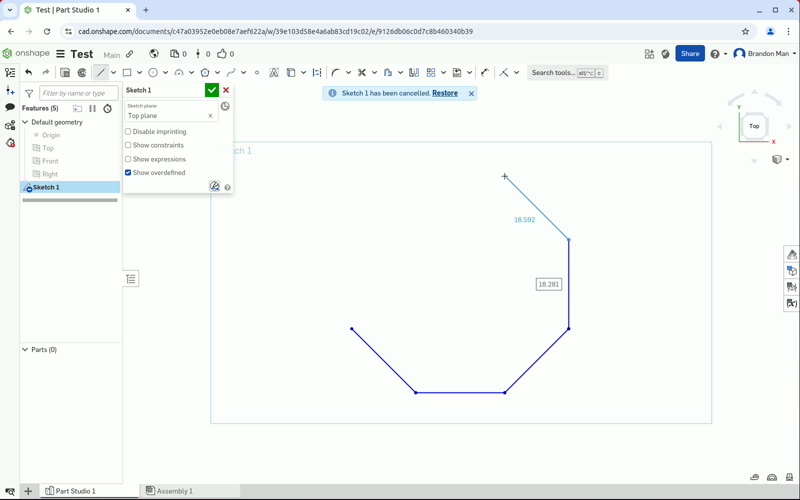
mouse_move(415, 175)
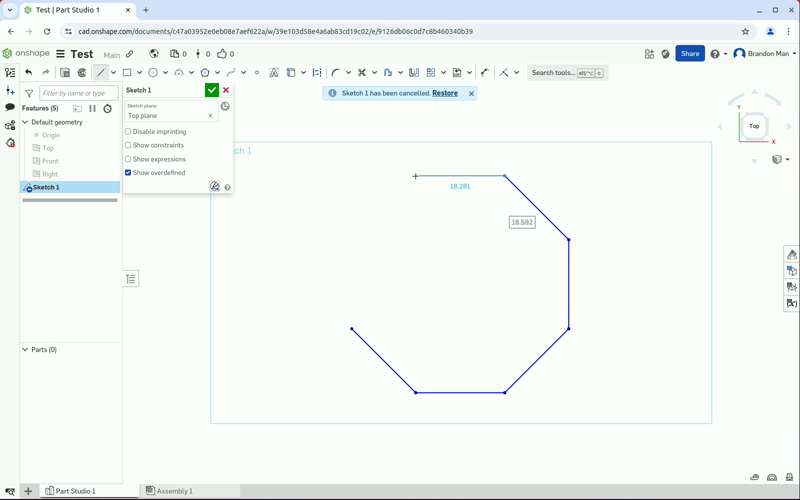
click(415, 175)
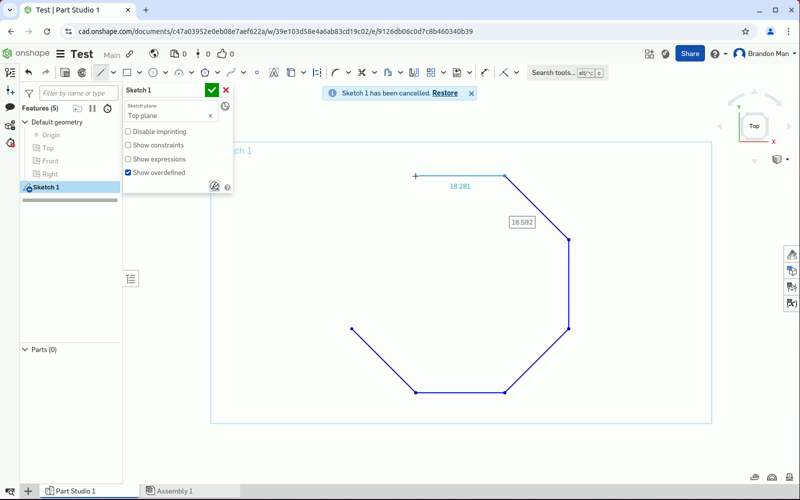
key_up(shift)
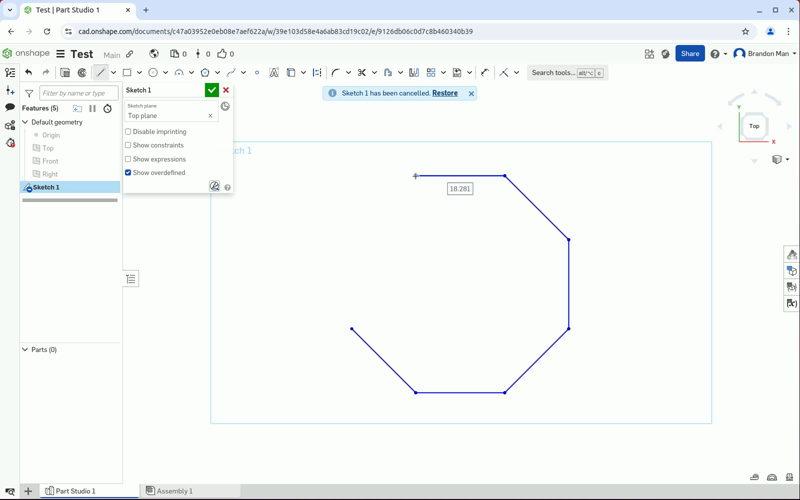
key_down(shift)
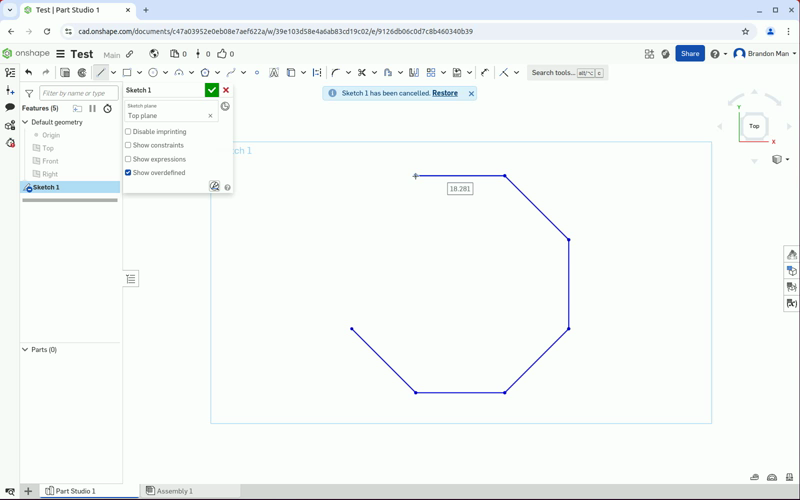
mouse_move(351, 239)
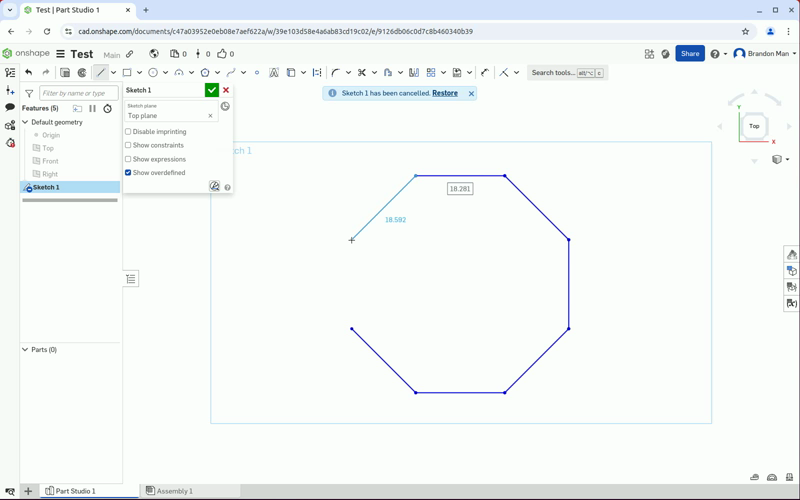
click(351, 239)
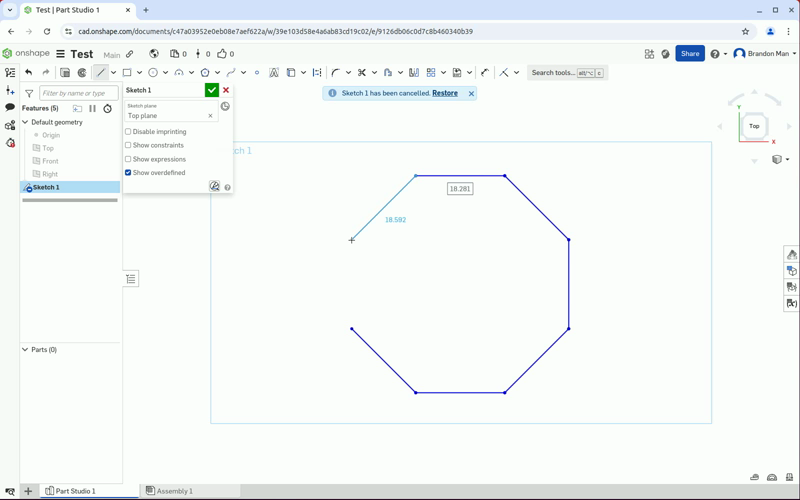
key_up(shift)
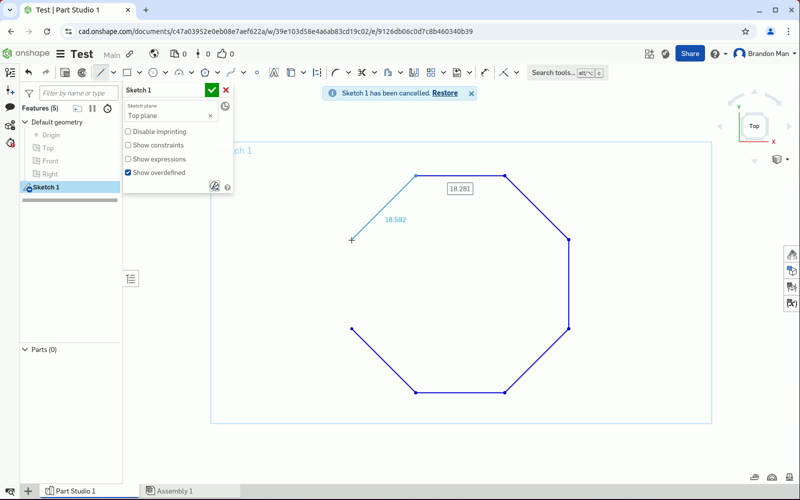
key_down(shift)
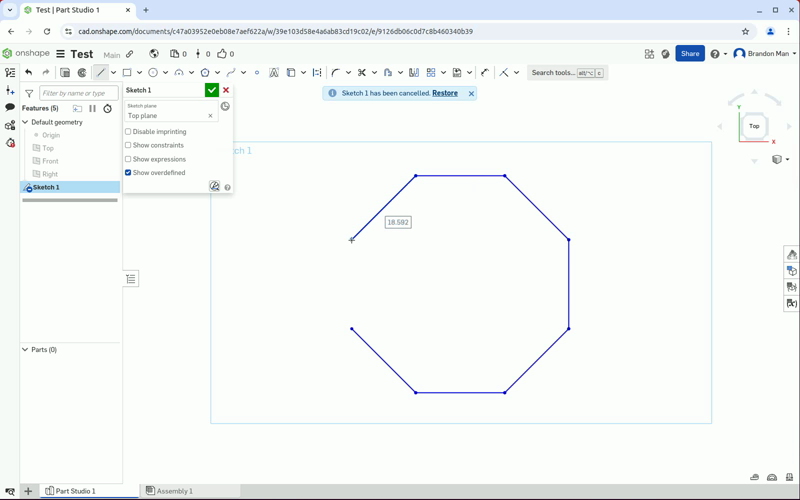
mouse_move(351, 328)
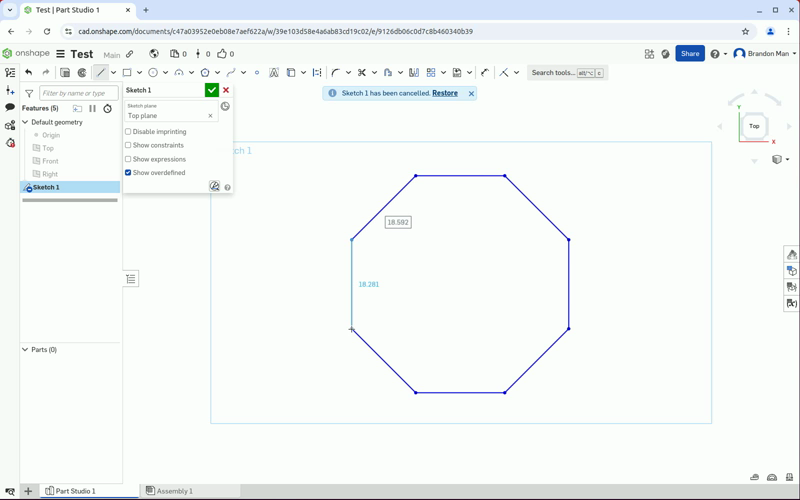
key_up(shift)
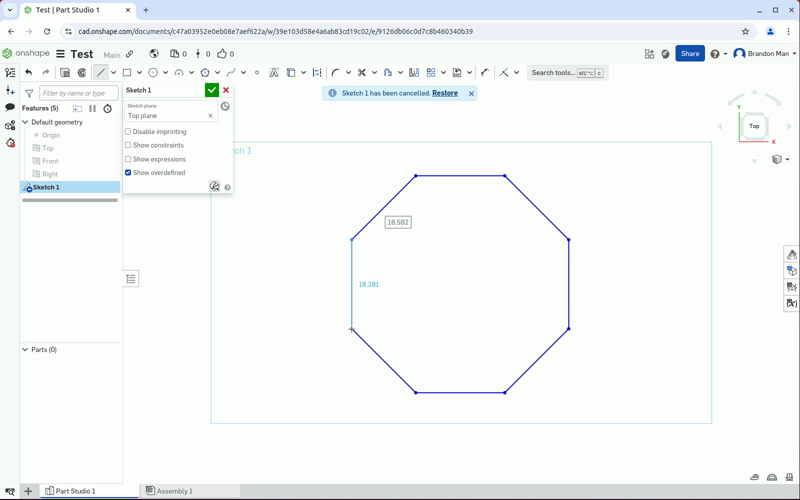
click(351, 328)
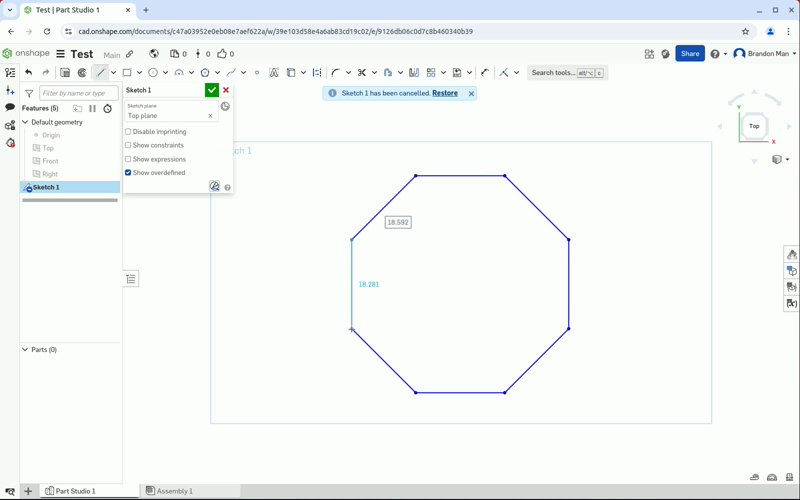
key(esc)
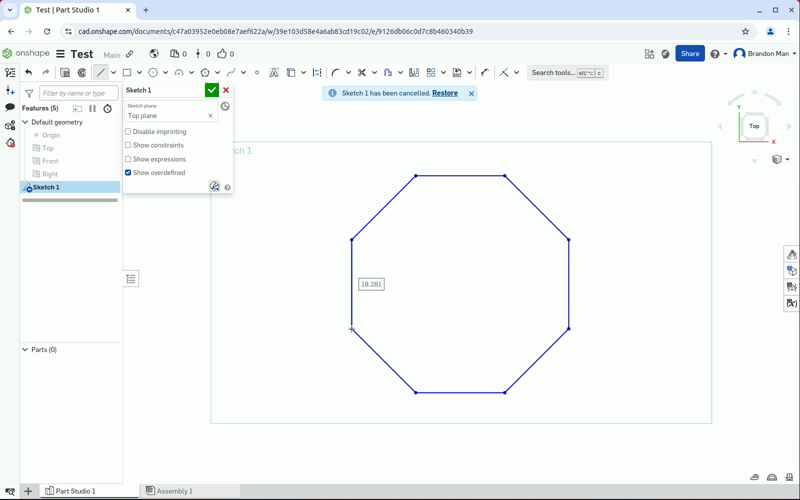
mouse_move(414, 252)
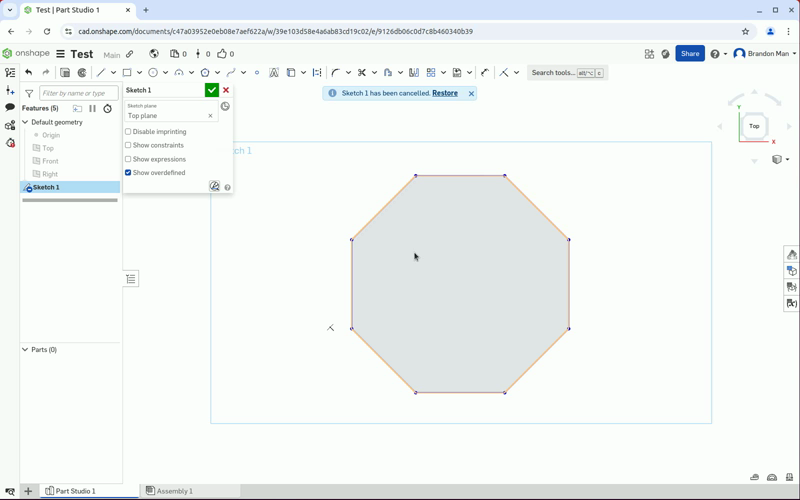
click(414, 252)
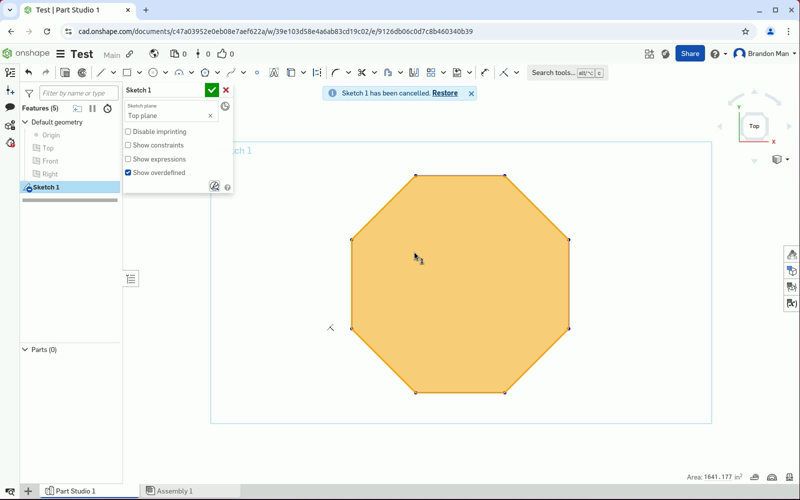
mouse_move(73, 352)
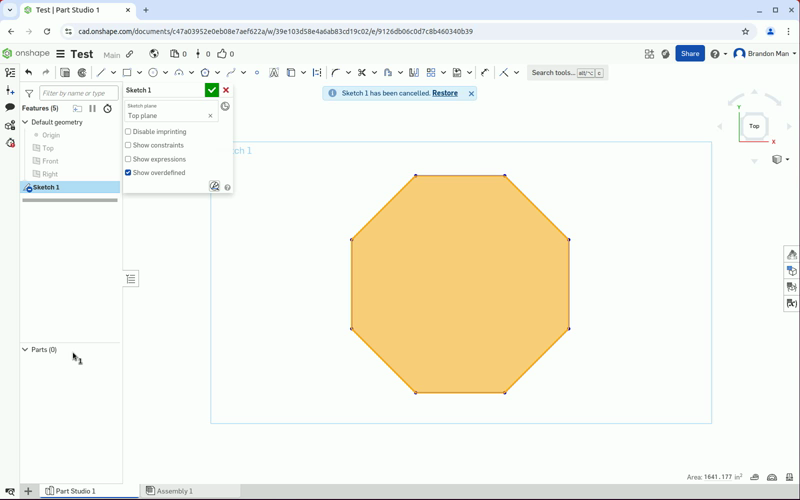
key(shift+y)
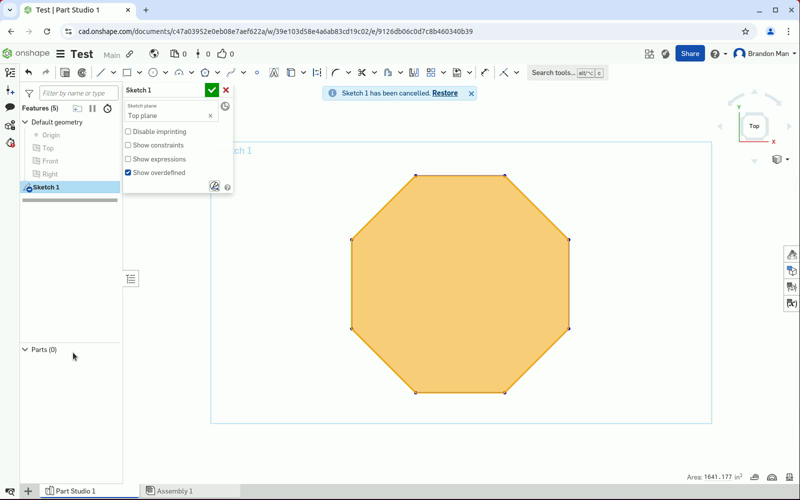
key(shift+e)
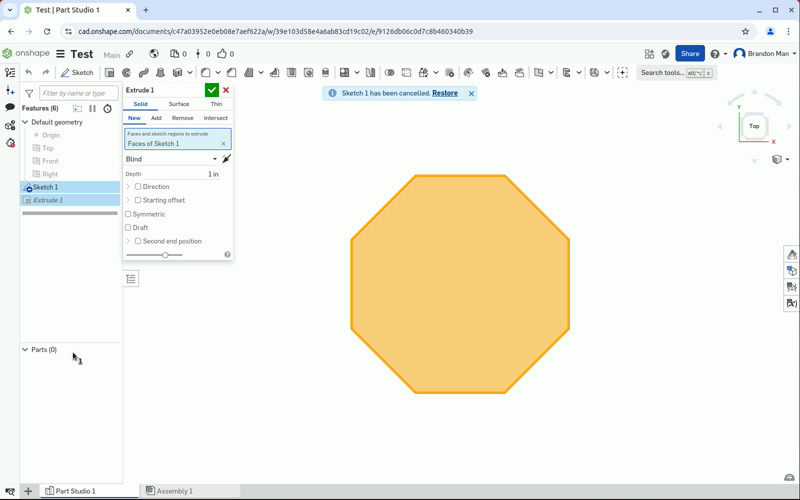
mouse_move(143, 106)
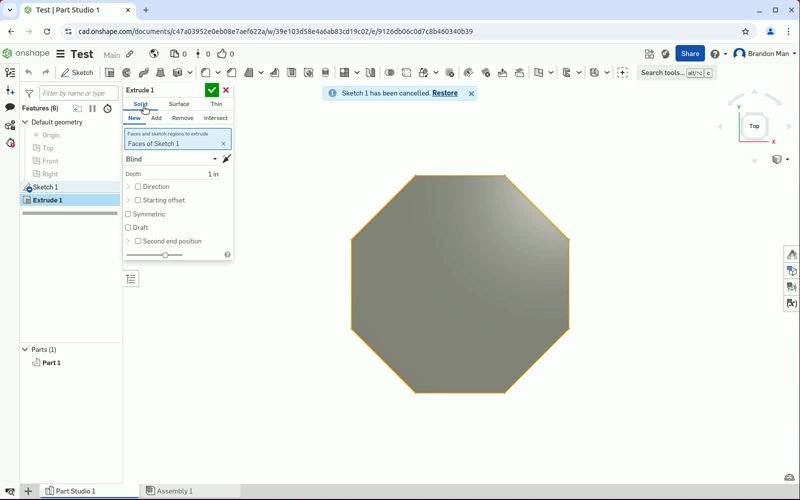
click(143, 106)
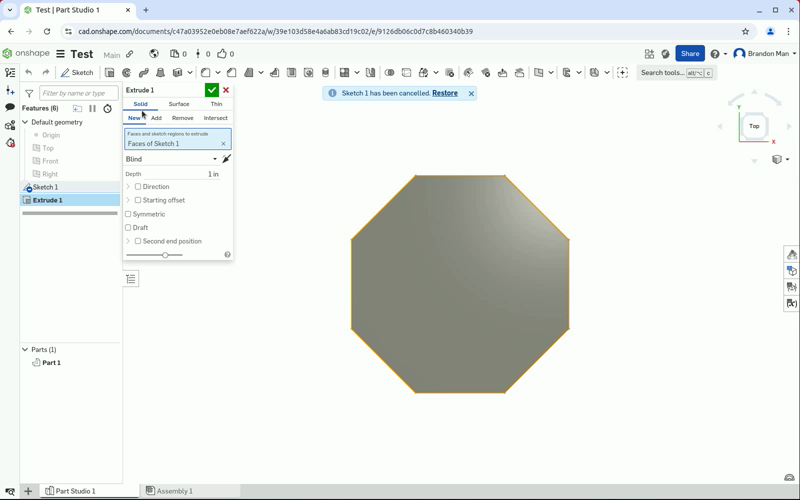
mouse_move(137, 120)
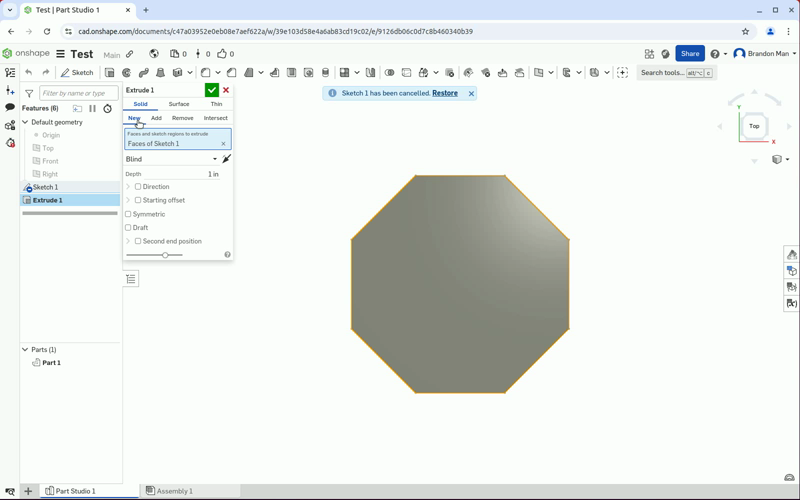
click(137, 120)
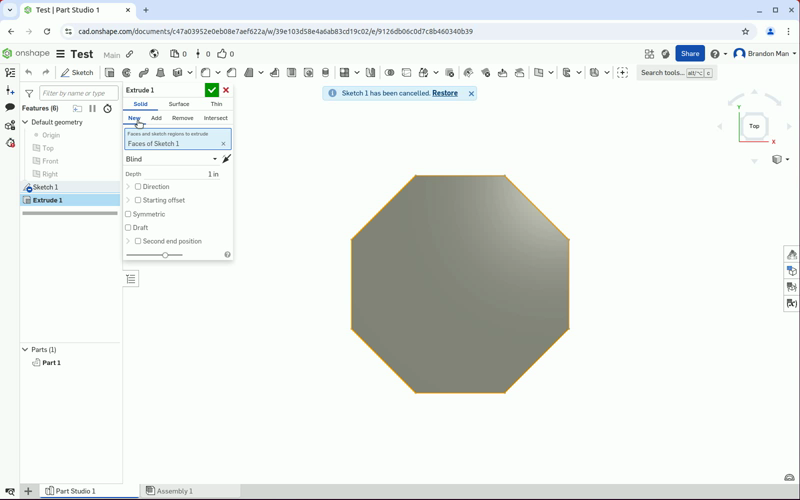
key(tab, 4)
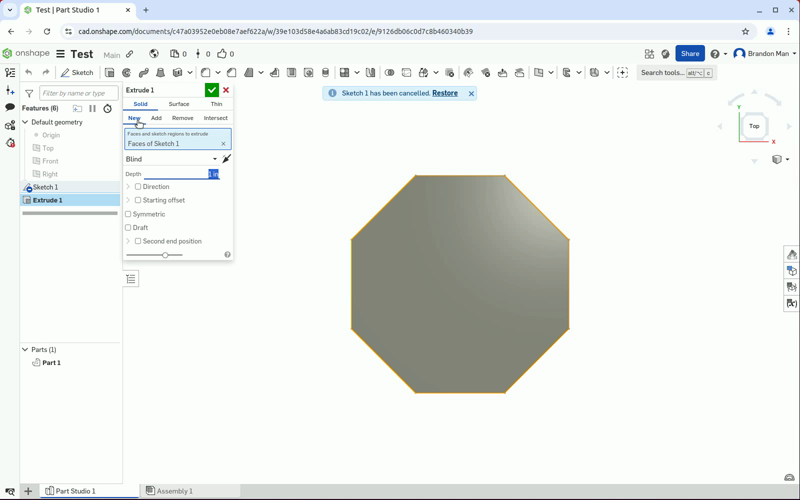
text(0.722)
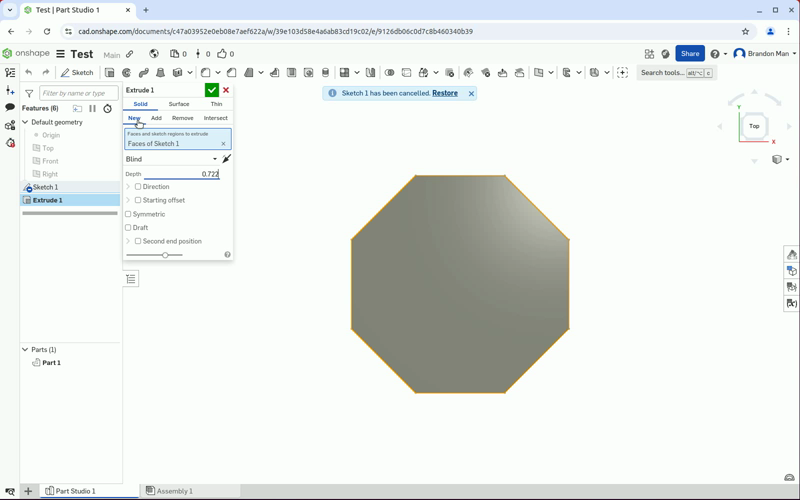
key(enter)
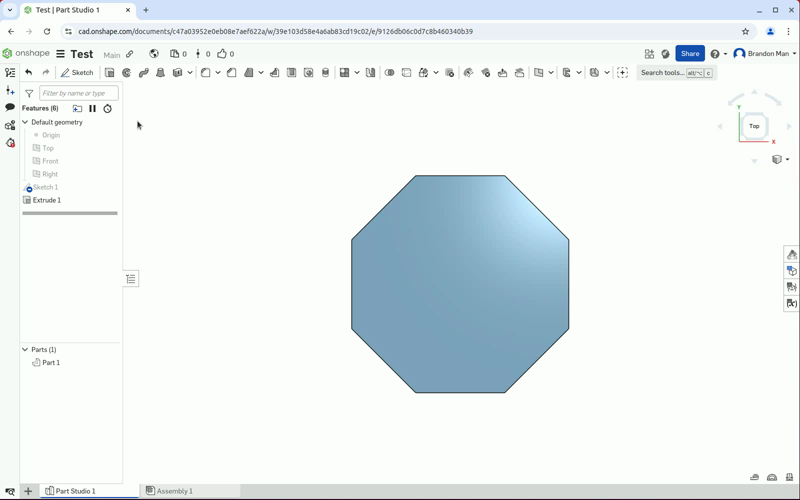
key(shift+h)
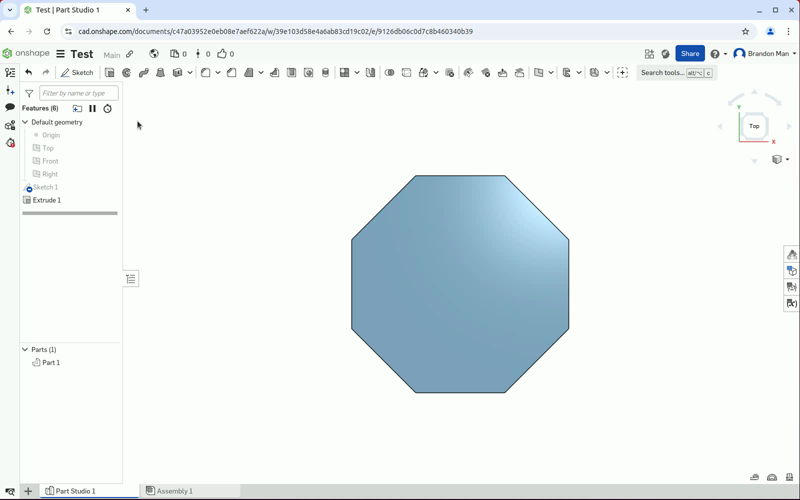
key(shift+h)
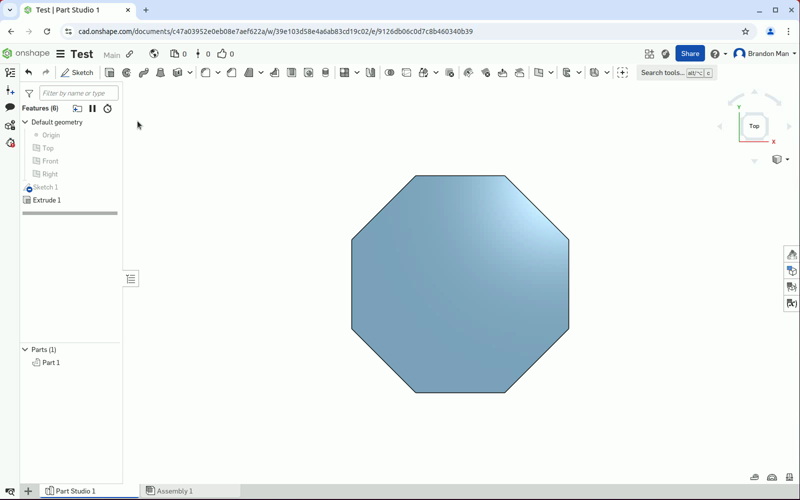
mouse_move(73, 189)
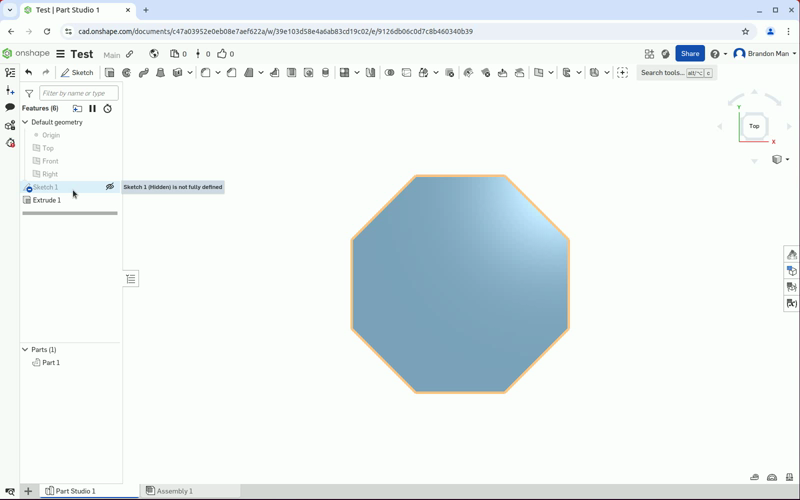
click(73, 189)
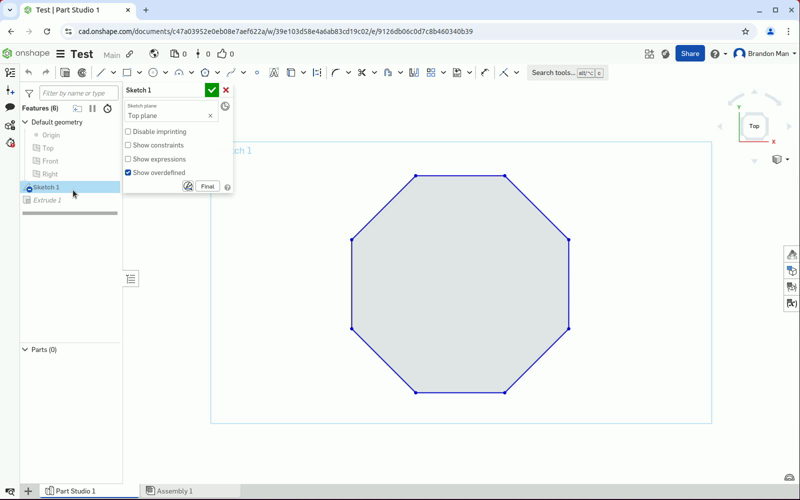
mouse_move(229, 92)
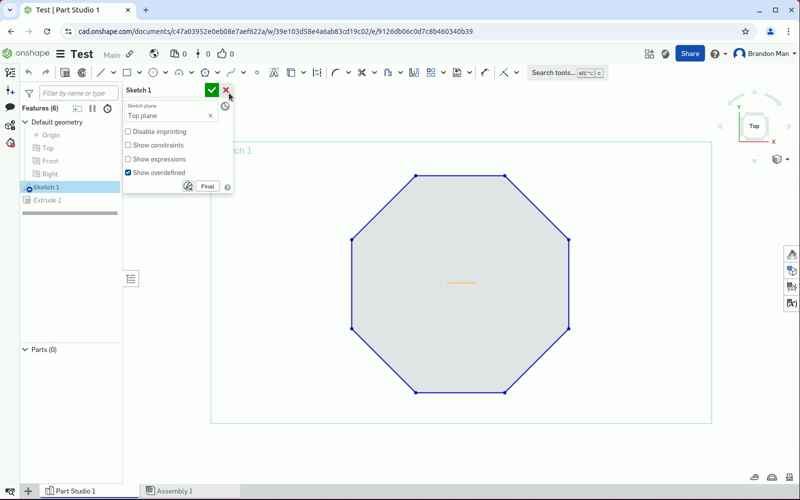
click(229, 92)
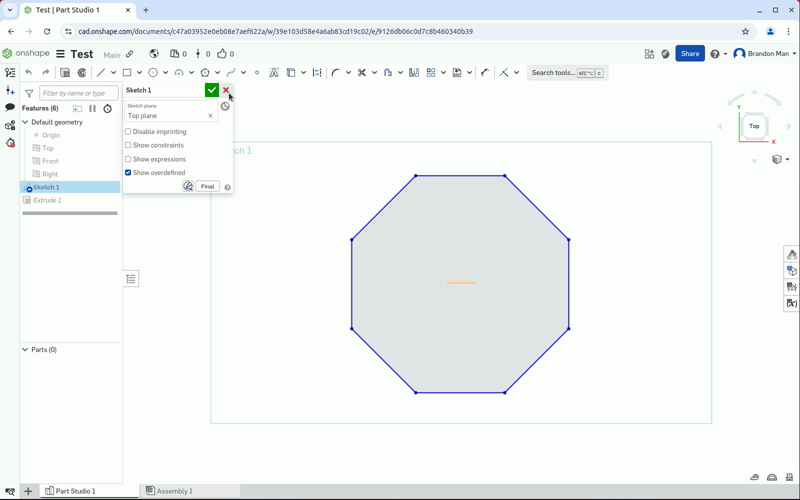
key(shift+s)
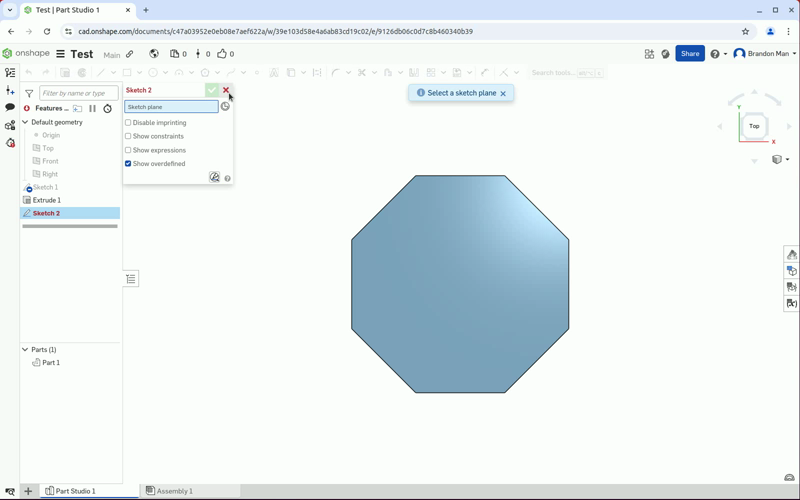
mouse_move(73, 150)
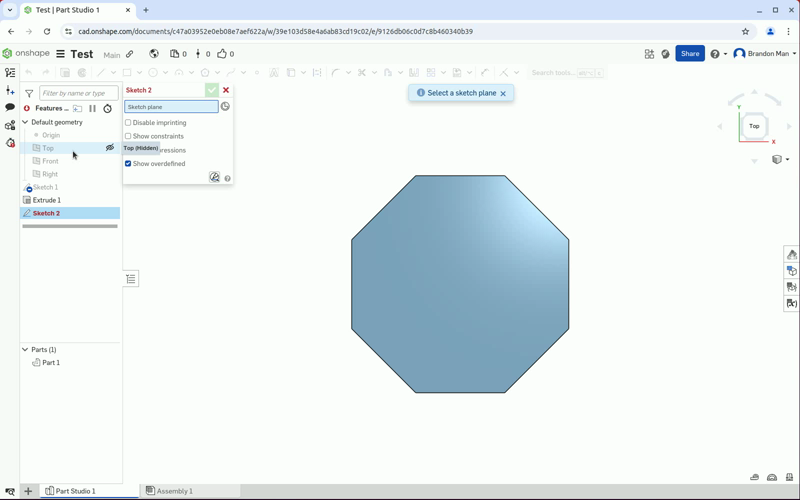
click(73, 150)
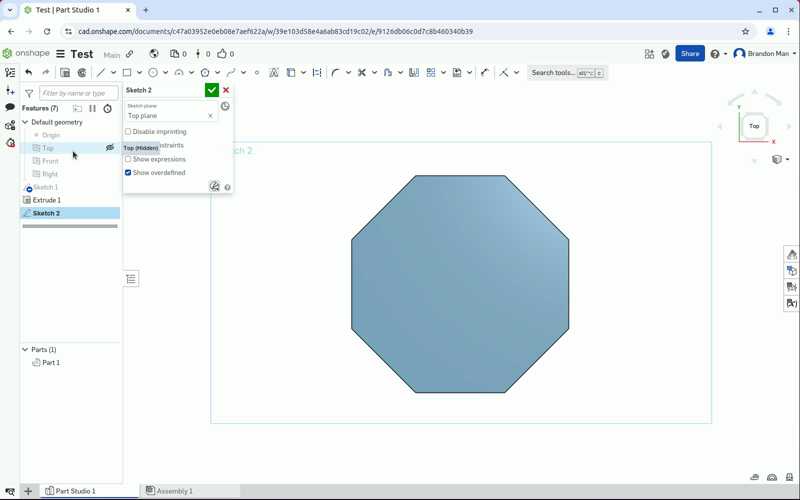
mouse_move(73, 352)
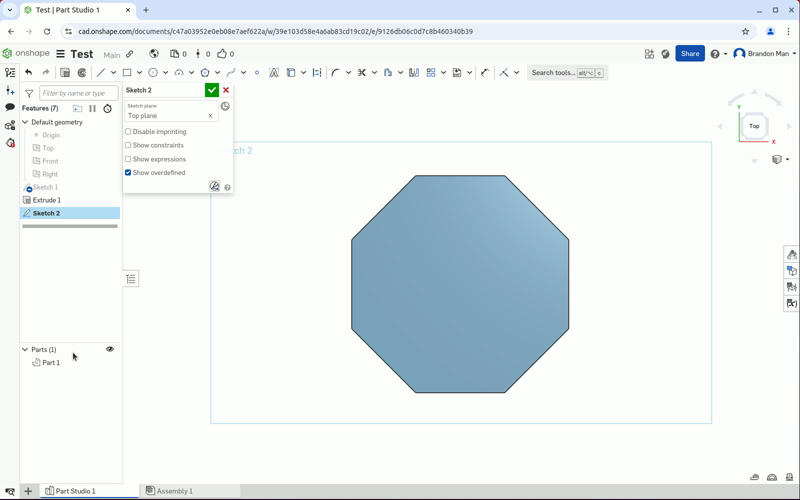
key(y)
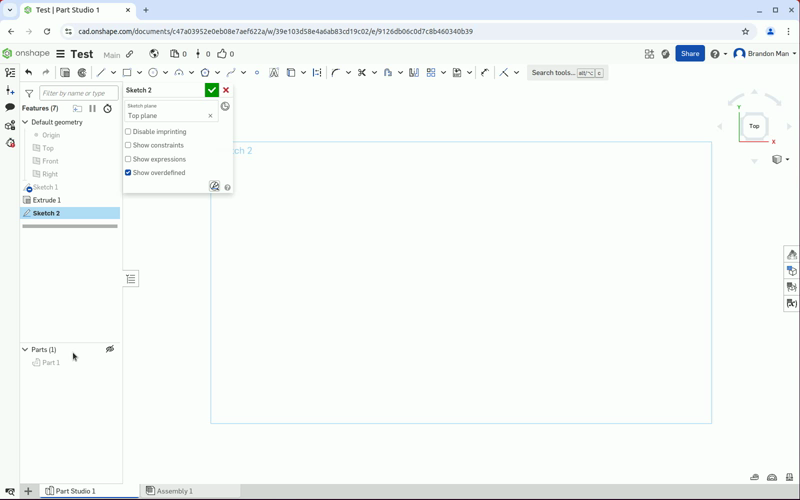
key(l)
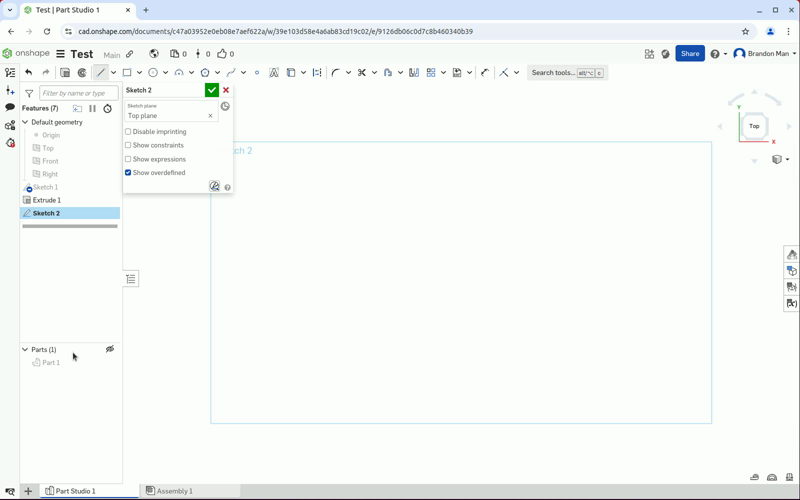
key_down(shift)
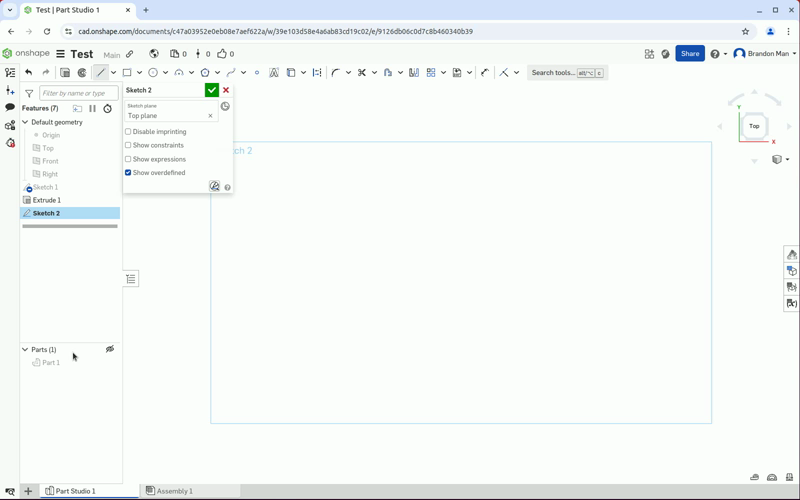
mouse_move(348, 329)
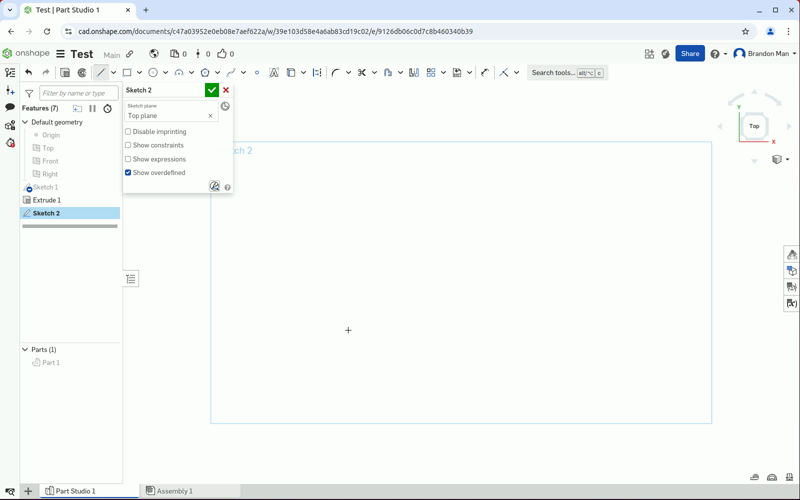
click(348, 329)
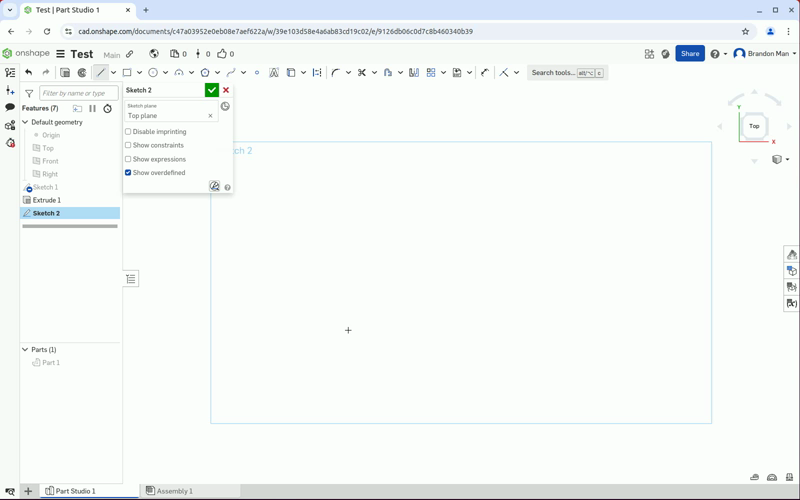
key_up(shift)
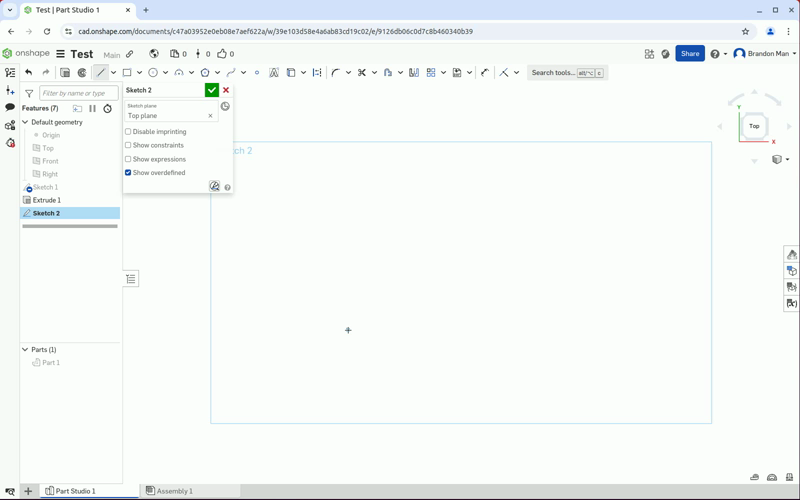
key_down(shift)
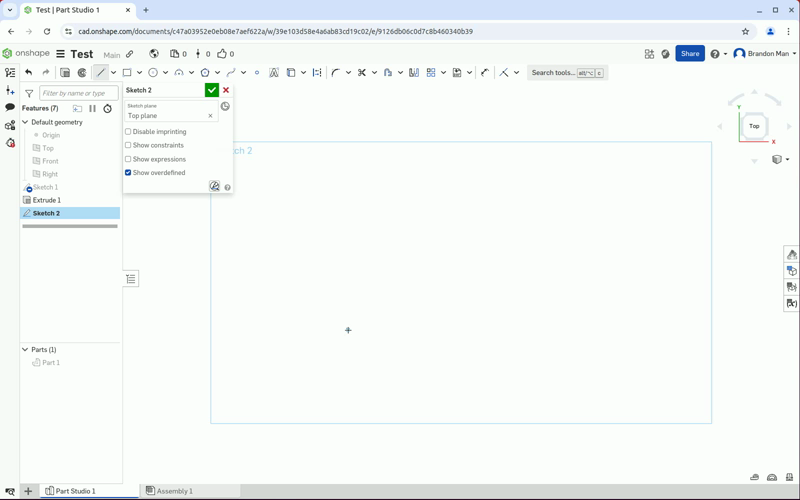
mouse_move(414, 395)
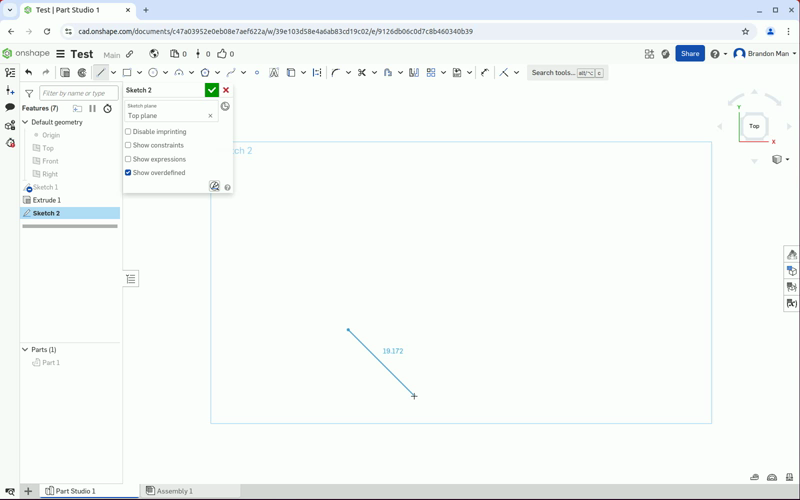
click(414, 395)
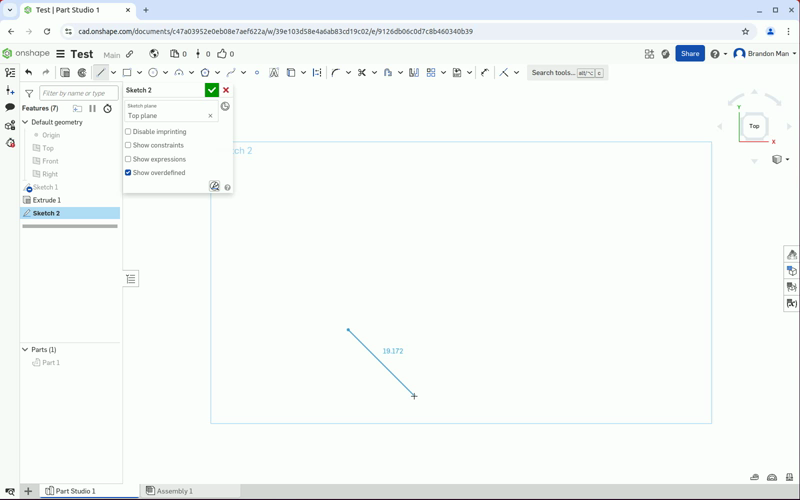
key_up(shift)
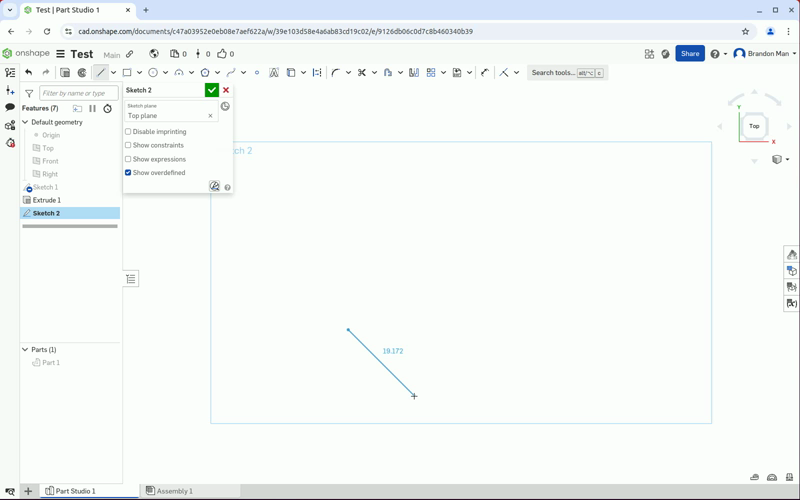
key_down(shift)
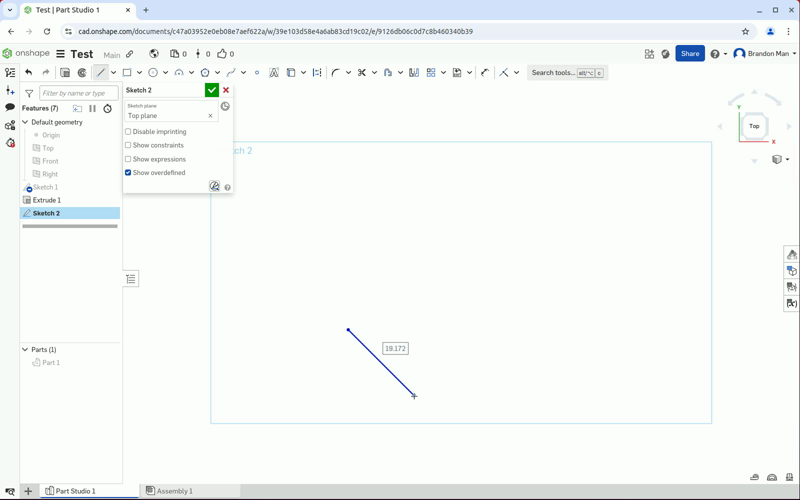
mouse_move(506, 395)
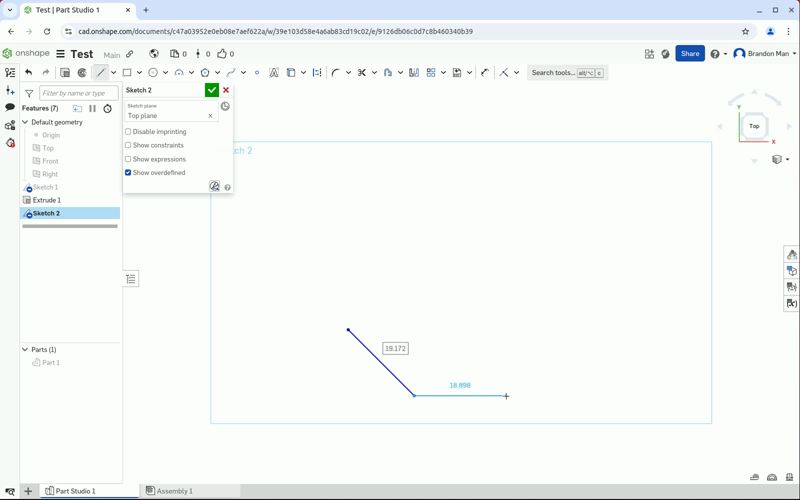
click(506, 395)
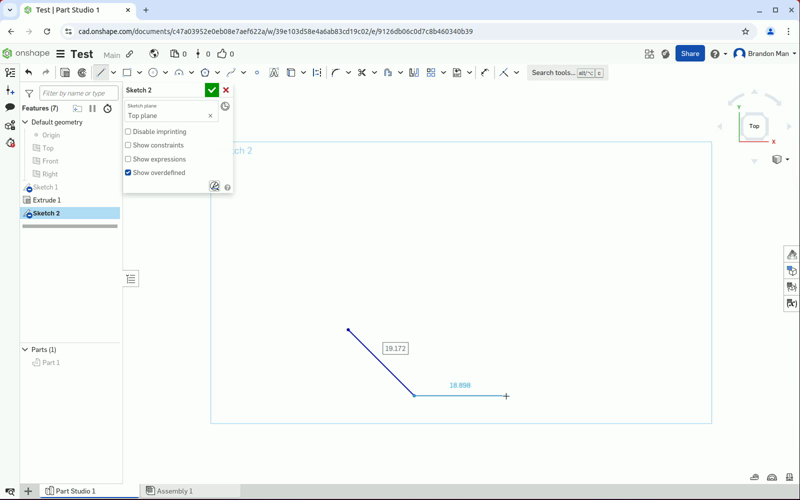
key_up(shift)
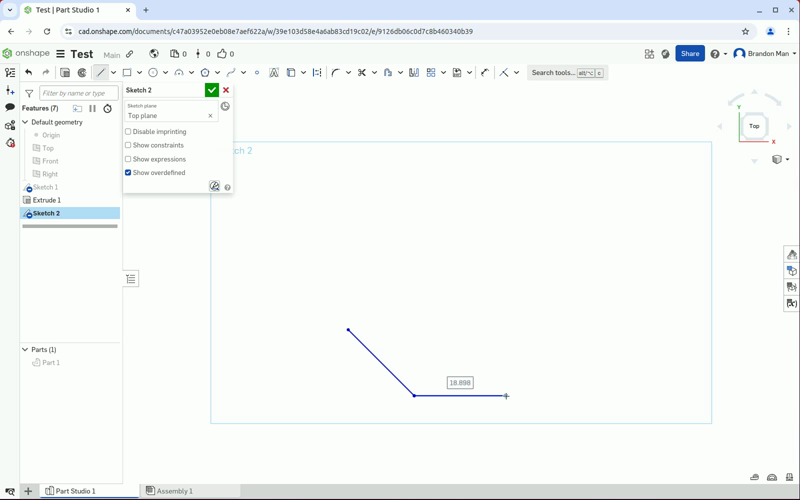
key_down(shift)
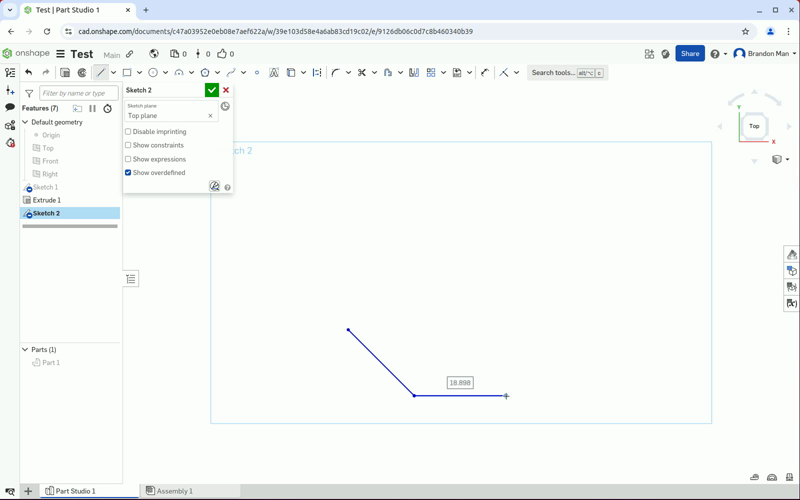
mouse_move(572, 329)
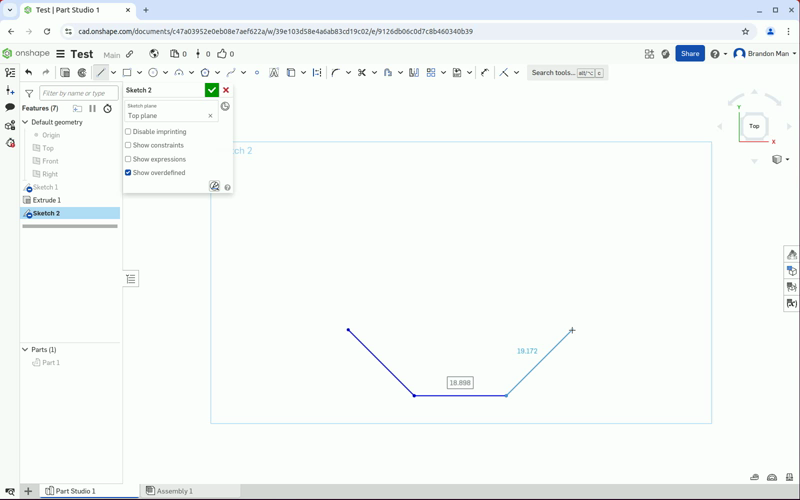
click(572, 329)
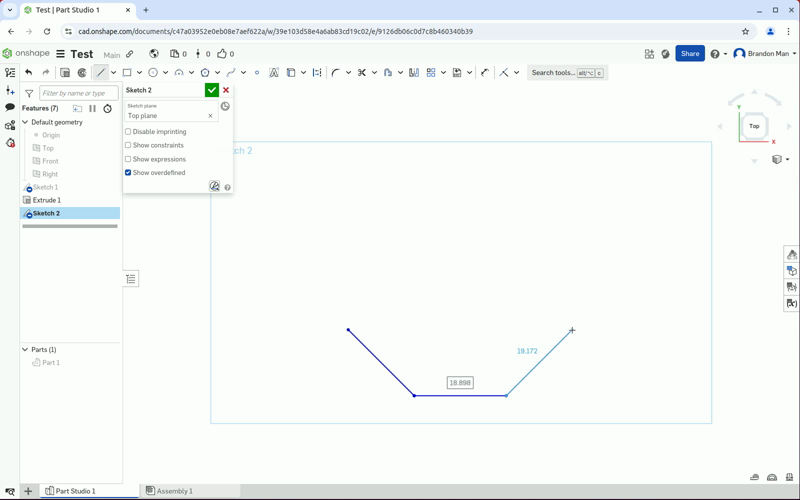
key_up(shift)
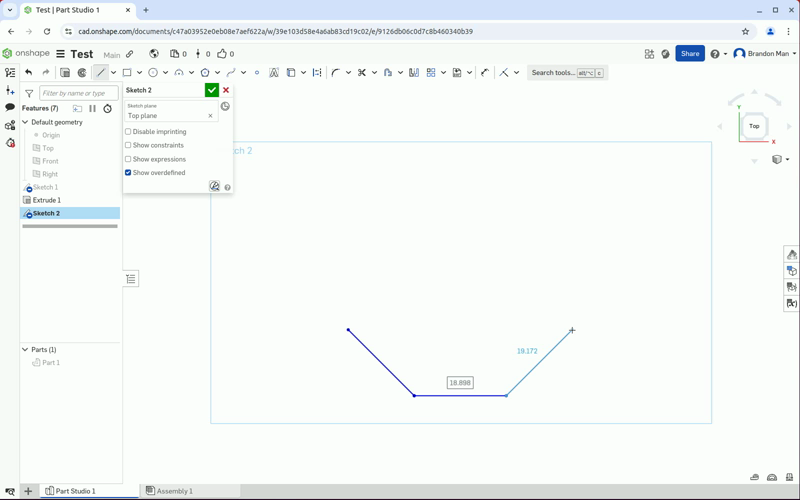
key_down(shift)
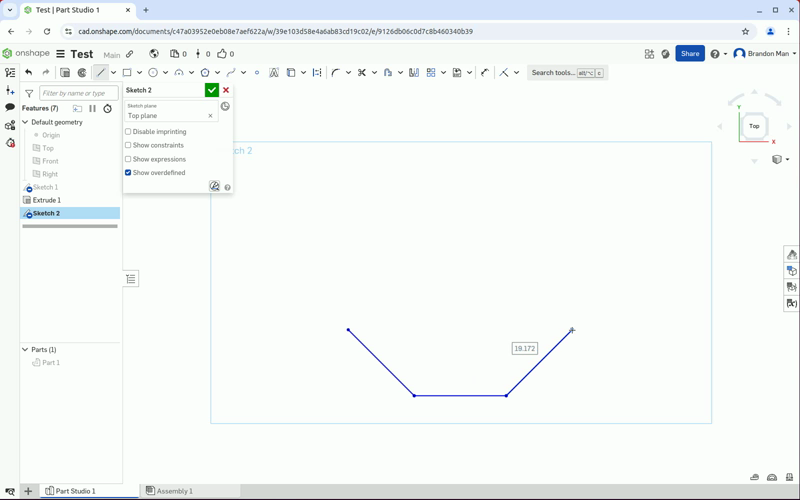
mouse_move(572, 237)
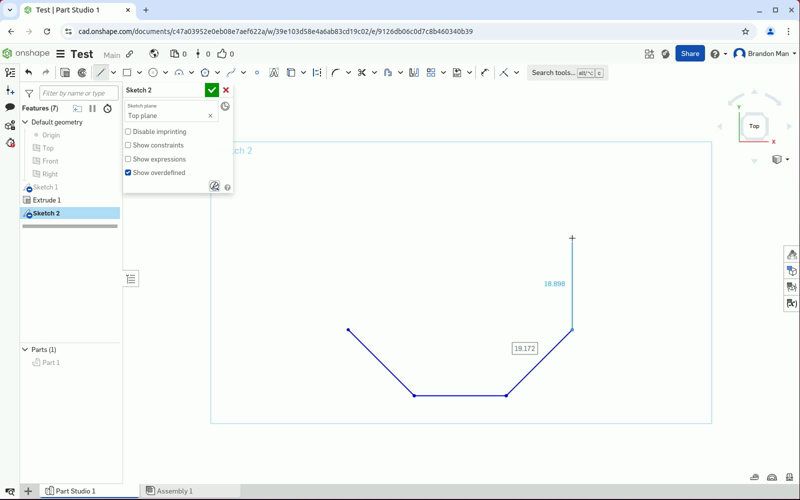
click(572, 237)
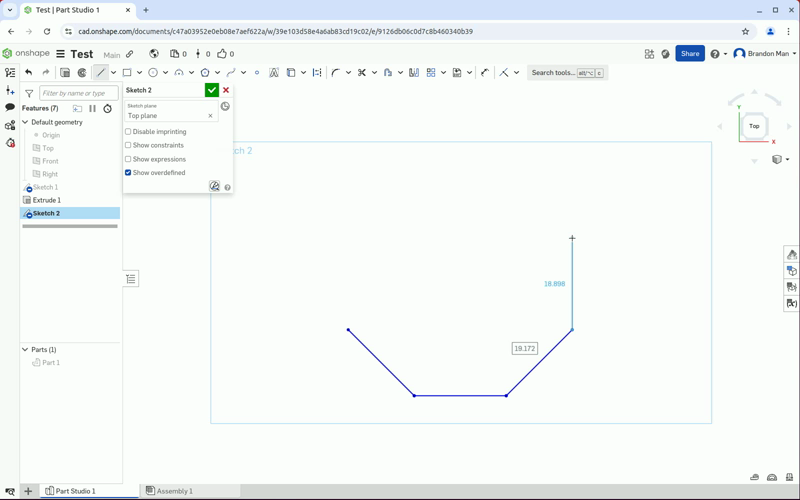
key_up(shift)
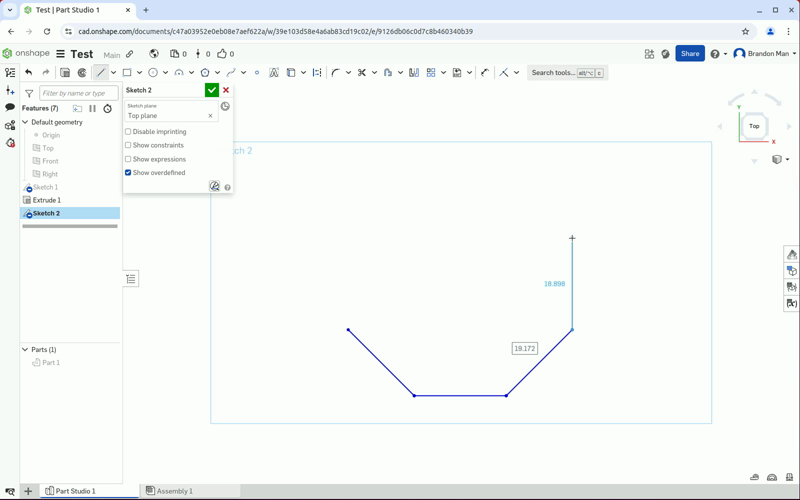
key_down(shift)
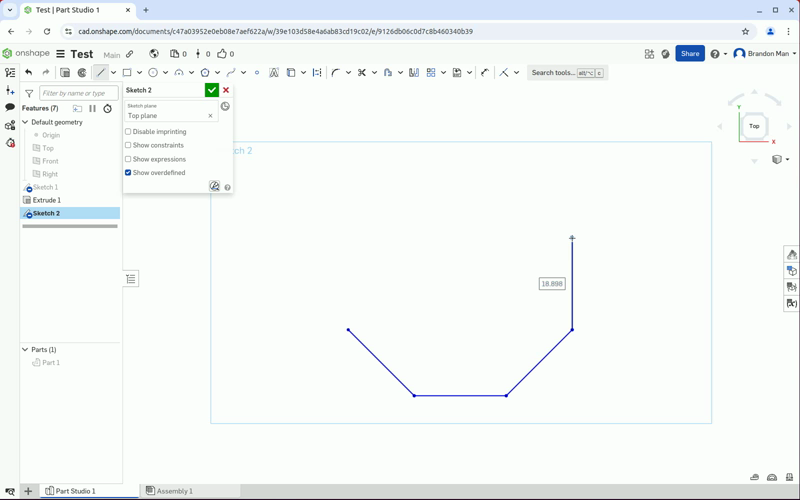
mouse_move(506, 171)
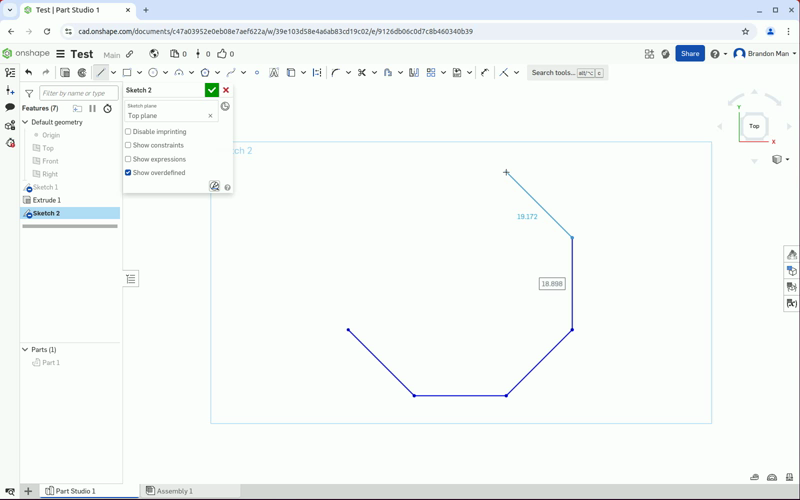
click(506, 171)
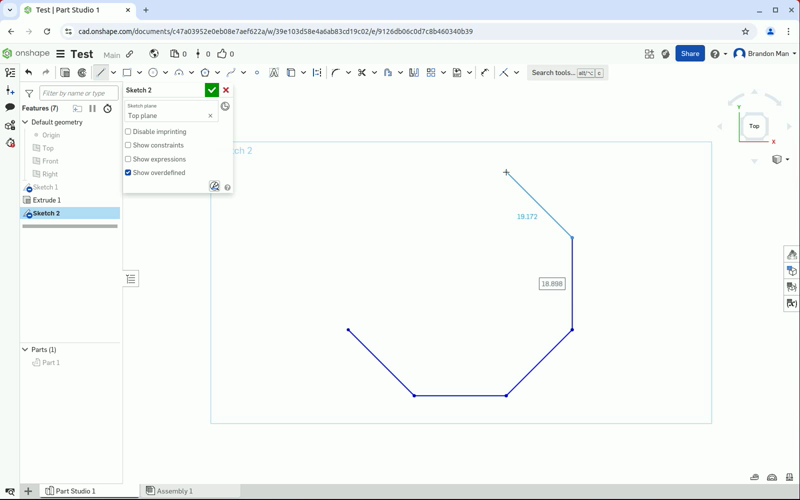
key_up(shift)
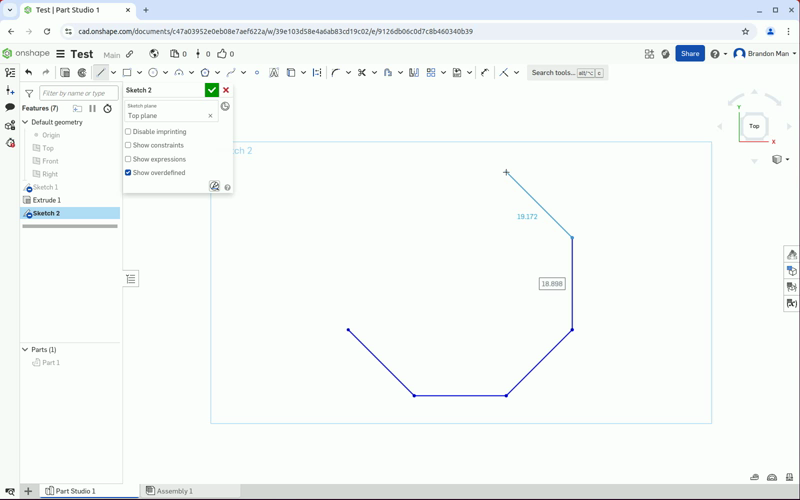
key_down(shift)
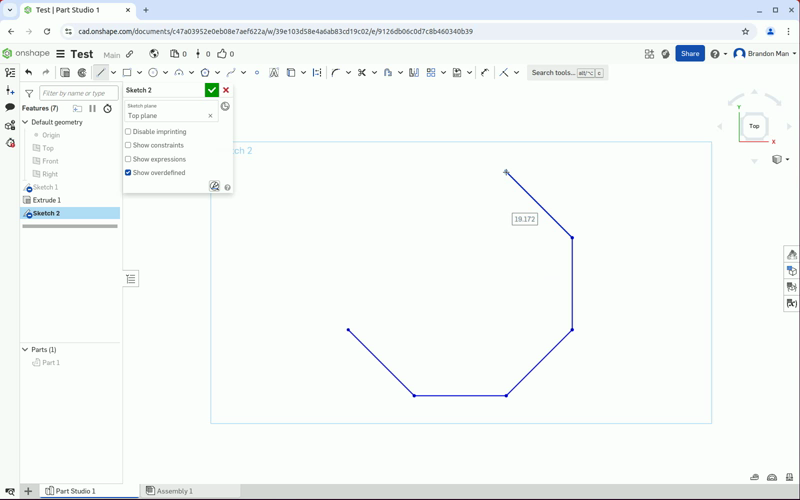
mouse_move(414, 171)
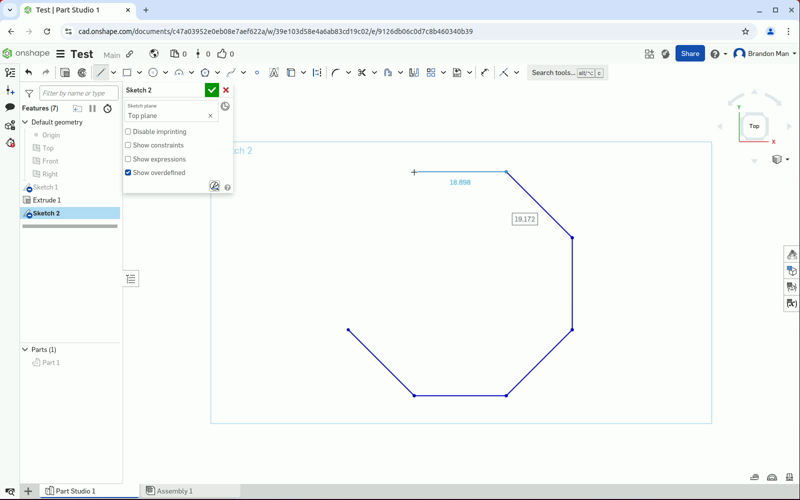
click(414, 171)
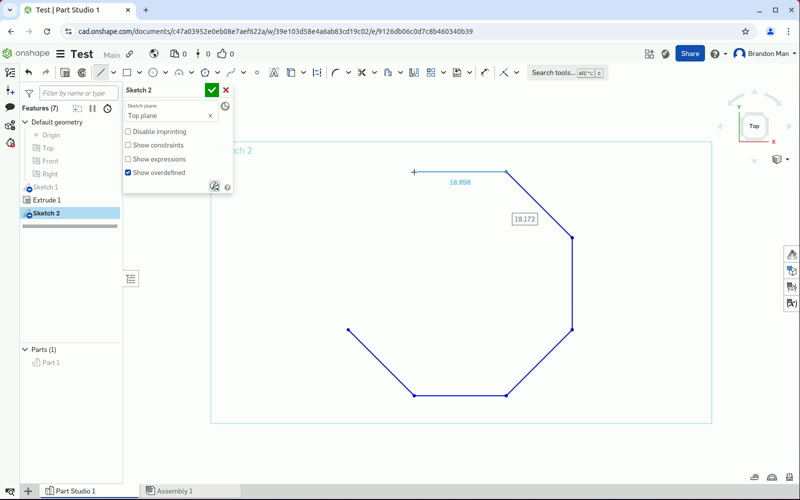
key_up(shift)
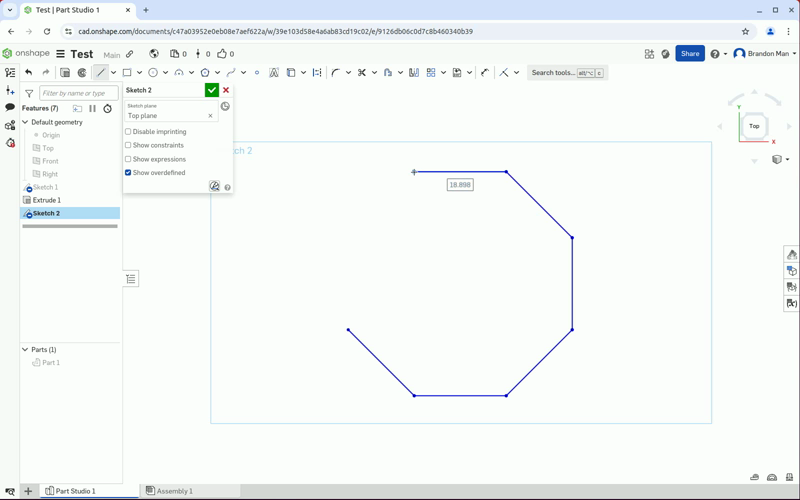
key_down(shift)
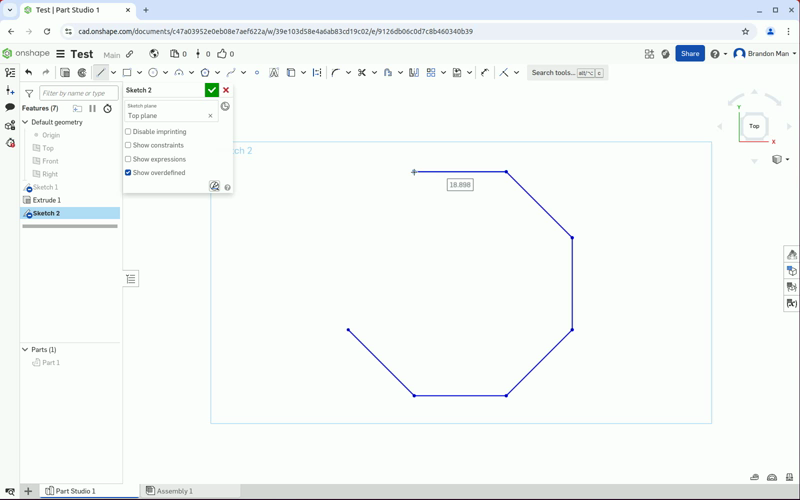
mouse_move(348, 237)
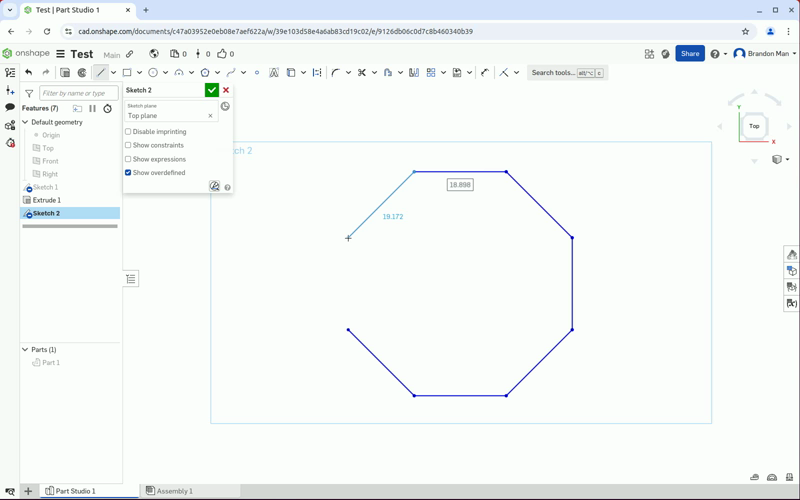
click(348, 237)
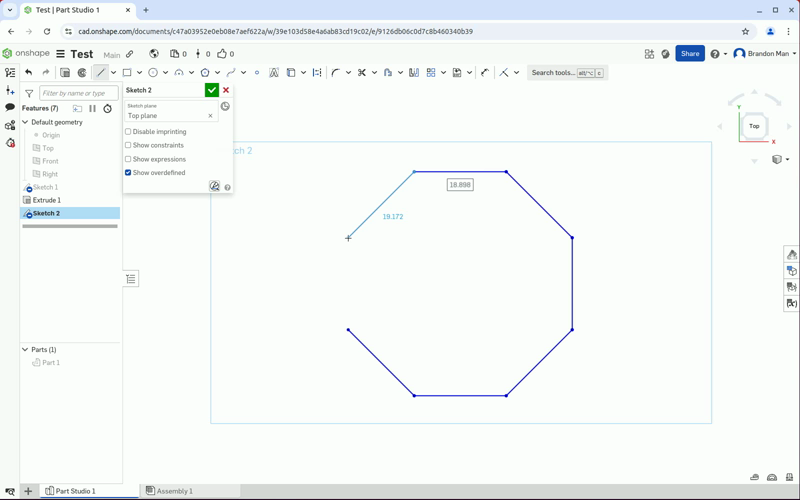
key_up(shift)
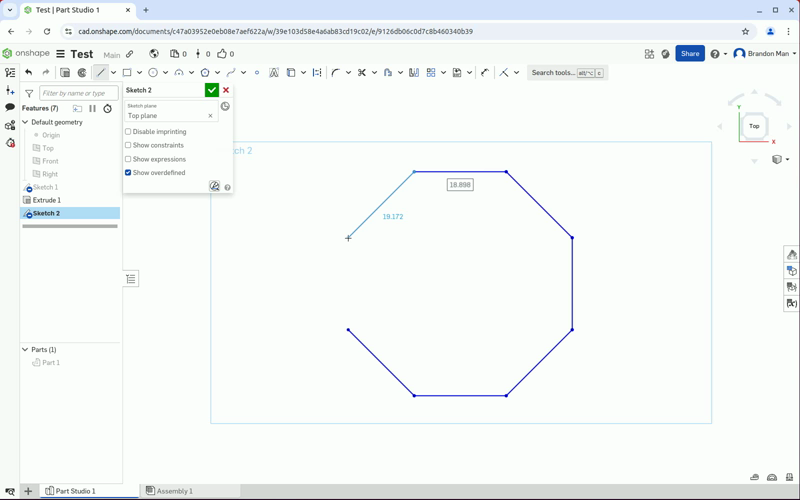
key_down(shift)
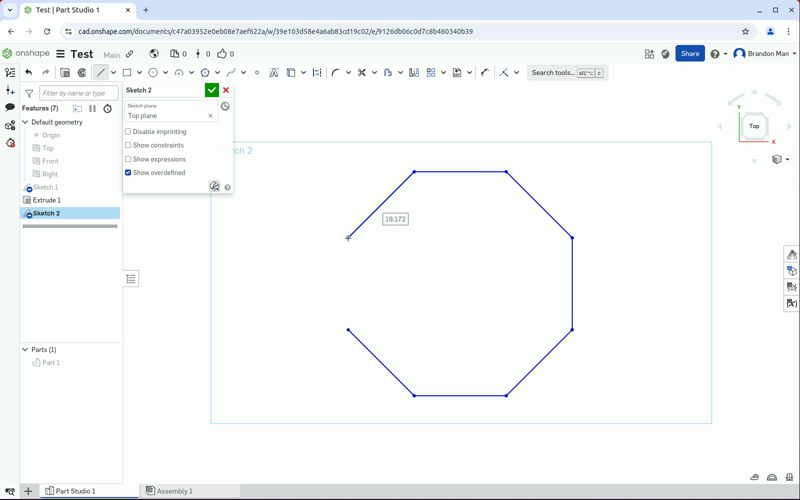
mouse_move(348, 329)
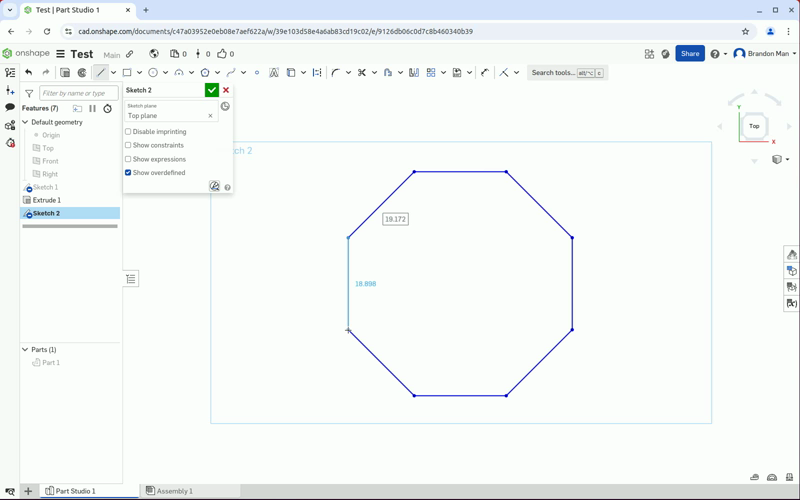
key_up(shift)
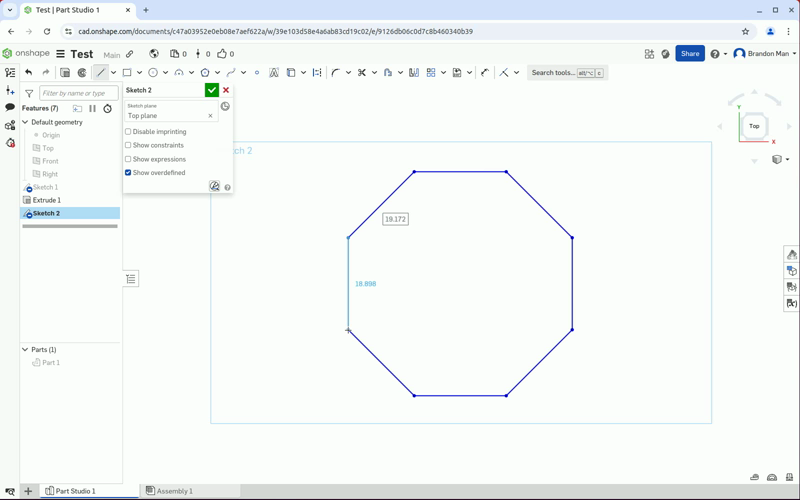
click(348, 329)
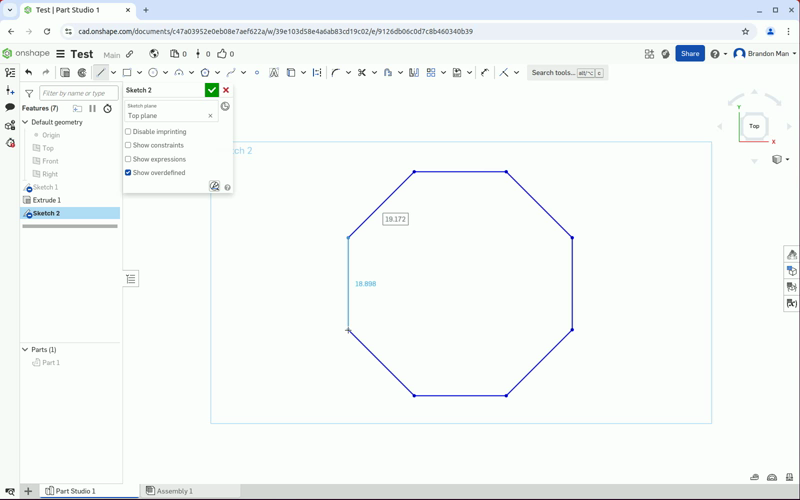
key(esc)
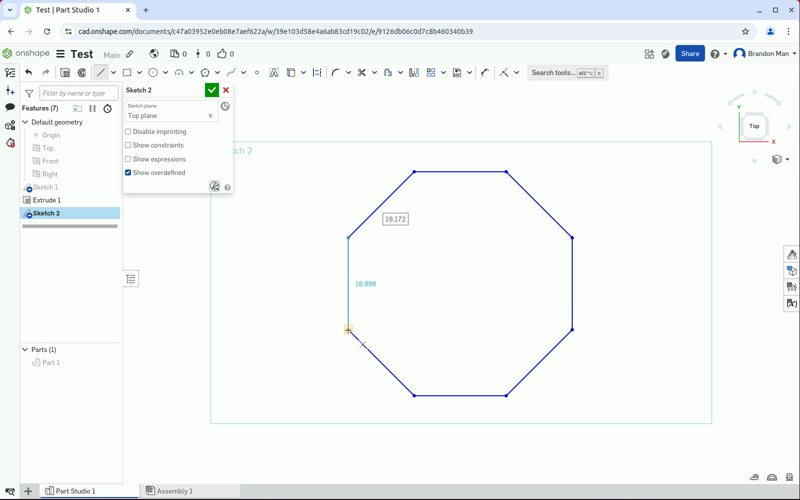
key(l)
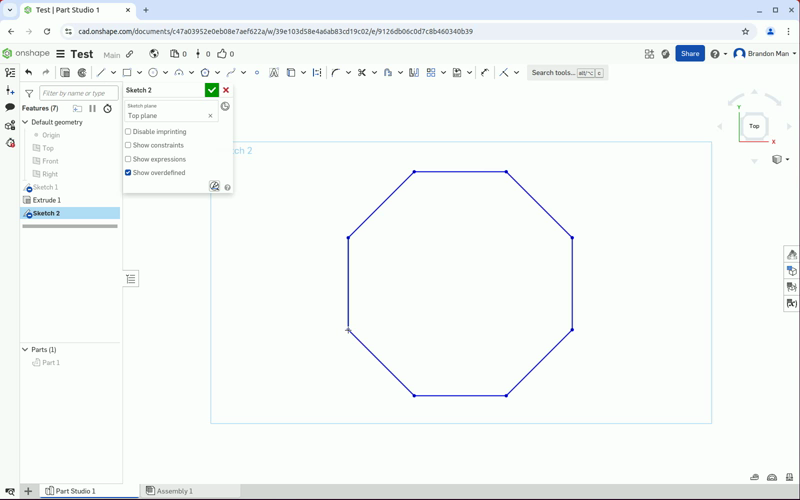
key_down(shift)
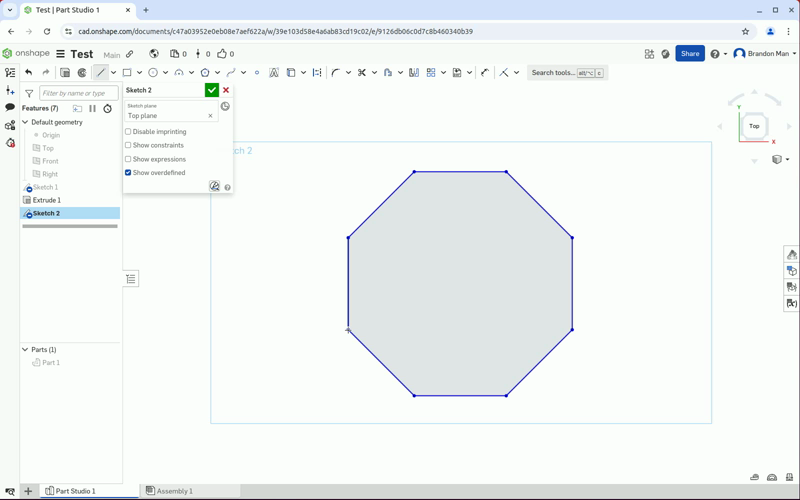
mouse_move(350, 327)
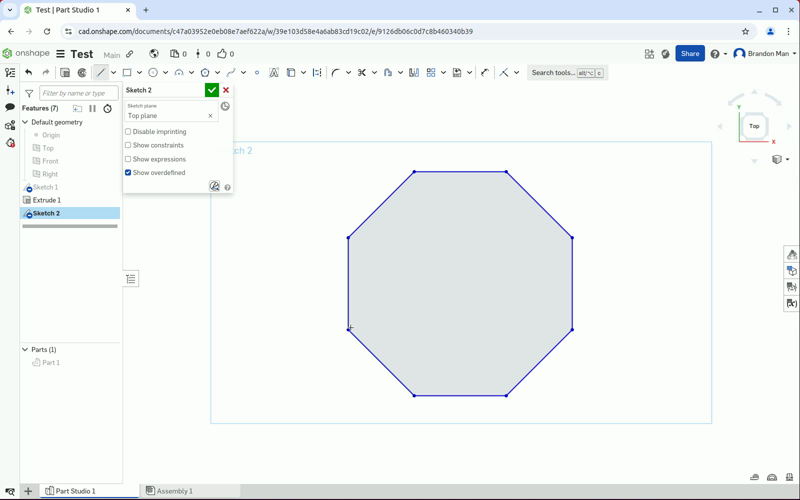
scroll(6)
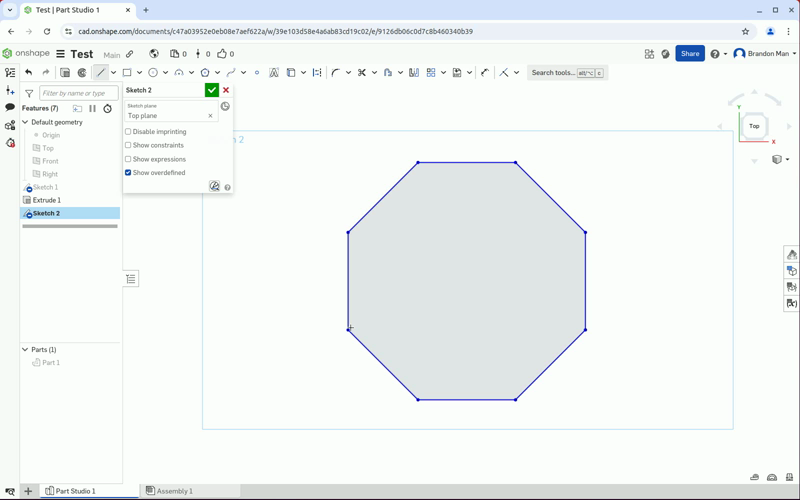
scroll(6)
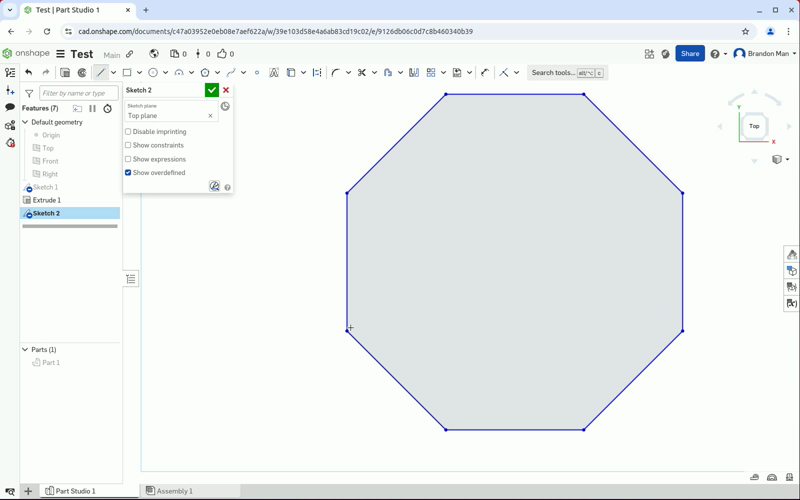
scroll(6)
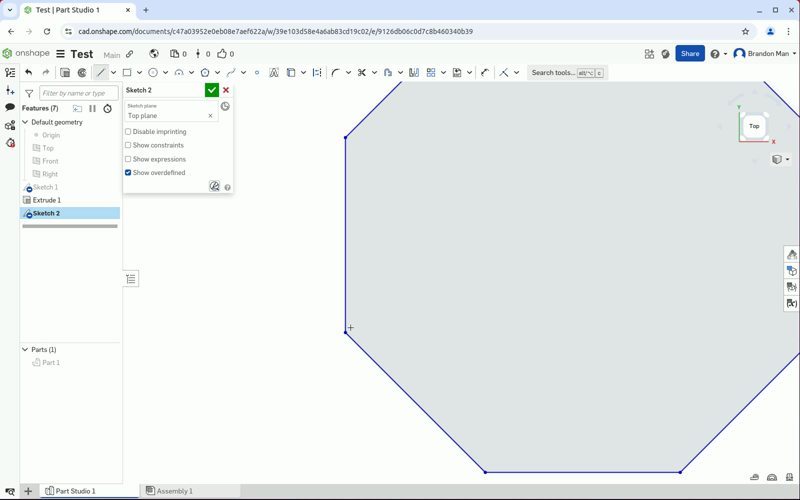
scroll(6)
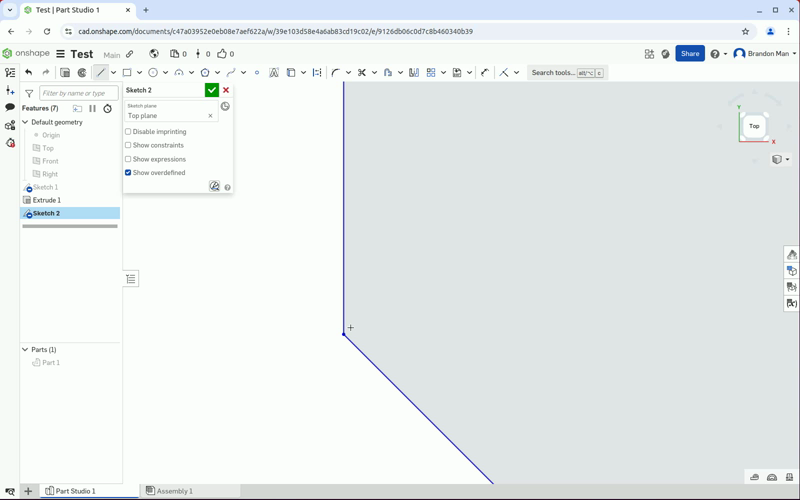
scroll(6)
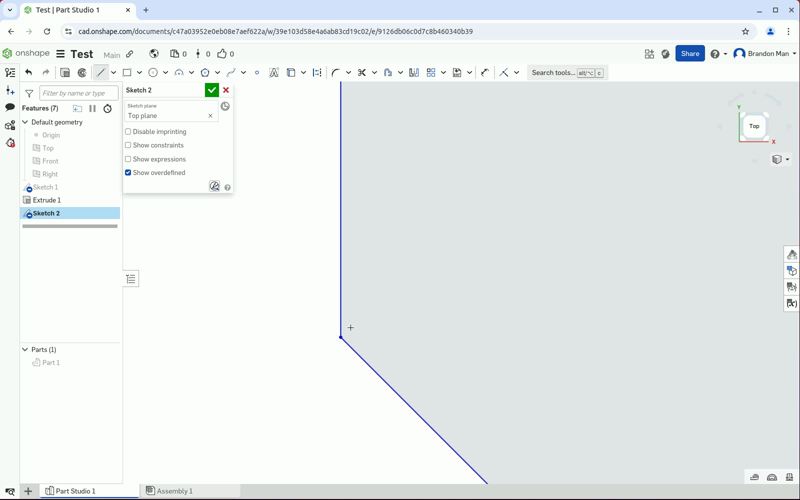
scroll(6)
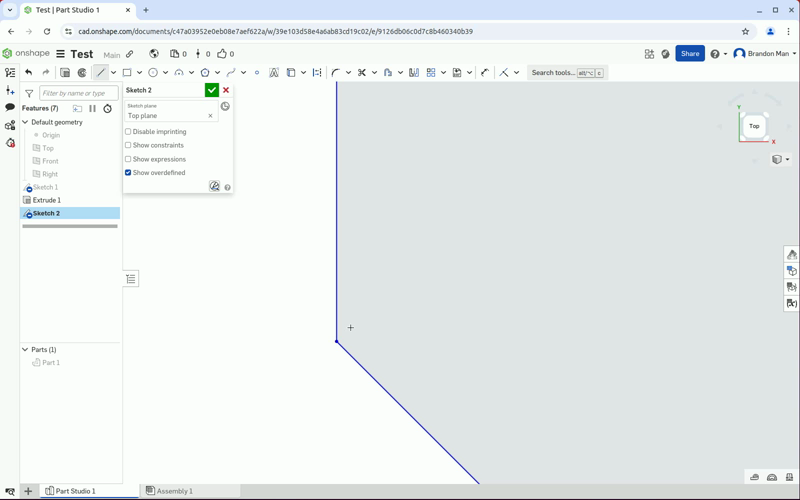
scroll(6)
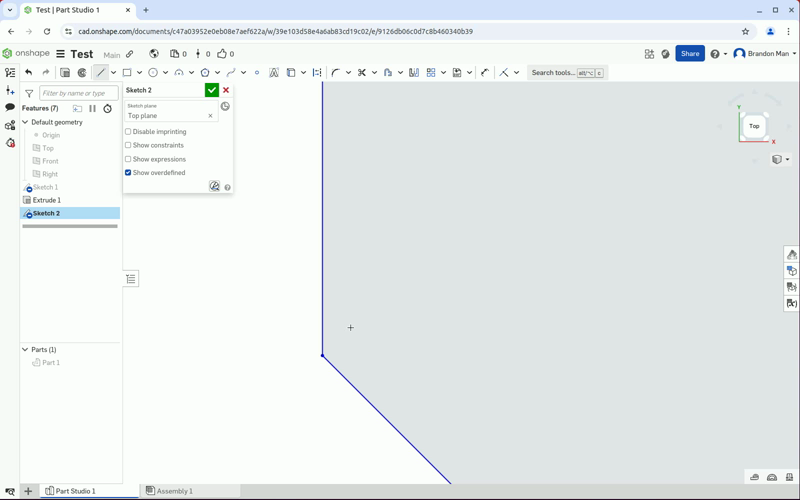
click(350, 327)
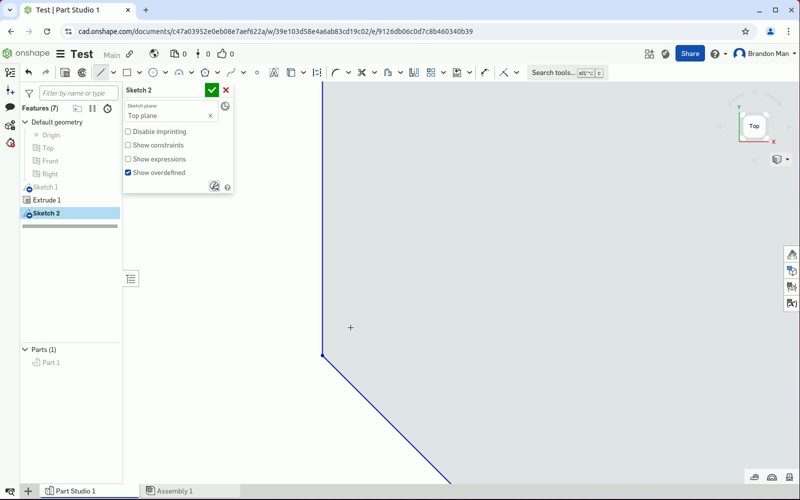
scroll(-6)
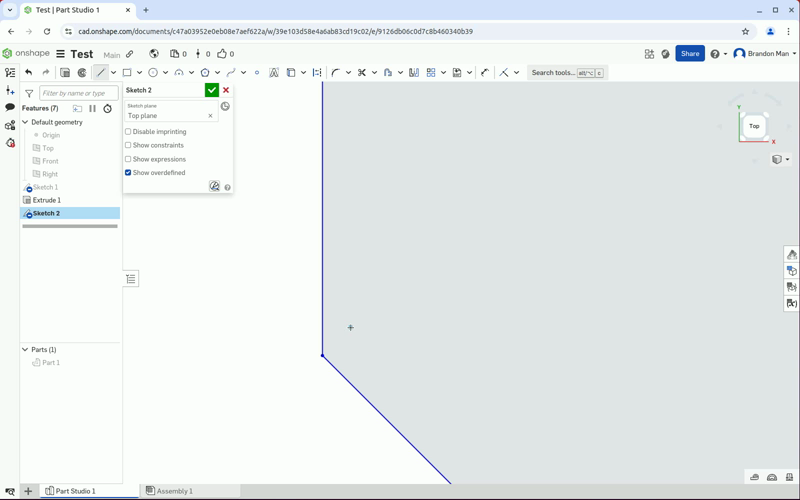
scroll(-6)
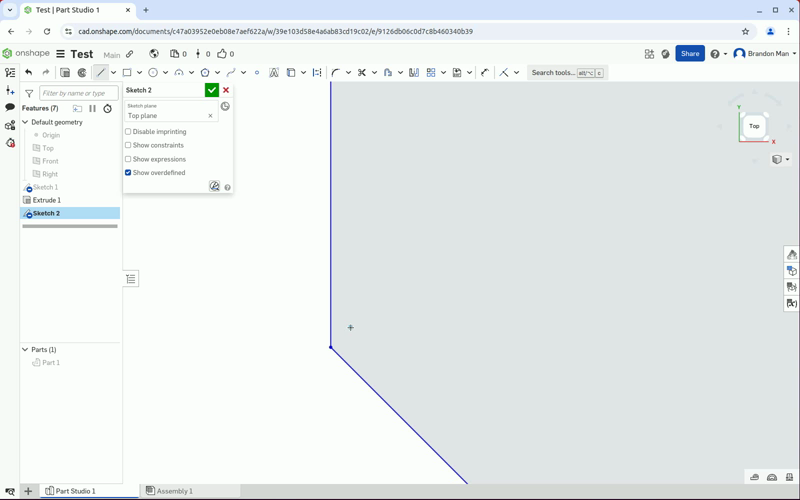
scroll(-6)
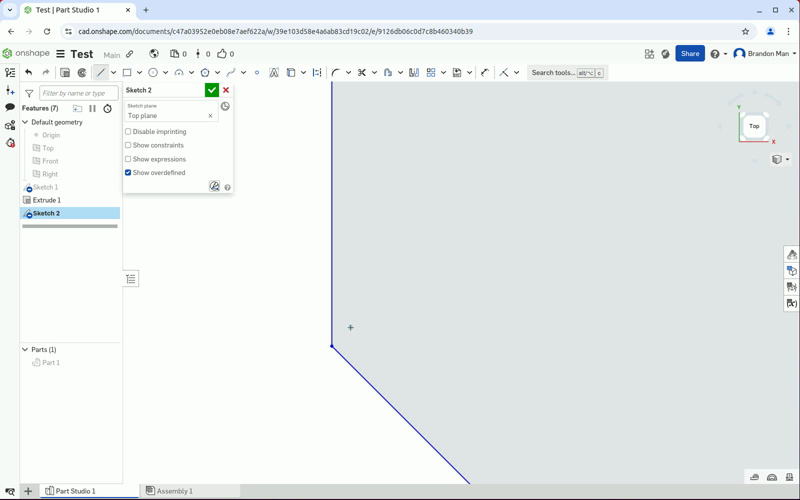
scroll(-6)
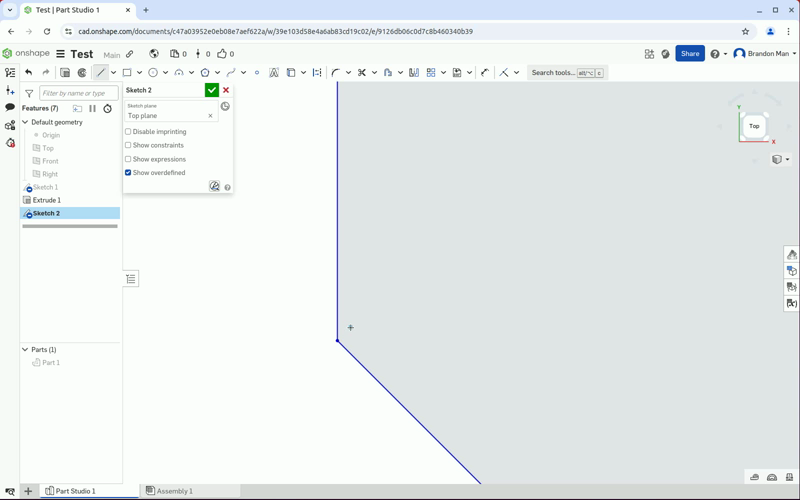
scroll(-6)
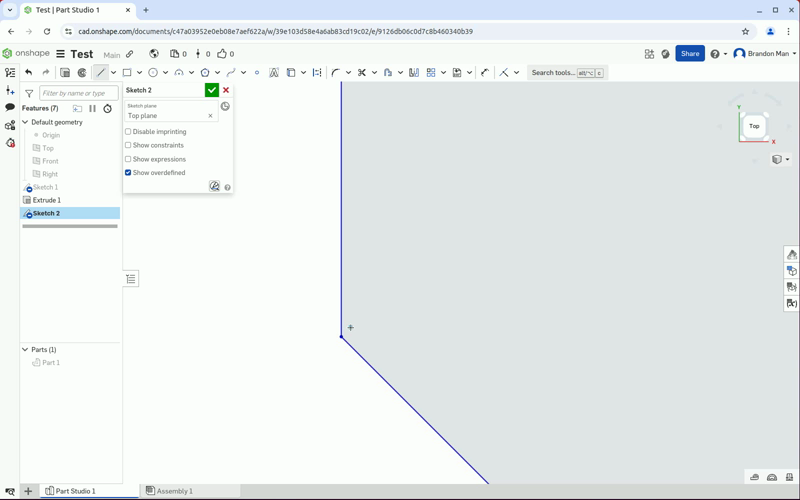
scroll(-6)
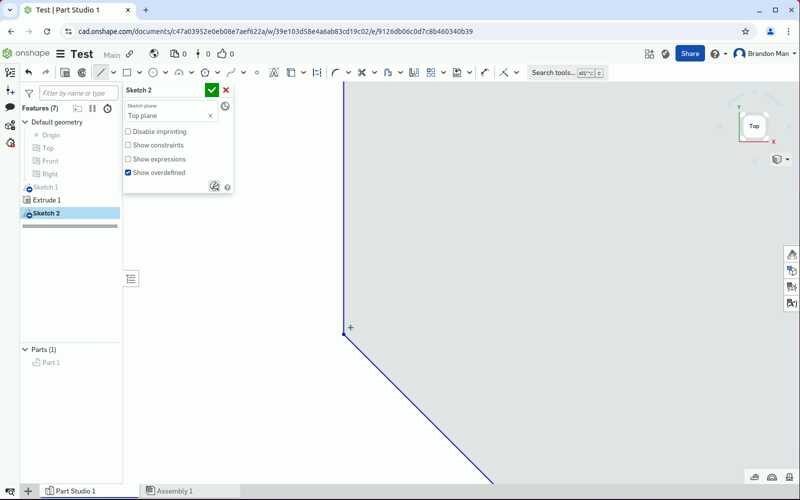
scroll(-6)
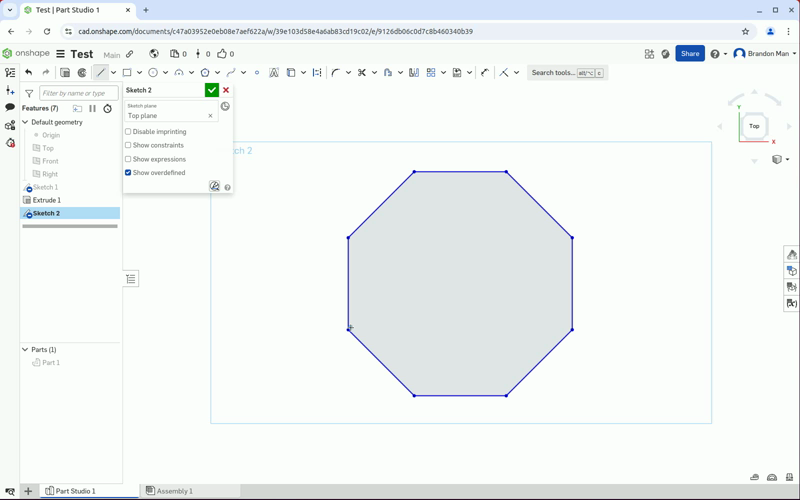
key_up(shift)
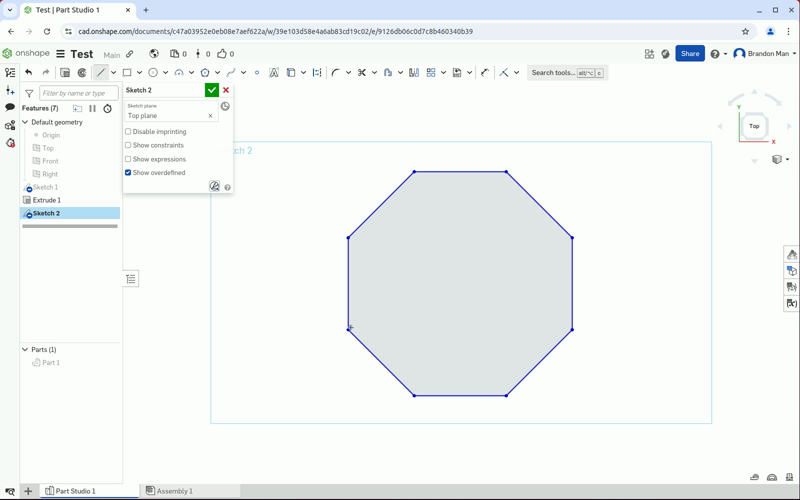
key_down(shift)
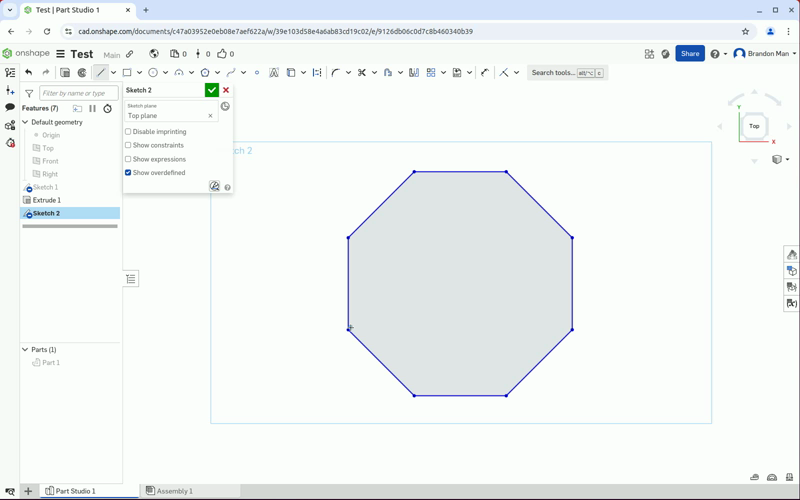
mouse_move(414, 390)
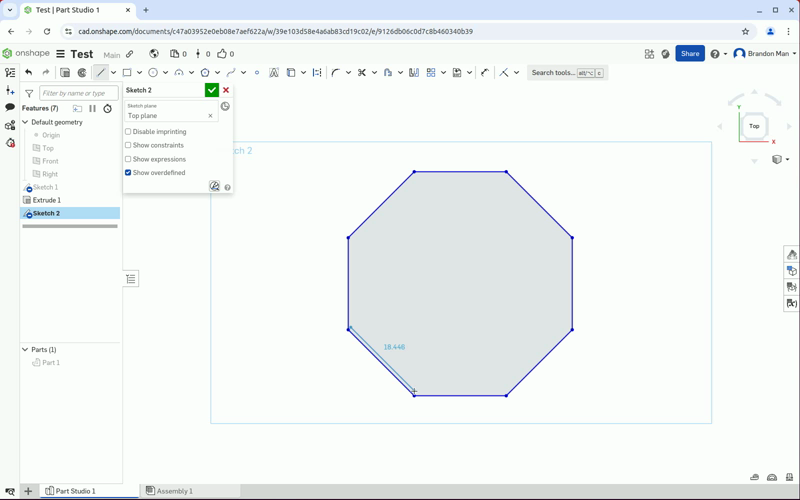
click(414, 390)
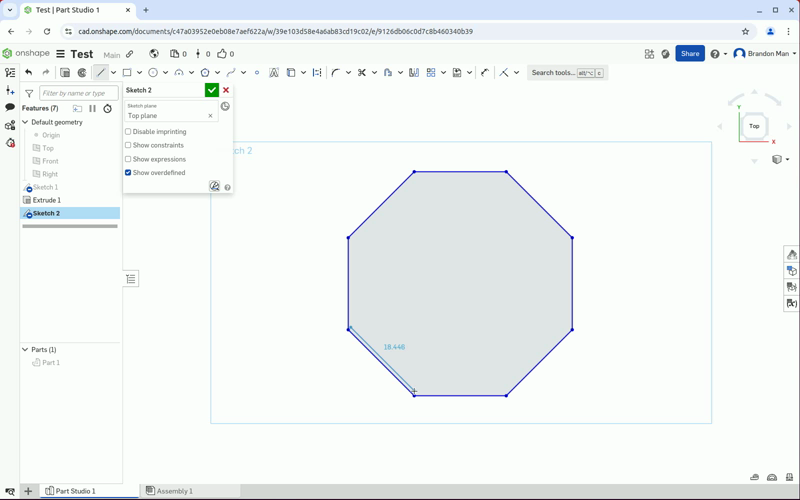
key_up(shift)
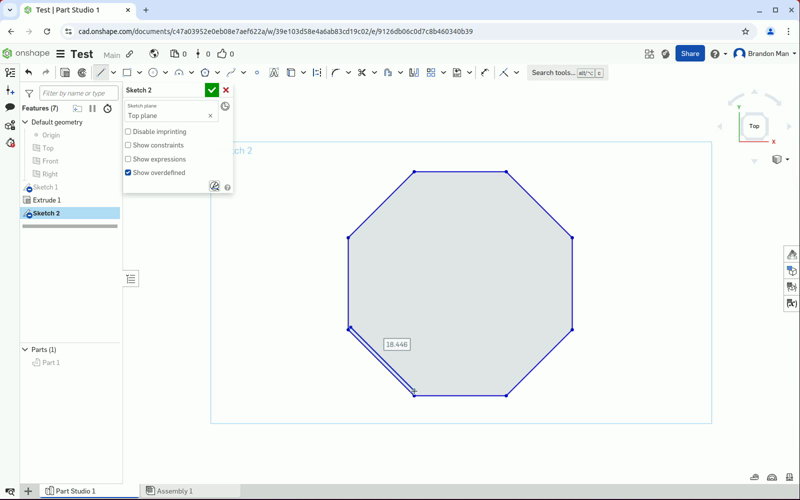
key_down(shift)
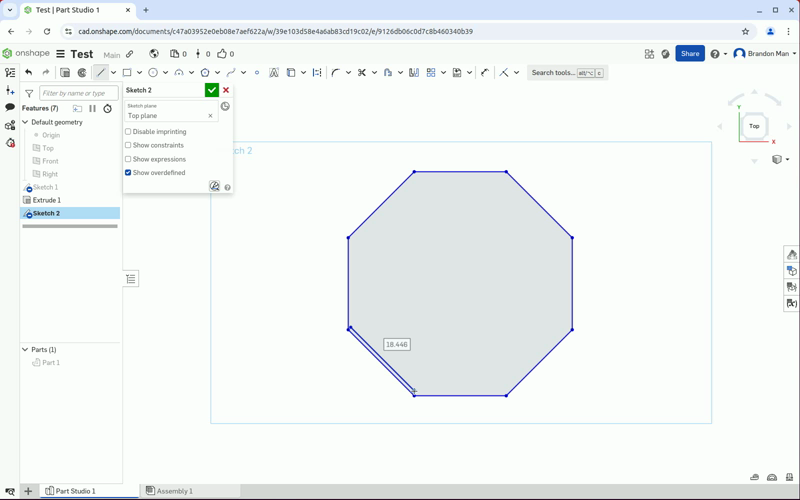
mouse_move(506, 390)
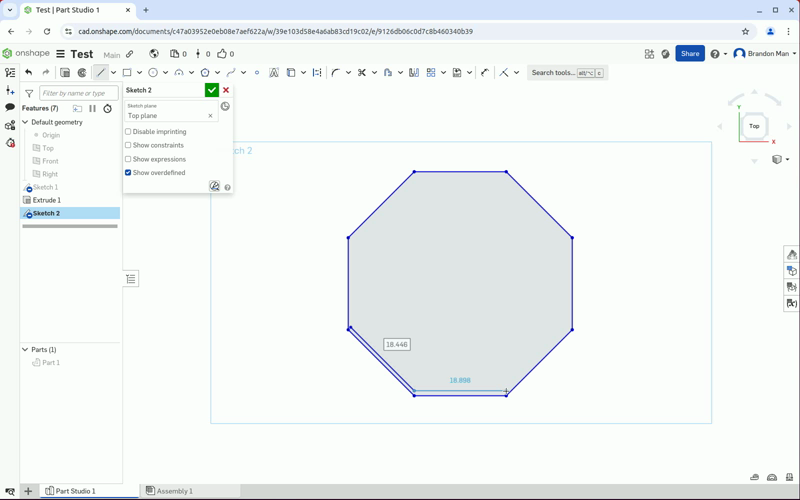
click(506, 390)
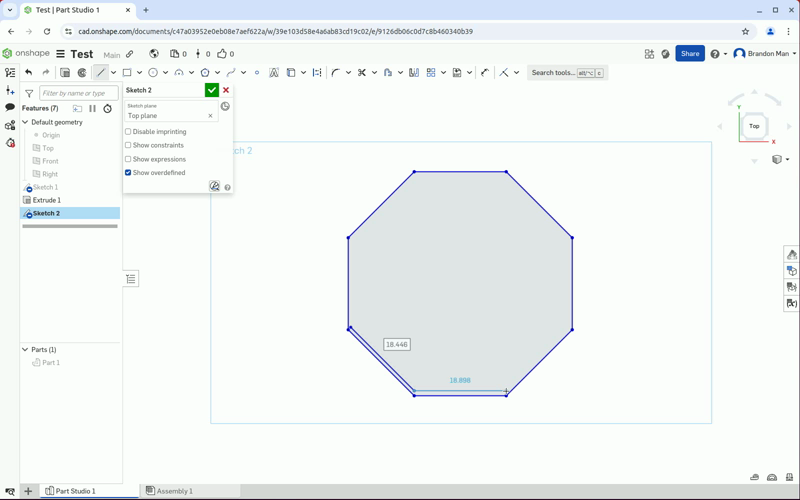
key_up(shift)
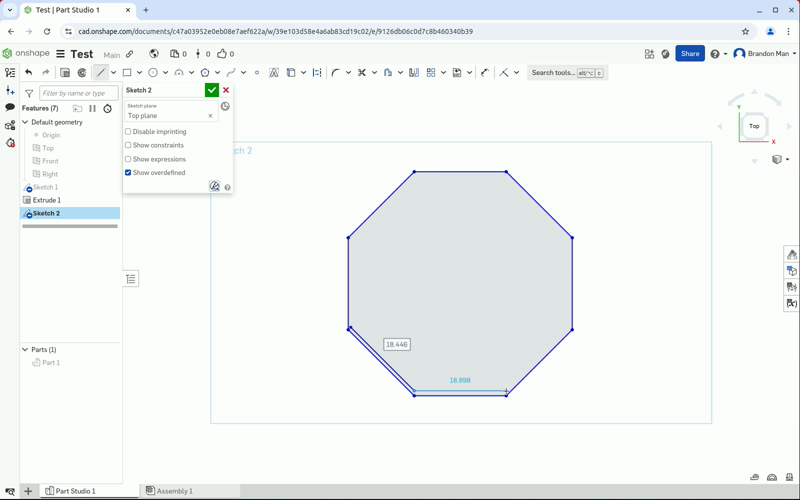
key_down(shift)
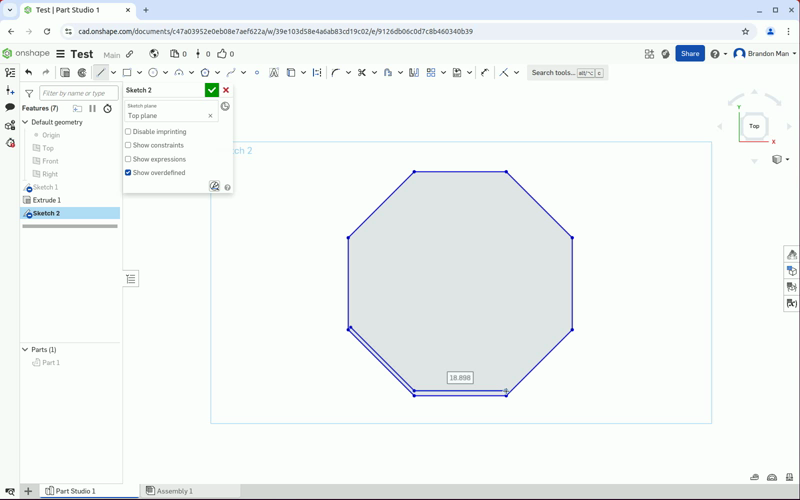
mouse_move(569, 327)
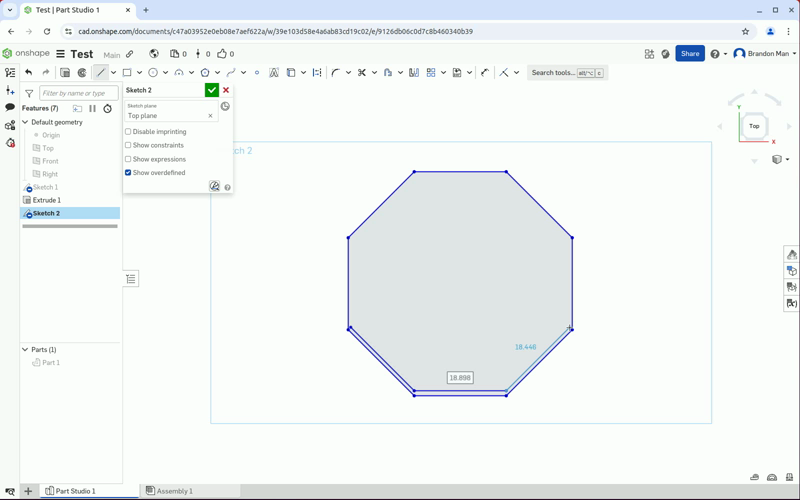
scroll(6)
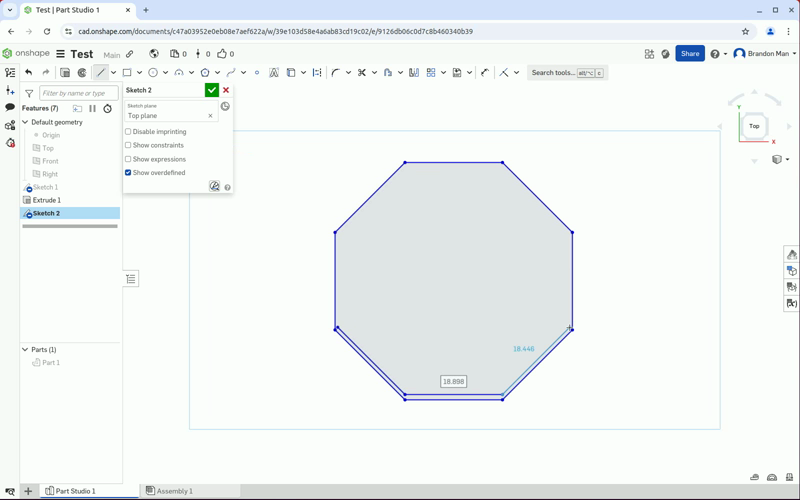
scroll(6)
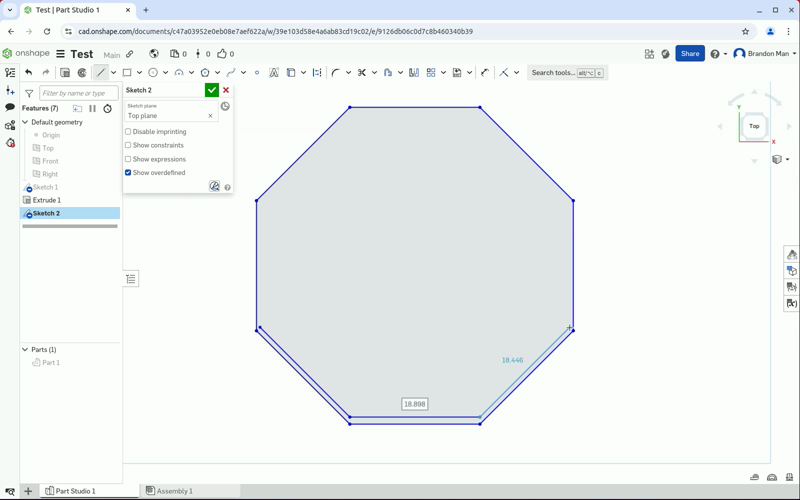
scroll(6)
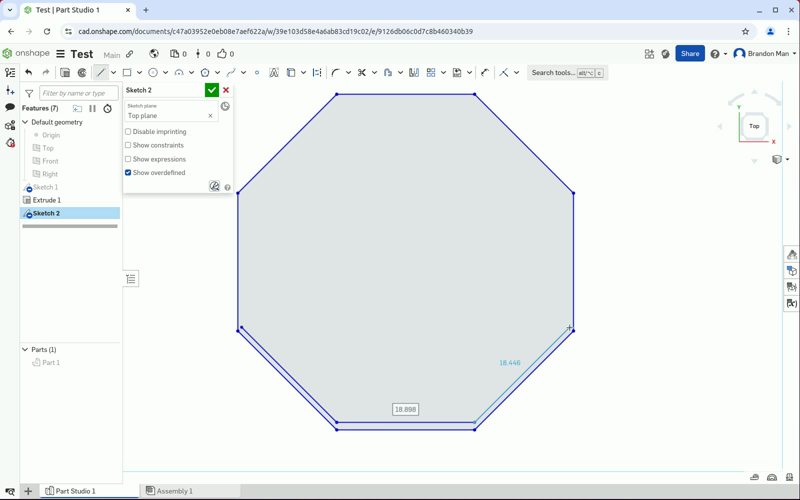
scroll(6)
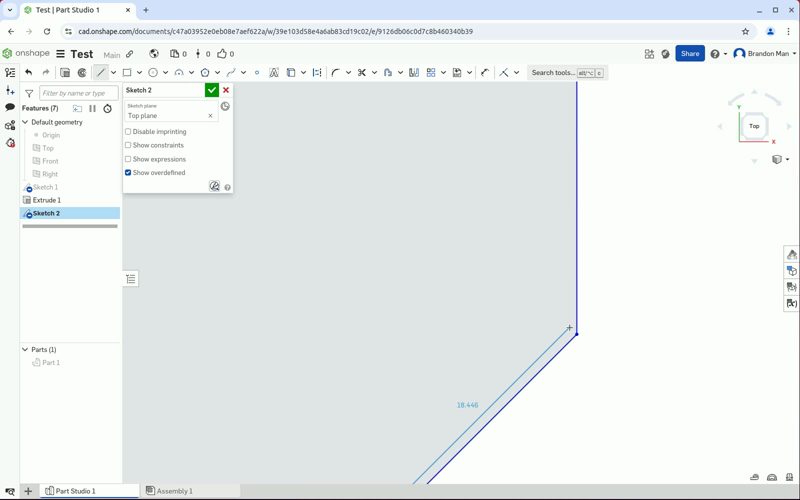
scroll(6)
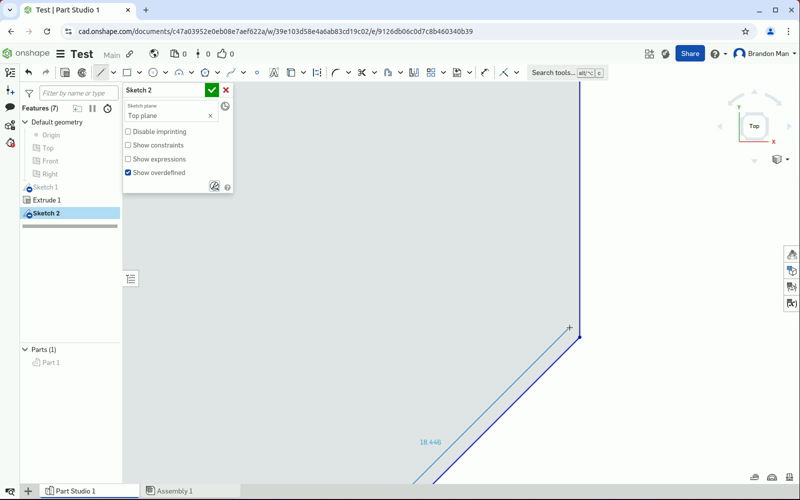
scroll(6)
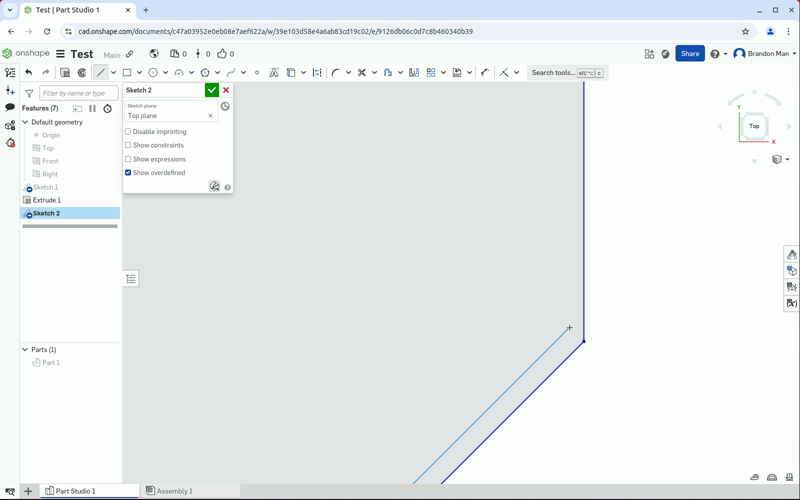
scroll(6)
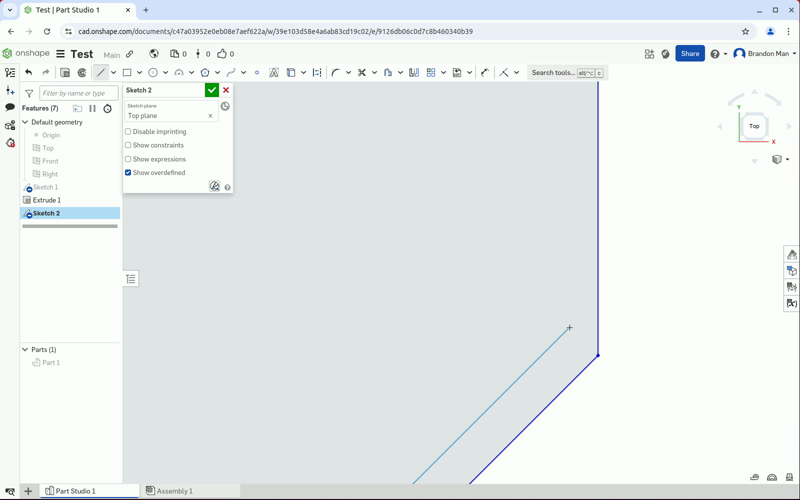
click(569, 327)
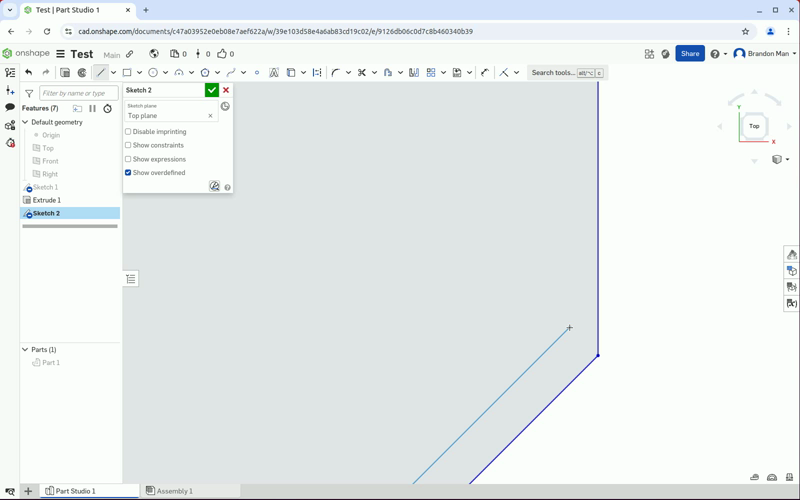
scroll(-6)
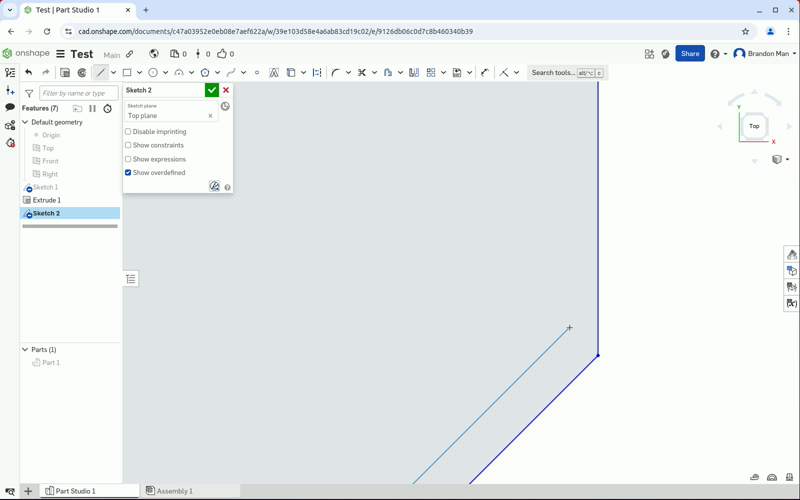
scroll(-6)
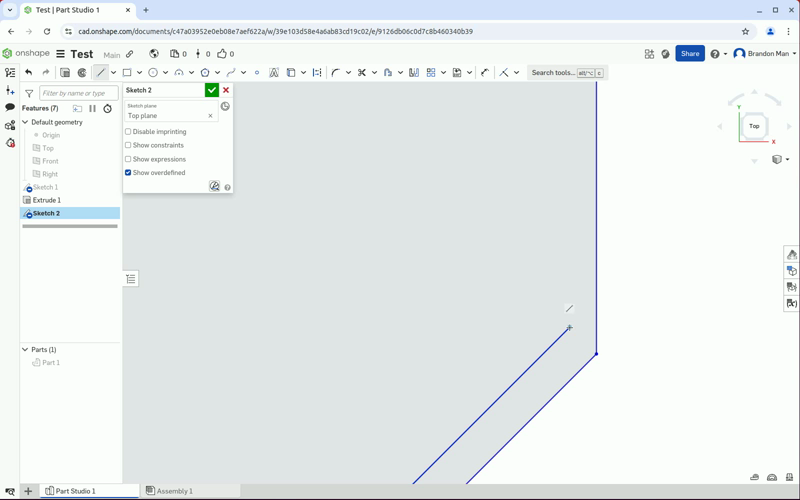
scroll(-6)
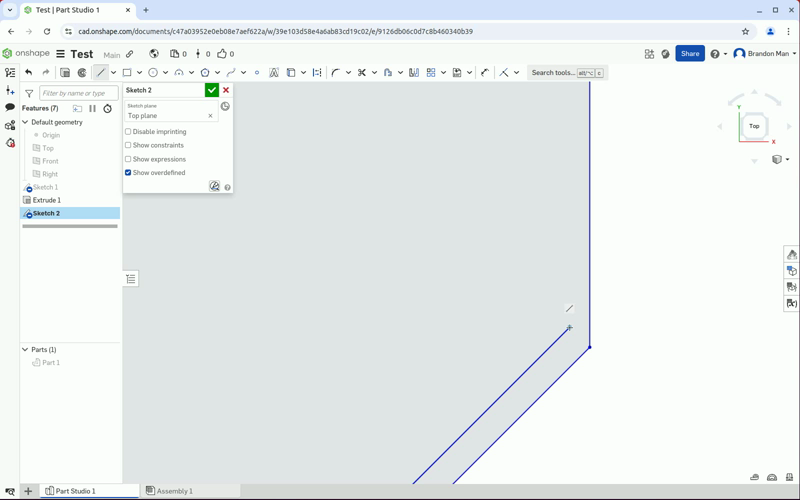
scroll(-6)
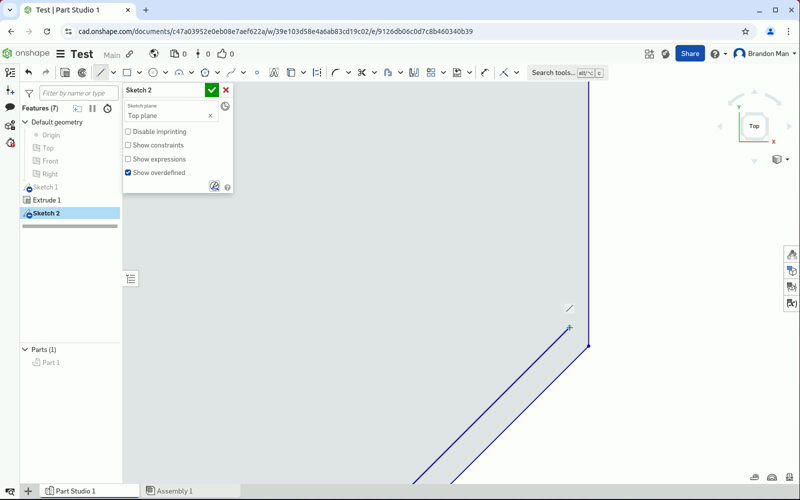
scroll(-6)
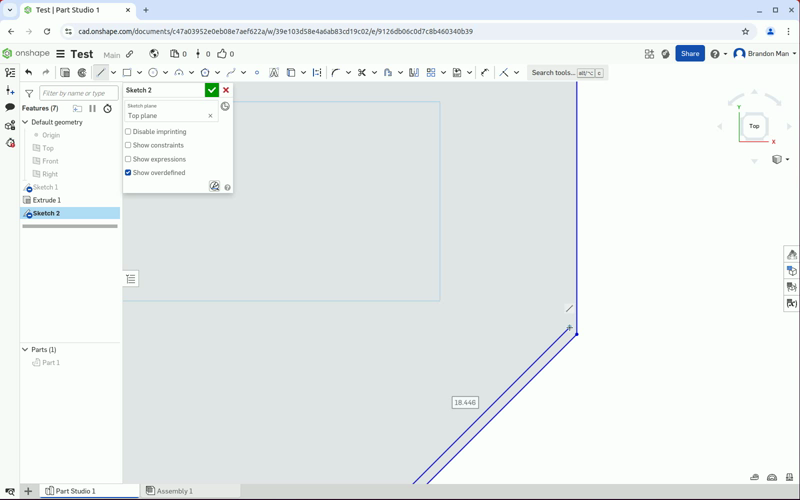
scroll(-6)
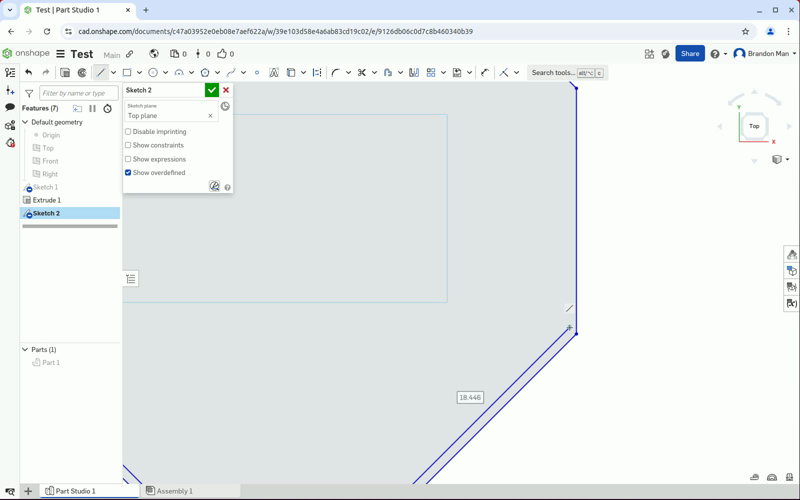
scroll(-6)
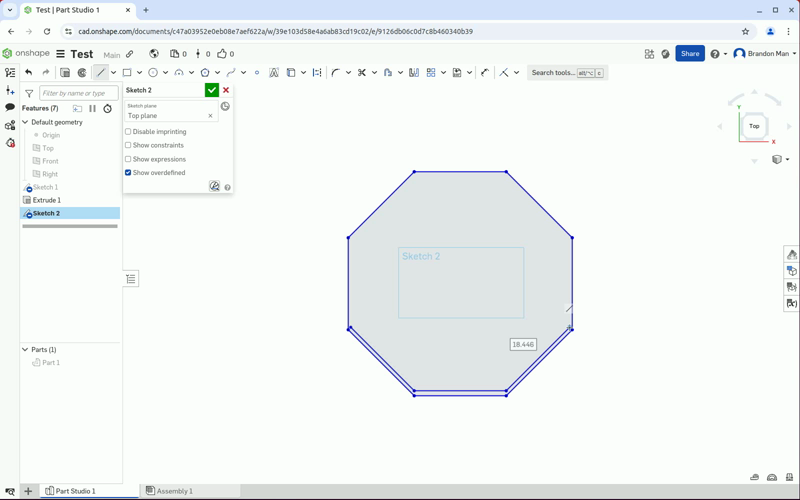
key_up(shift)
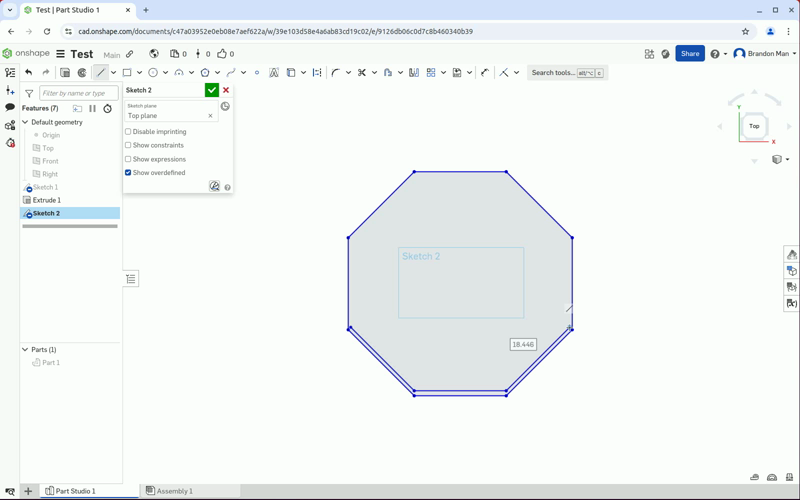
key_down(shift)
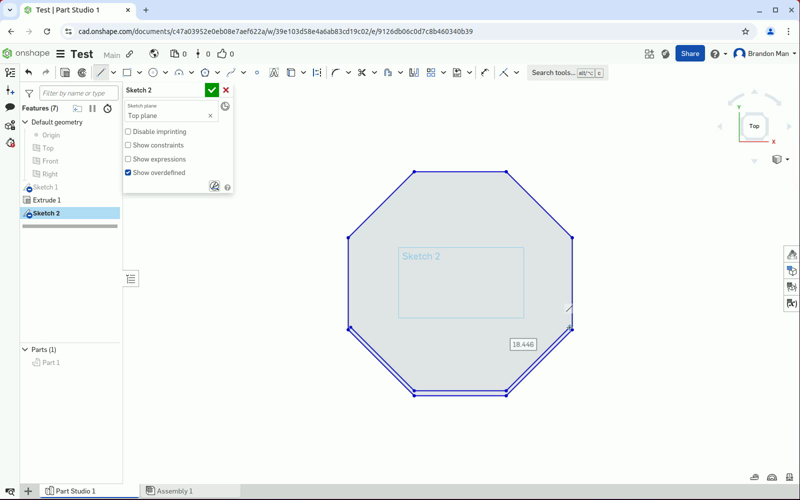
mouse_move(569, 237)
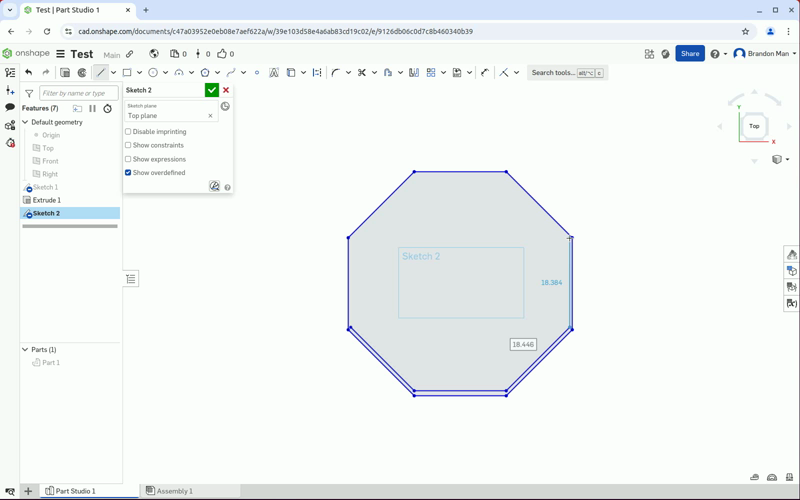
scroll(6)
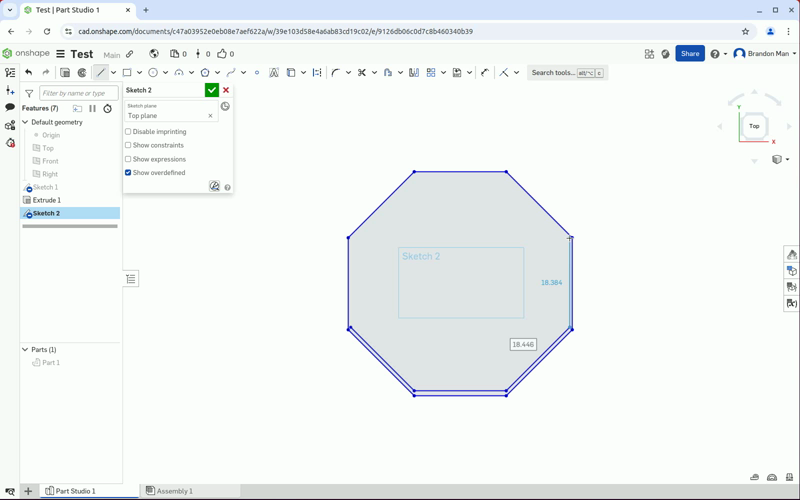
scroll(6)
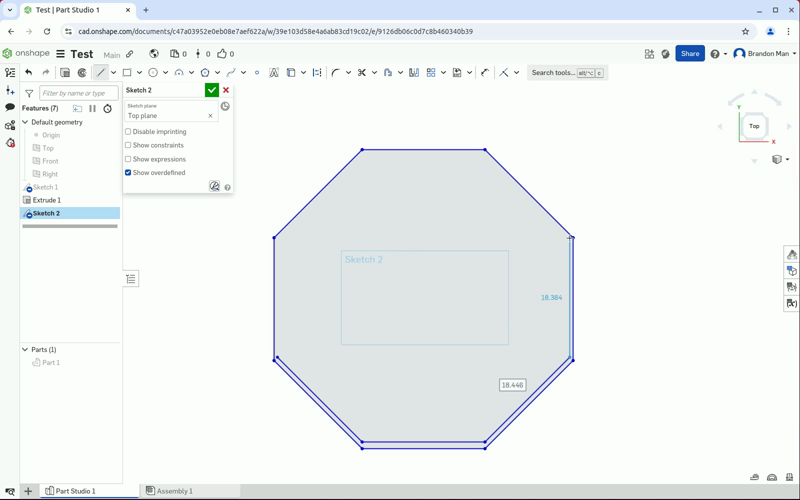
scroll(6)
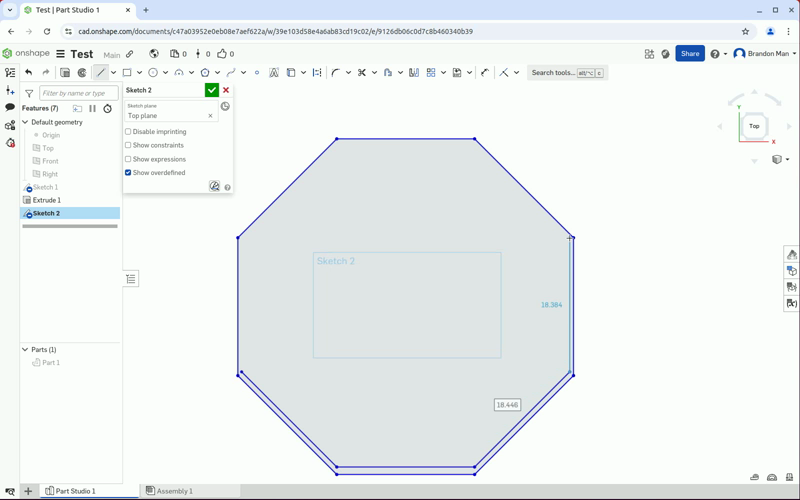
scroll(6)
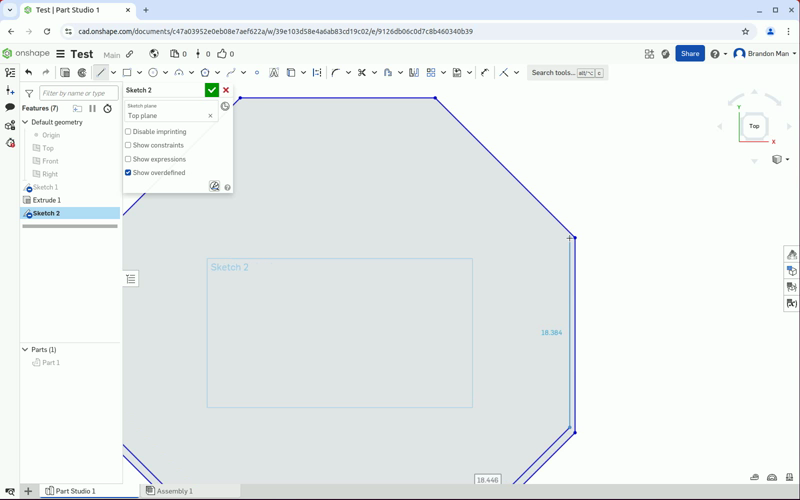
scroll(6)
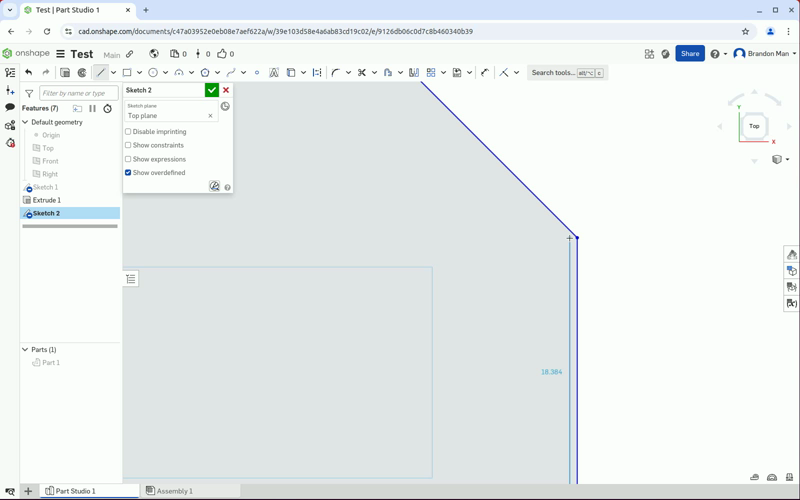
scroll(6)
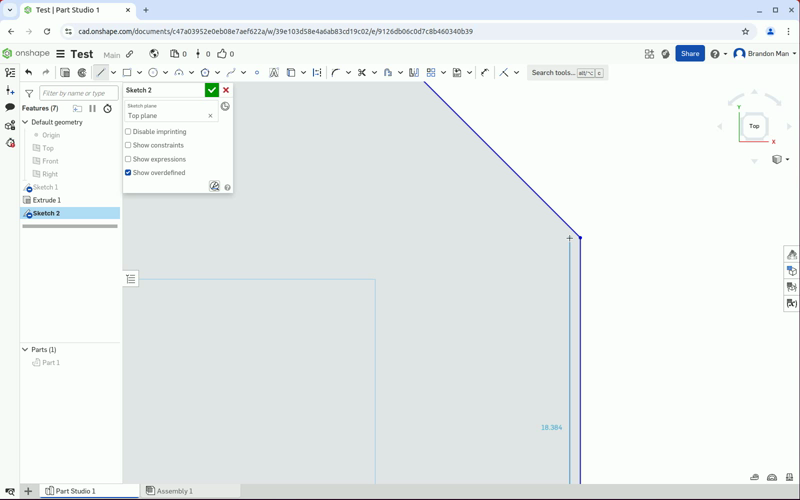
scroll(6)
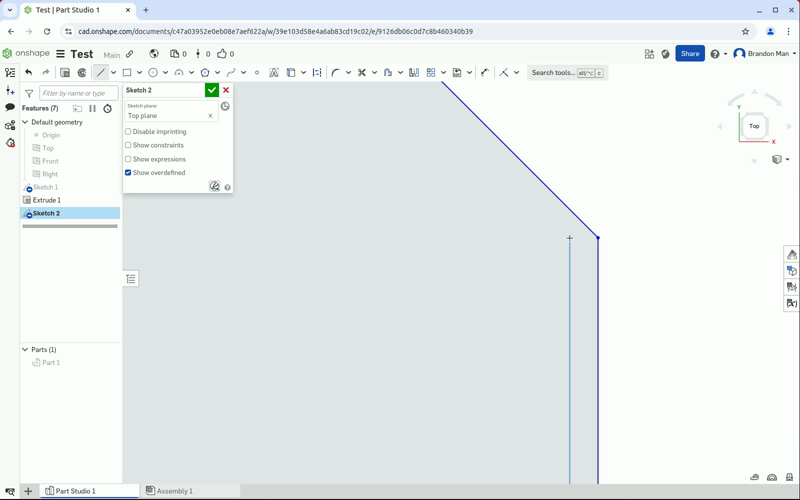
click(569, 237)
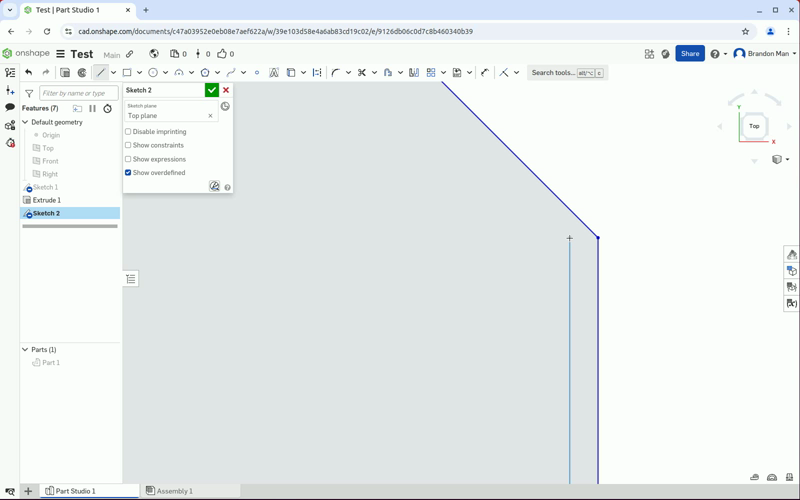
scroll(-6)
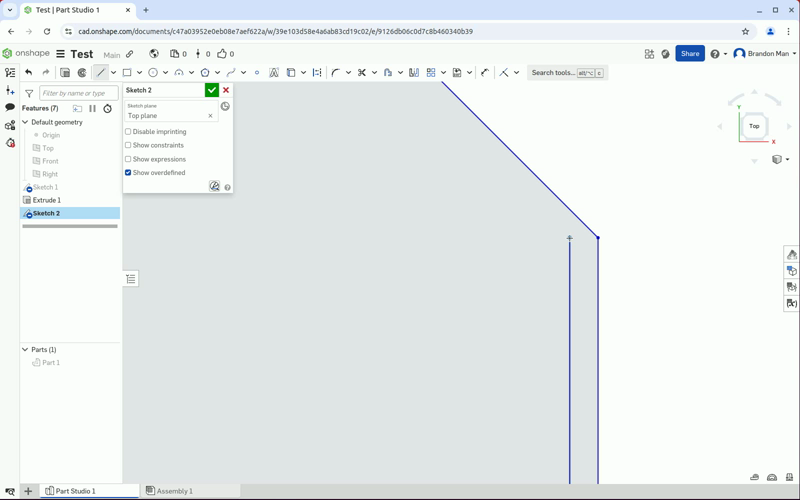
scroll(-6)
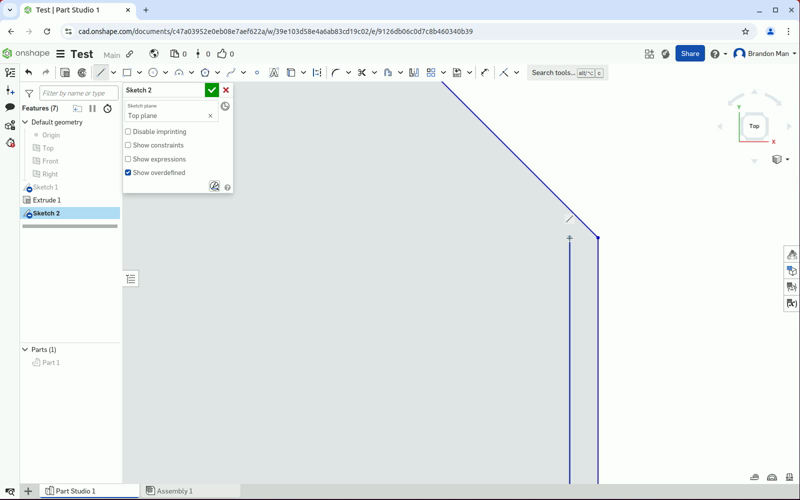
scroll(-6)
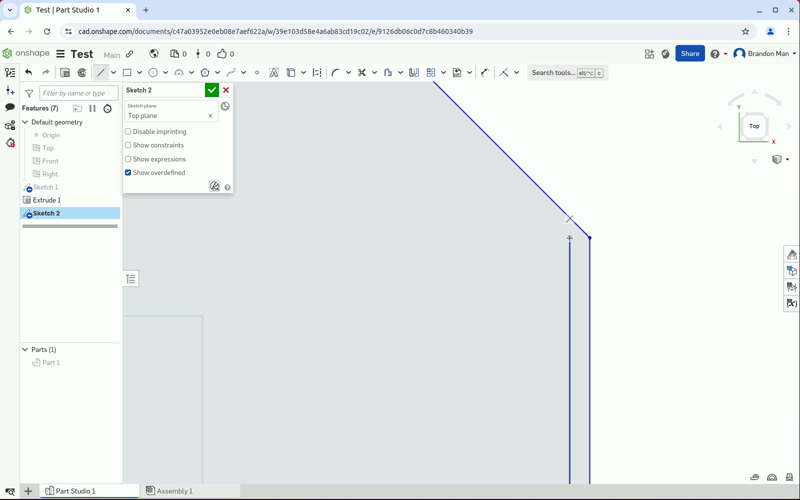
scroll(-6)
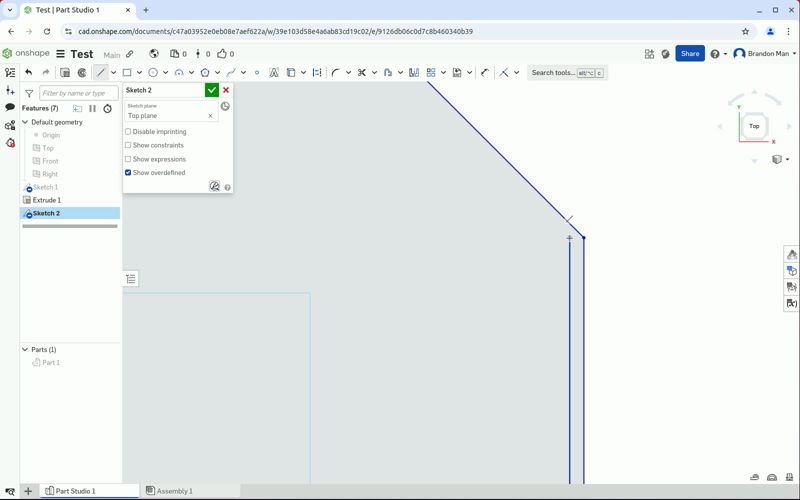
scroll(-6)
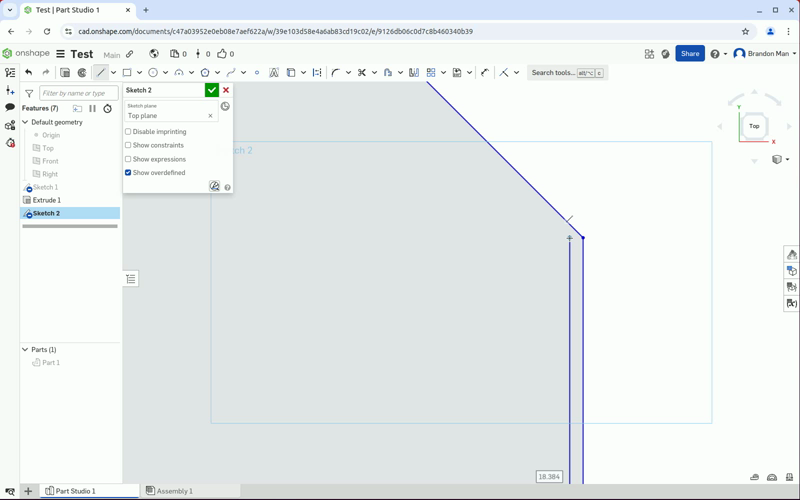
scroll(-6)
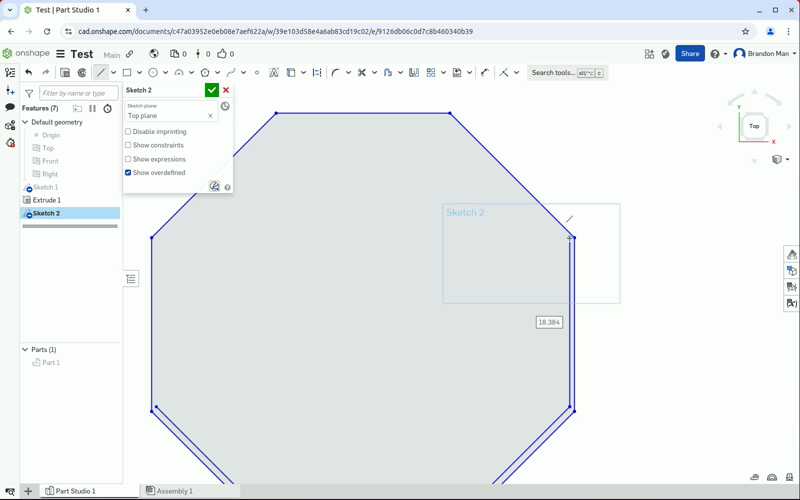
scroll(-6)
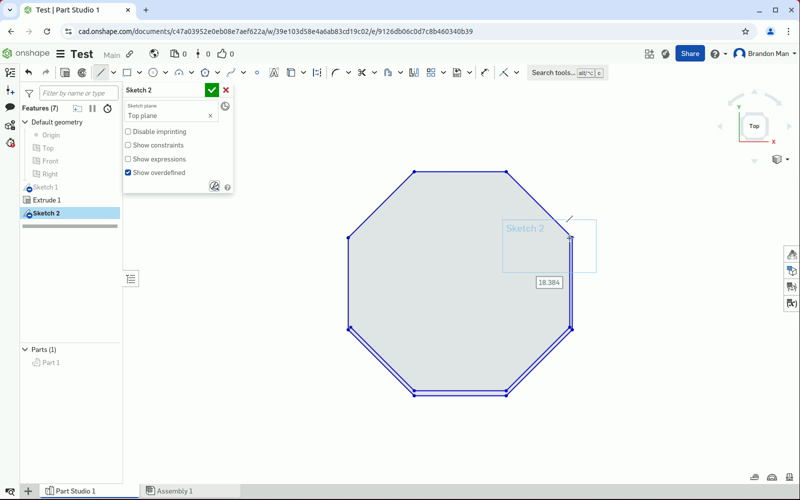
key_up(shift)
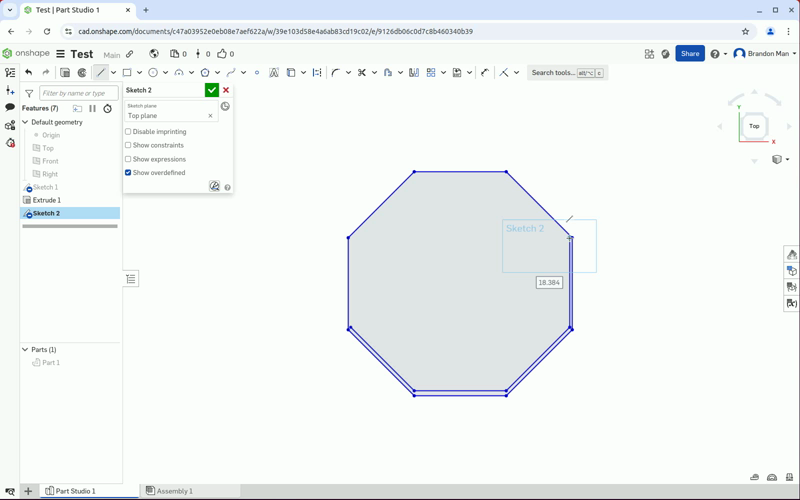
key_down(shift)
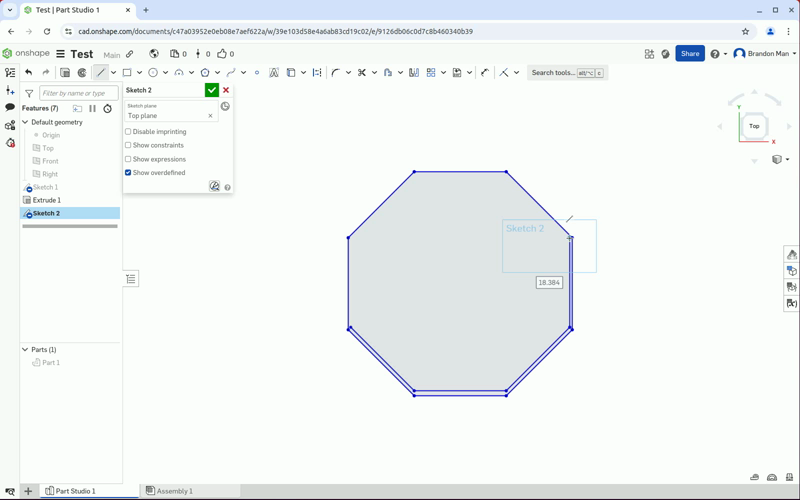
mouse_move(506, 174)
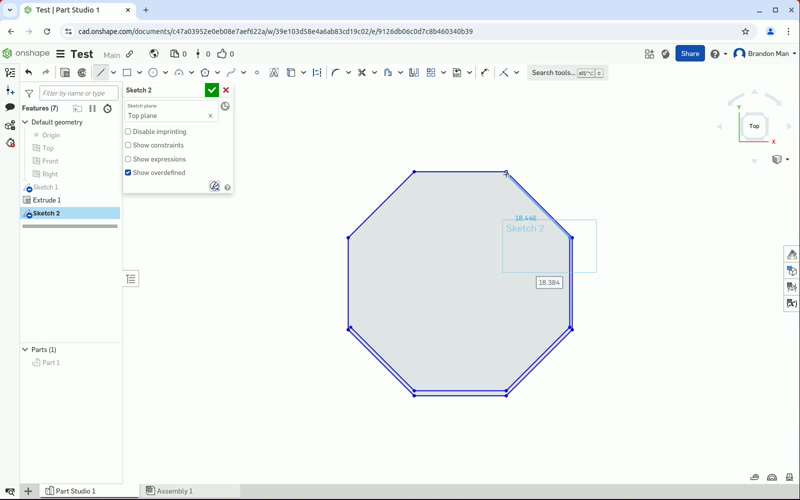
scroll(6)
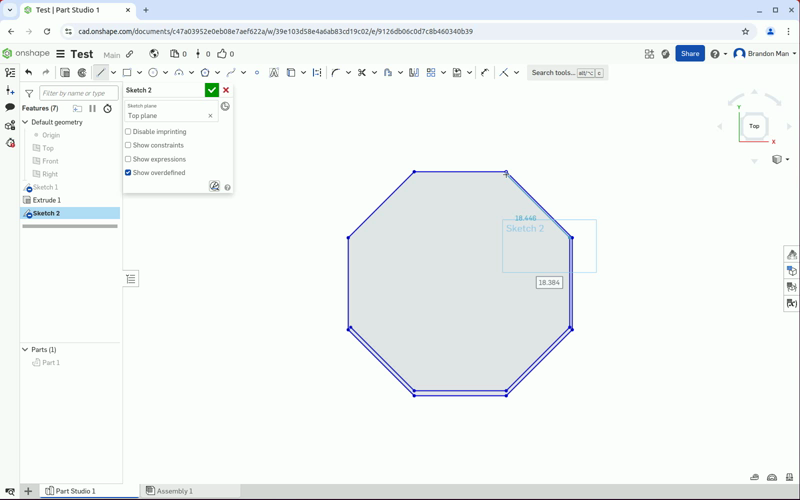
scroll(6)
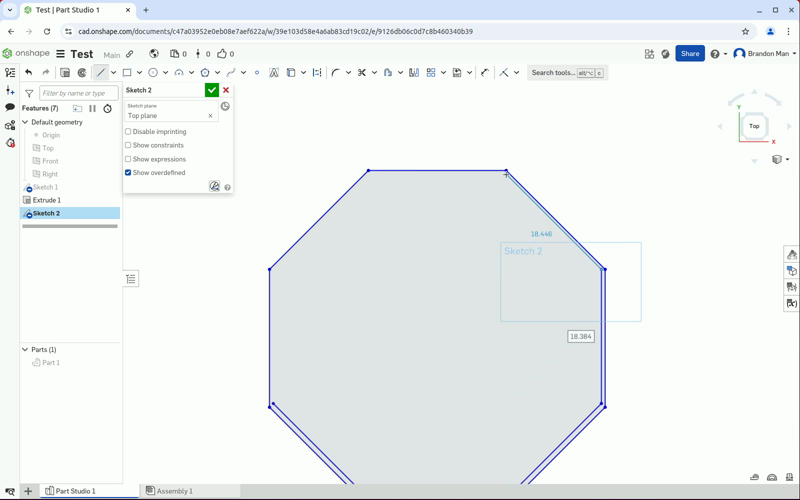
scroll(6)
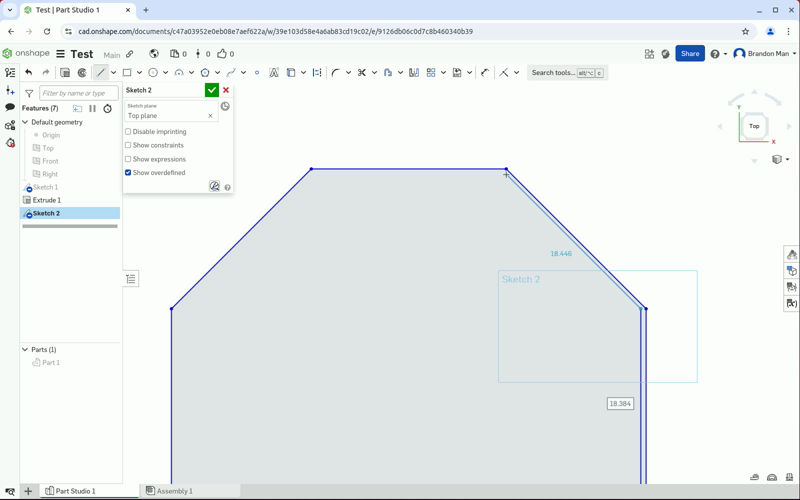
scroll(6)
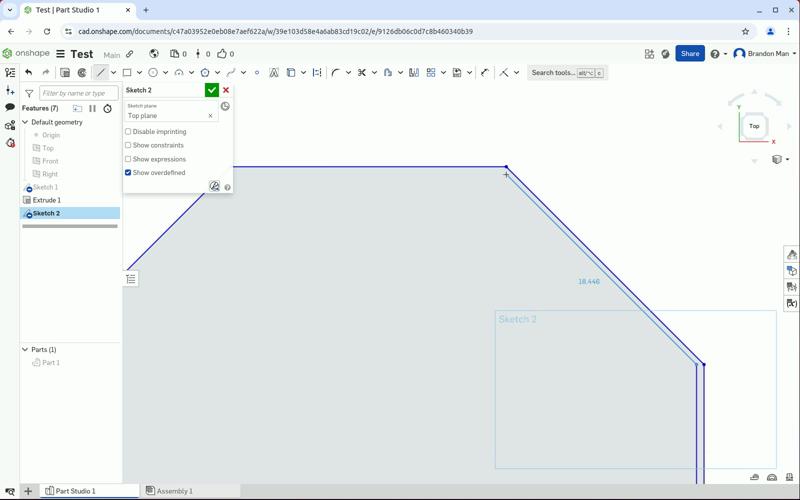
scroll(6)
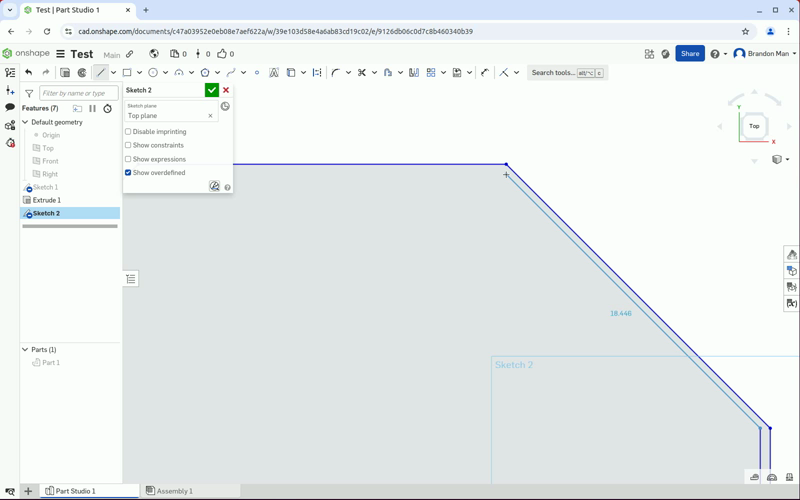
scroll(6)
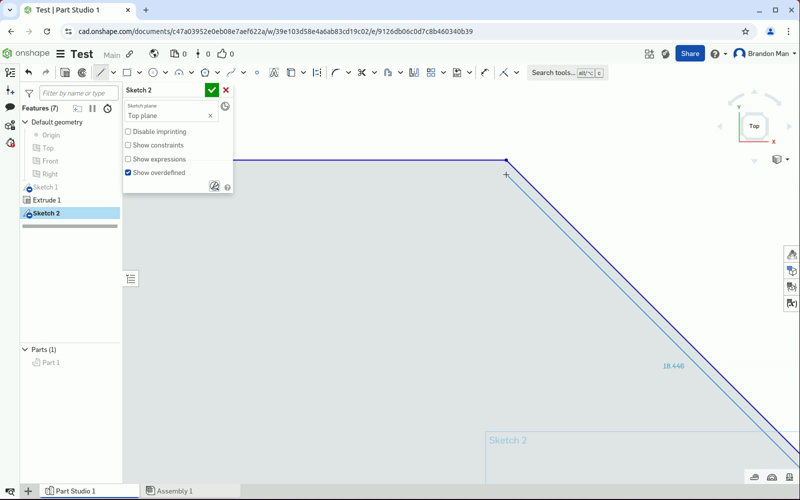
scroll(6)
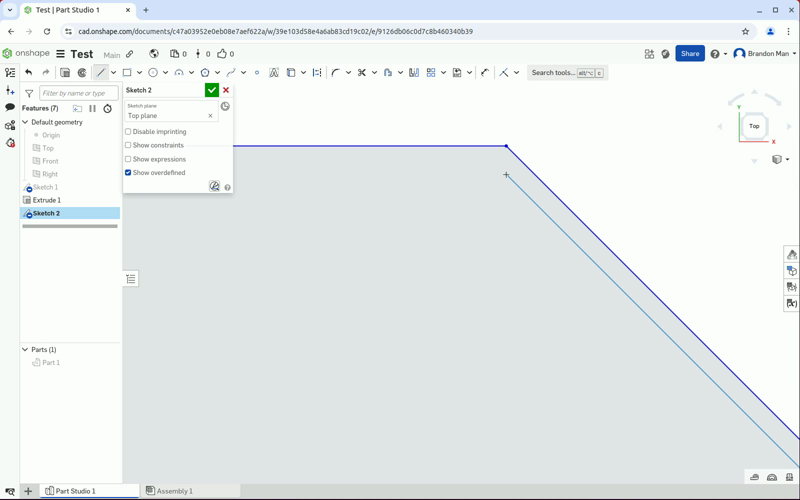
click(506, 174)
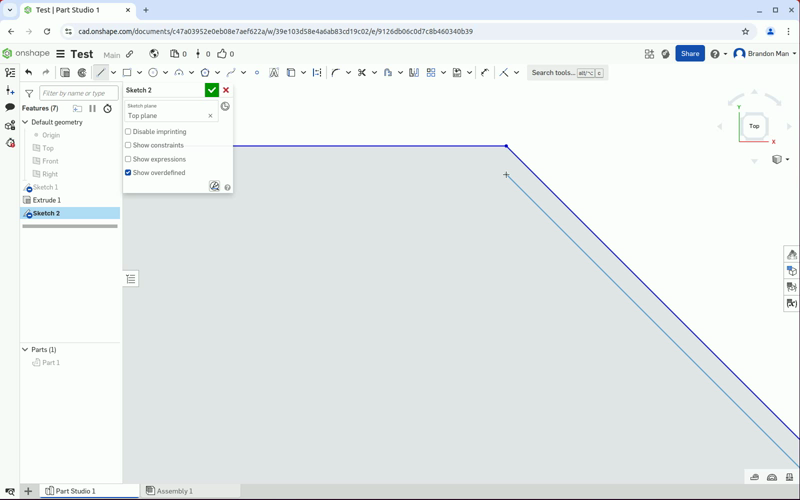
scroll(-6)
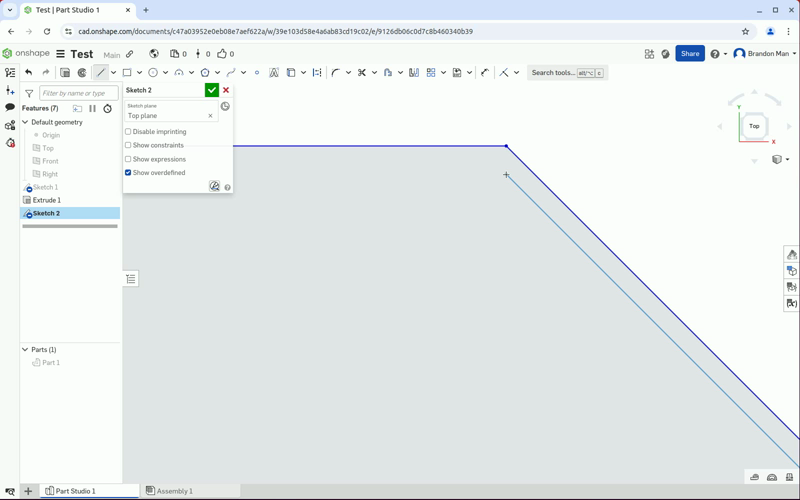
scroll(-6)
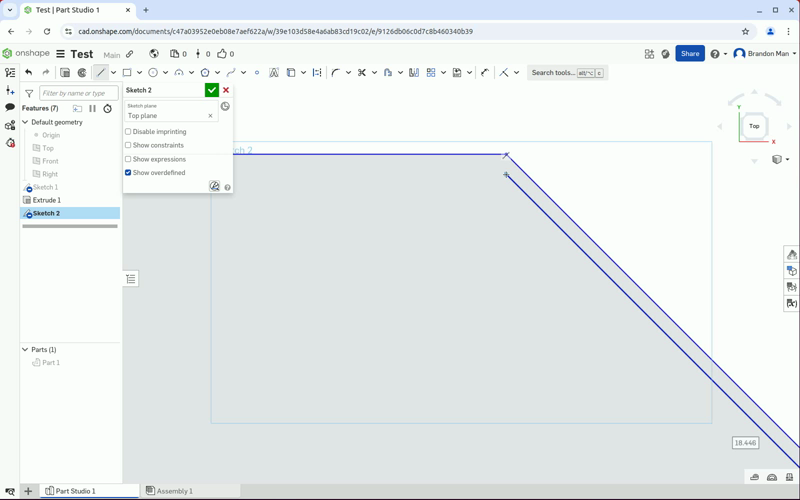
scroll(-6)
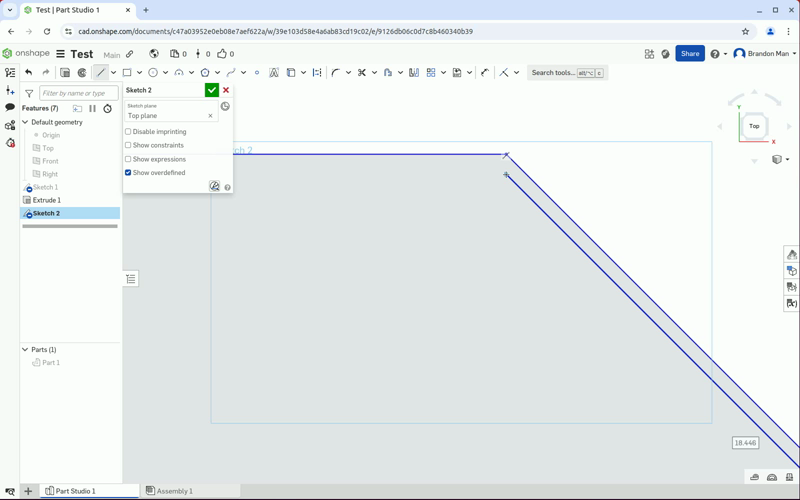
scroll(-6)
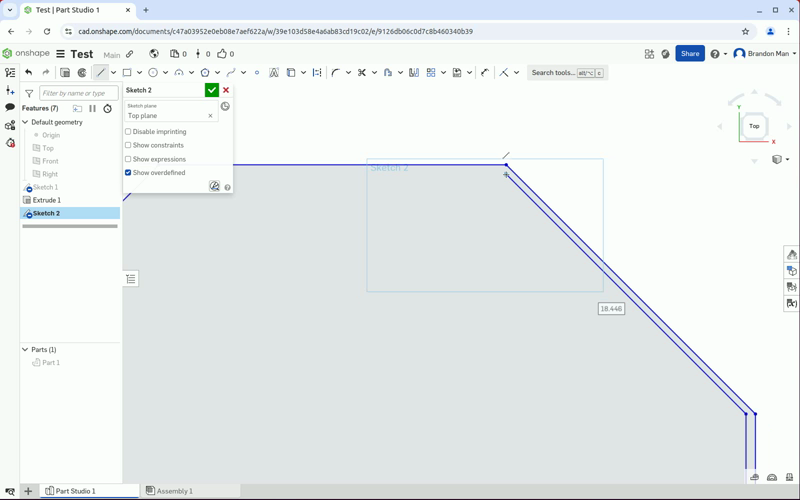
scroll(-6)
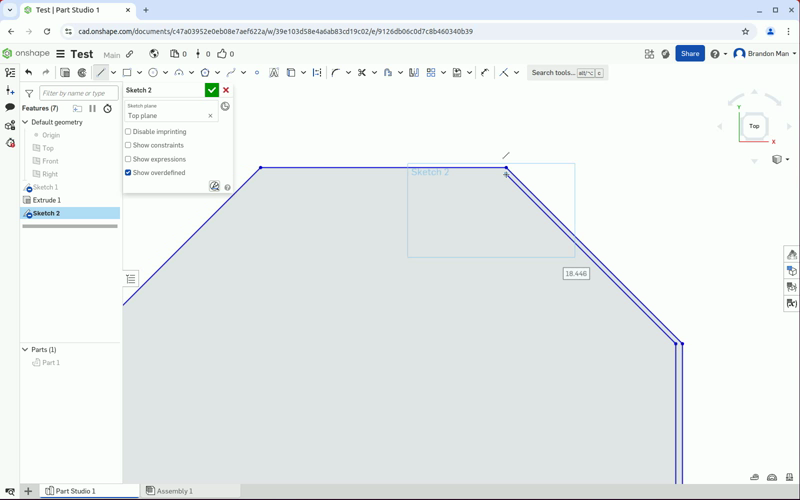
scroll(-6)
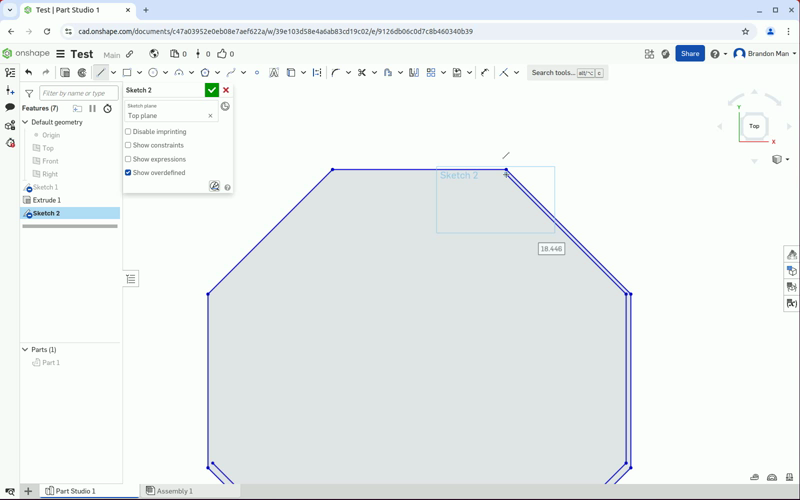
scroll(-6)
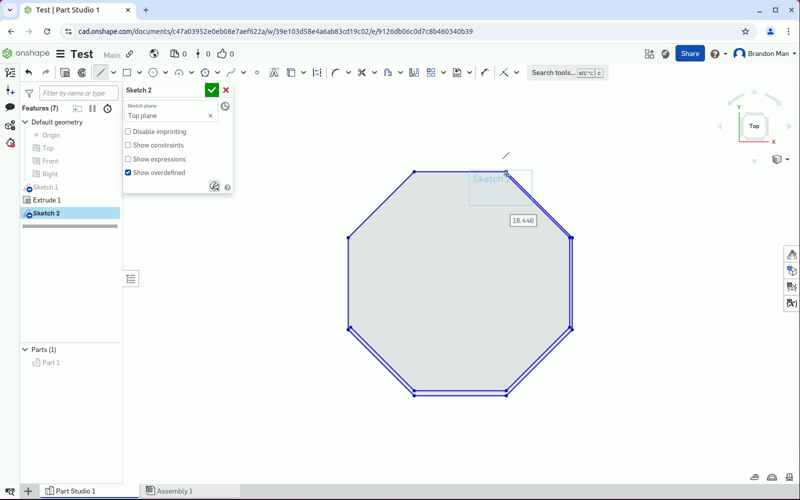
key_up(shift)
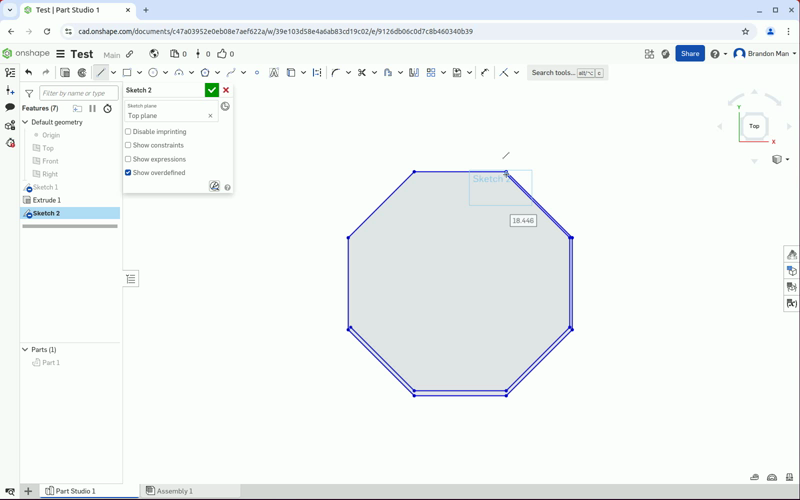
key_down(shift)
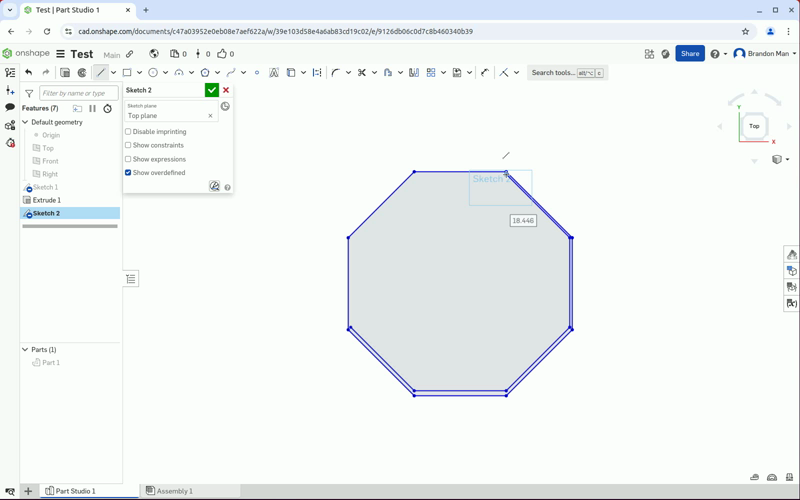
mouse_move(414, 174)
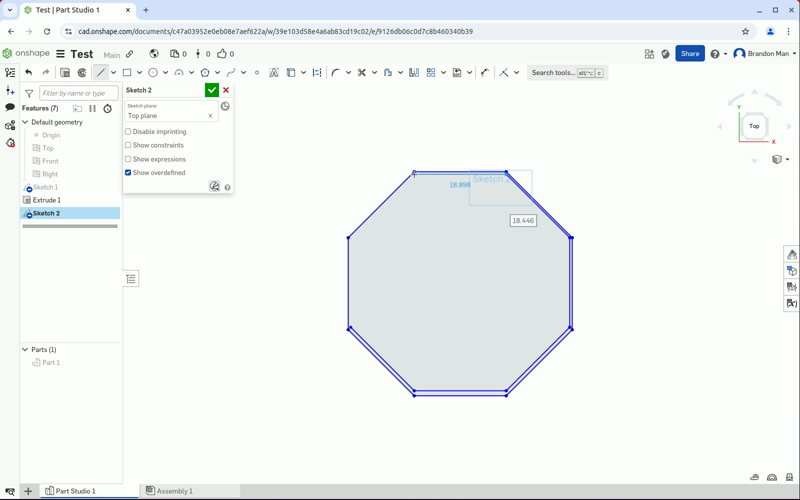
scroll(6)
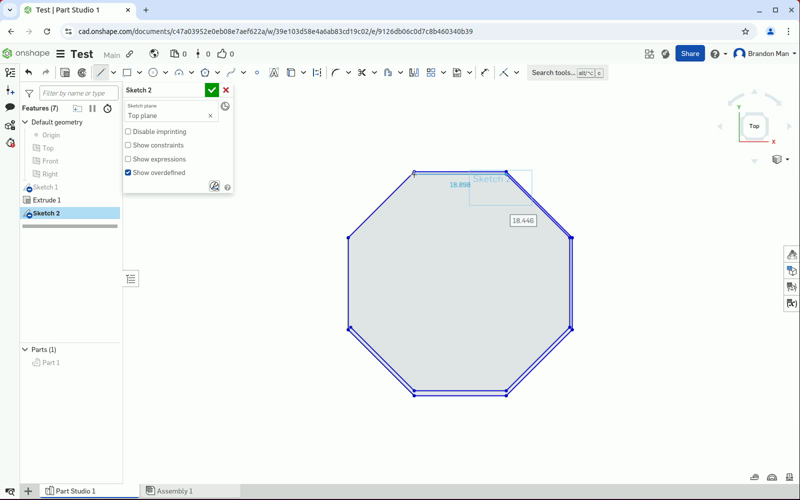
scroll(6)
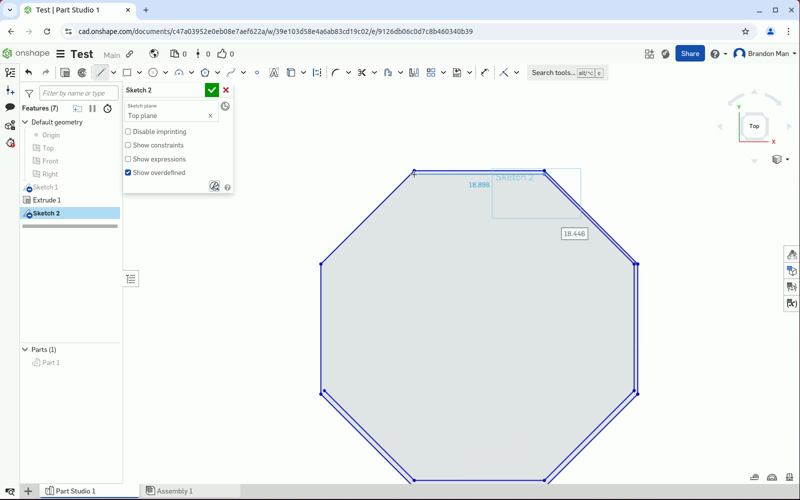
scroll(6)
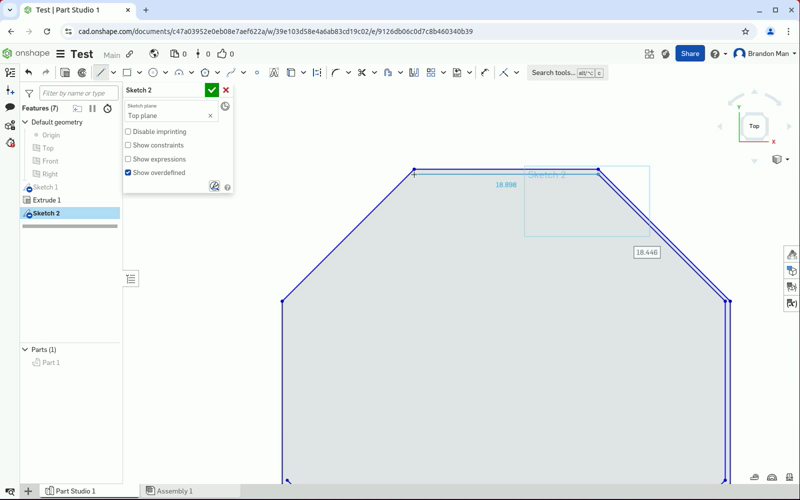
scroll(6)
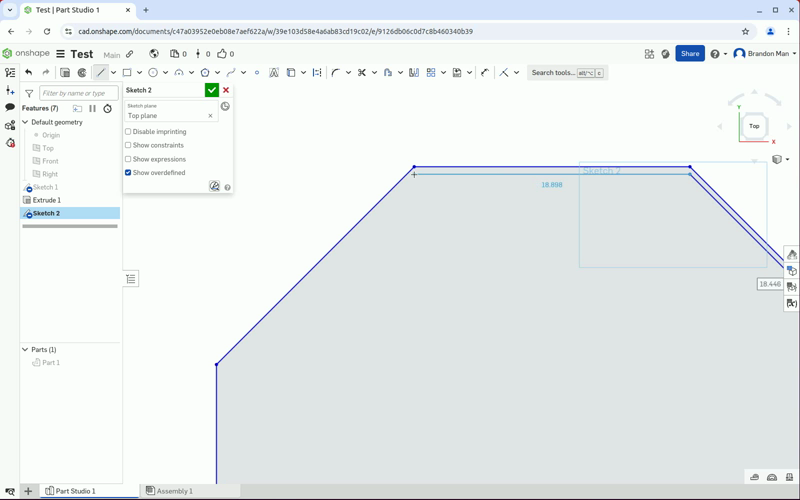
scroll(6)
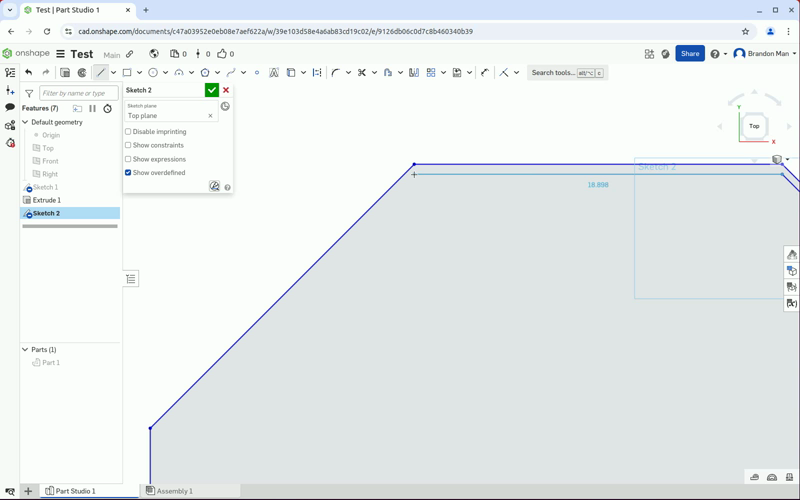
scroll(6)
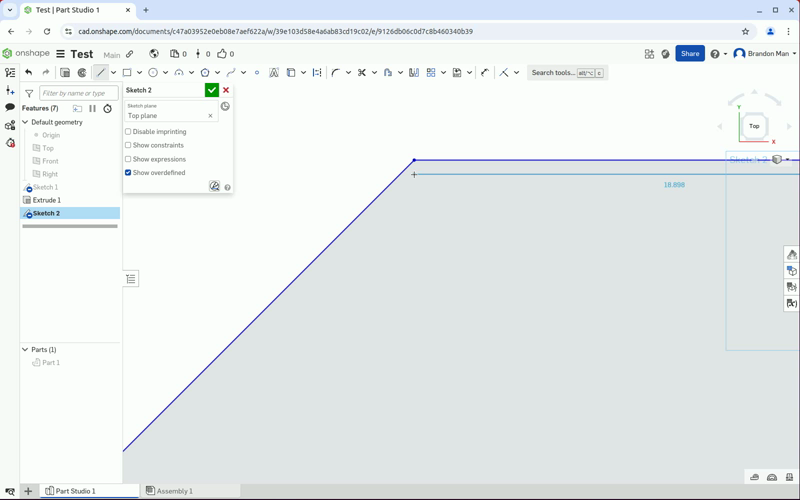
scroll(6)
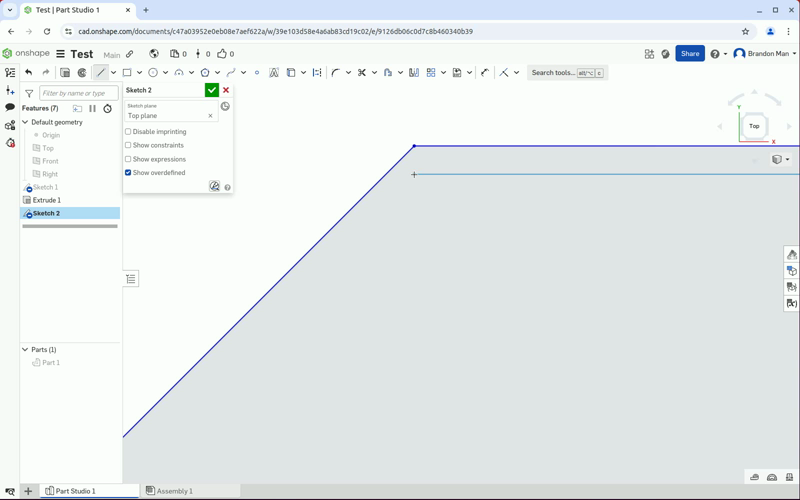
click(414, 174)
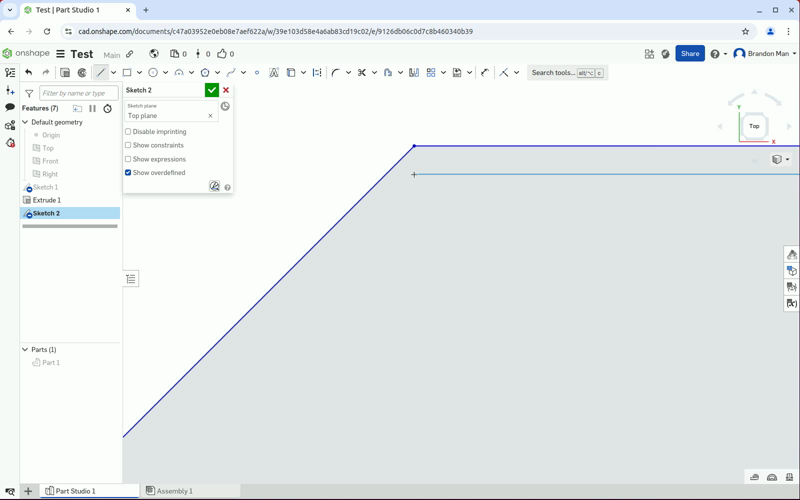
scroll(-6)
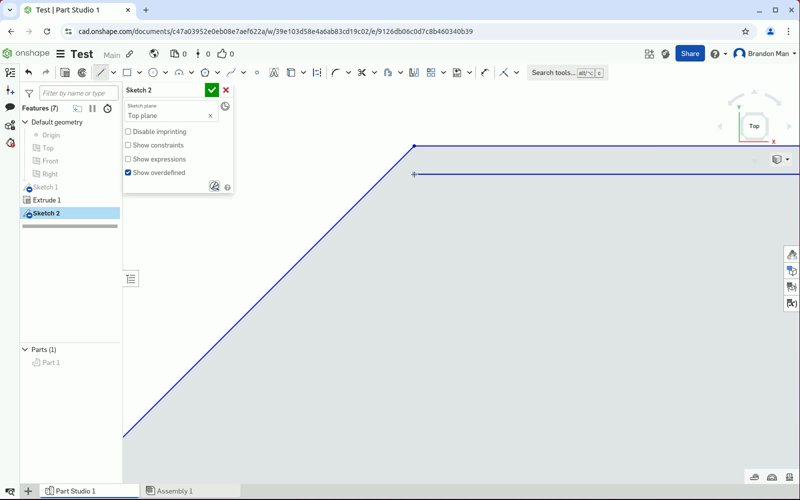
scroll(-6)
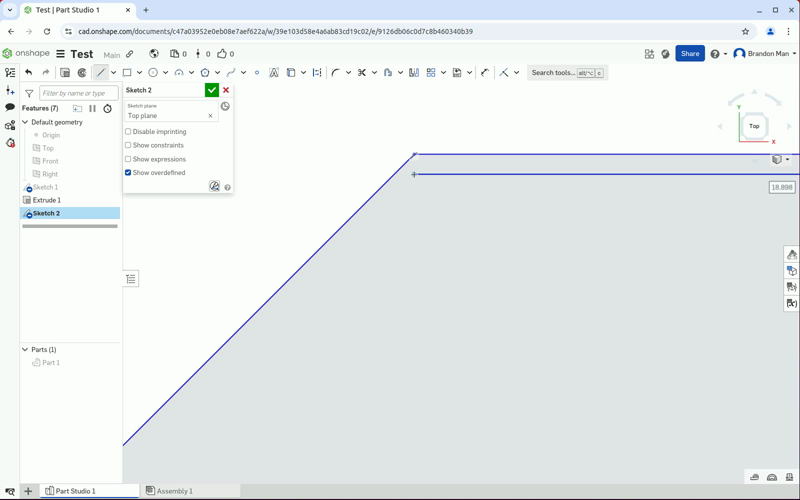
scroll(-6)
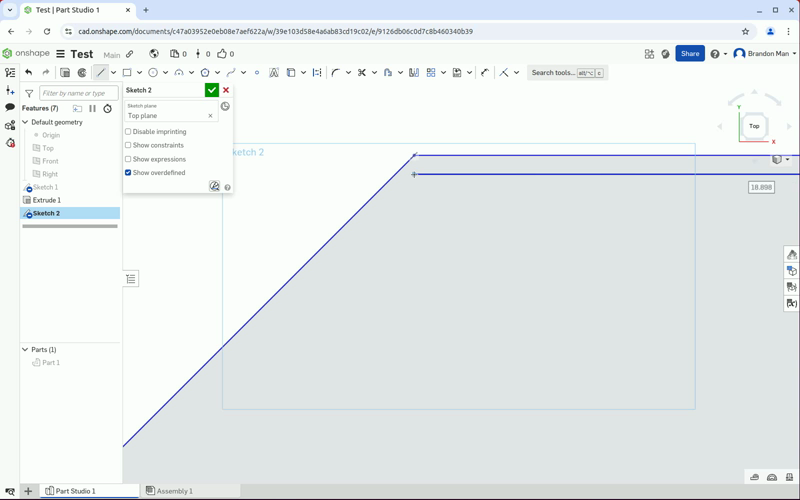
scroll(-6)
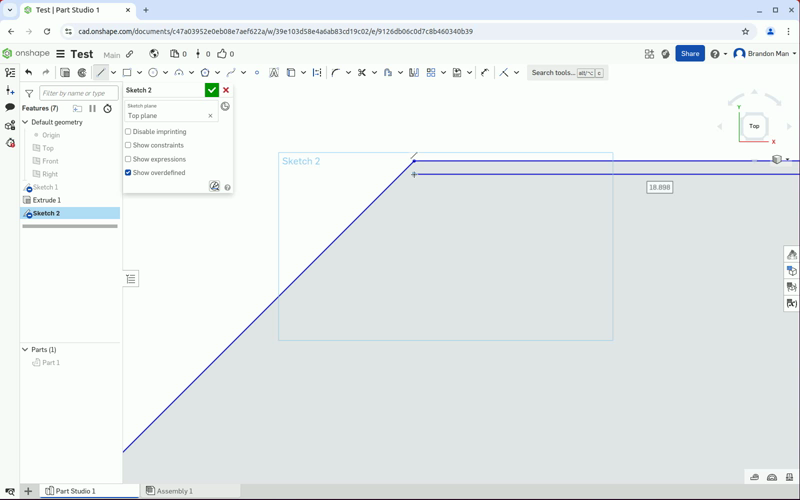
scroll(-6)
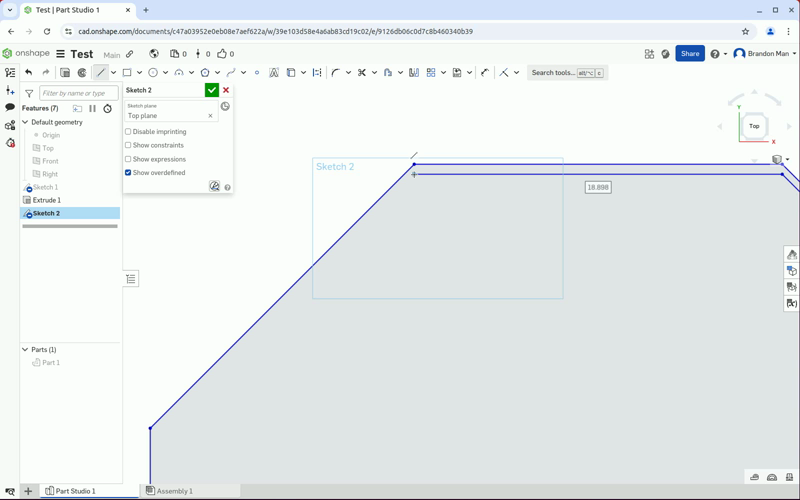
scroll(-6)
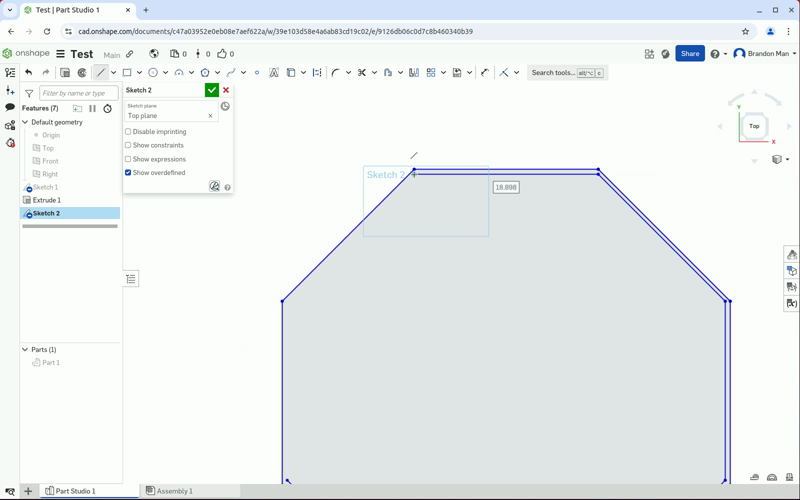
scroll(-6)
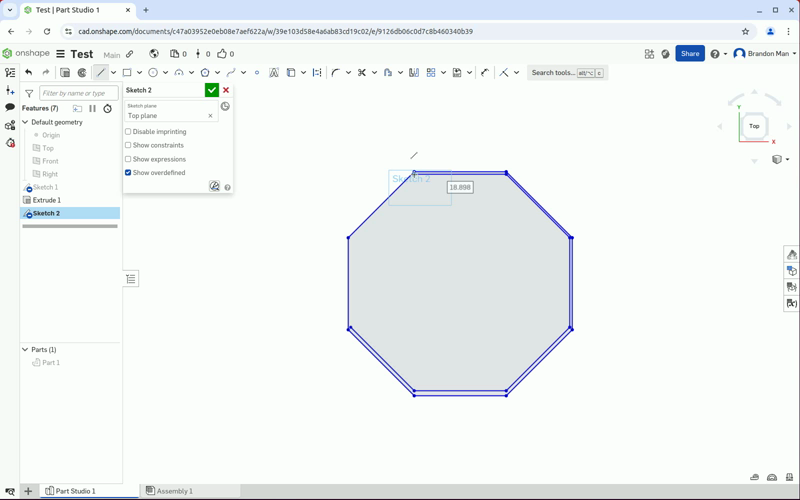
key_up(shift)
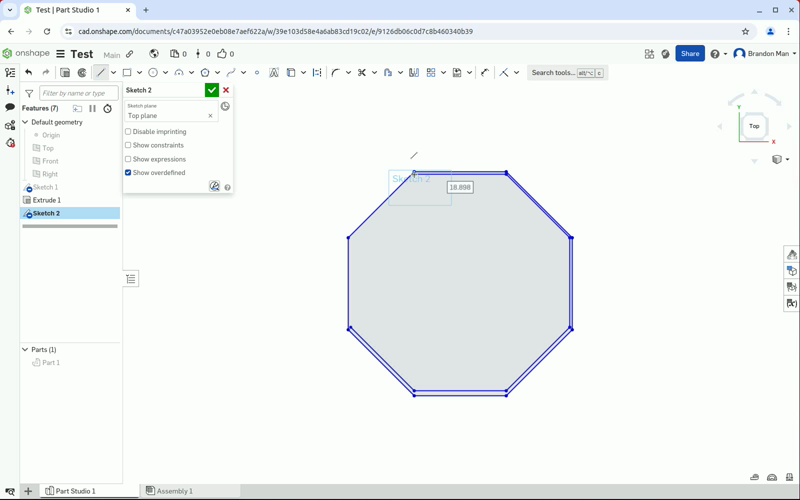
key_down(shift)
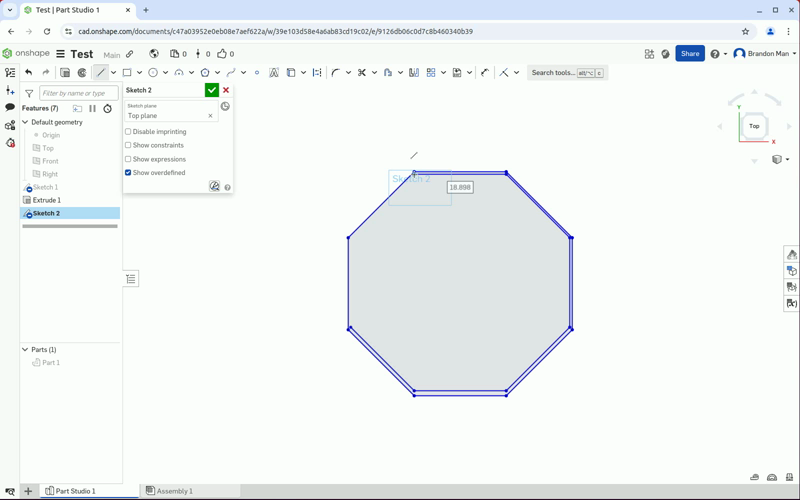
mouse_move(350, 237)
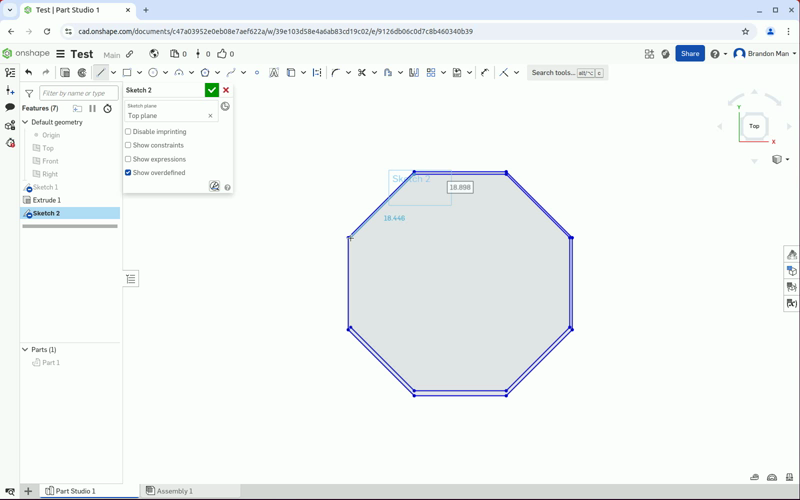
scroll(6)
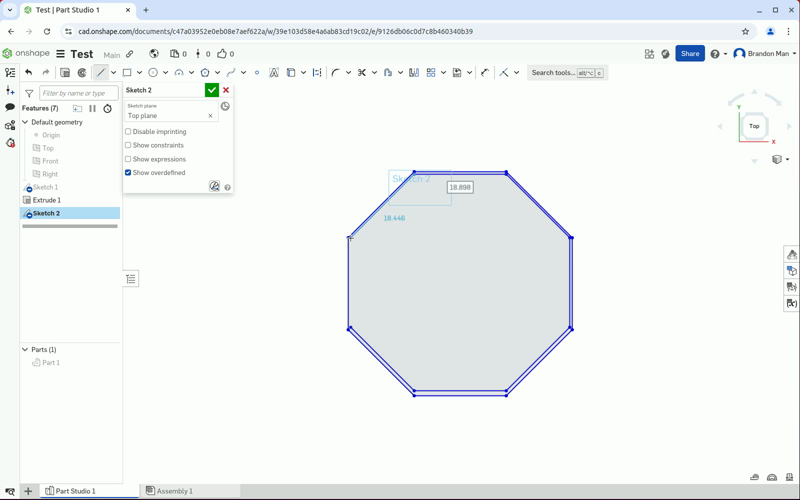
scroll(6)
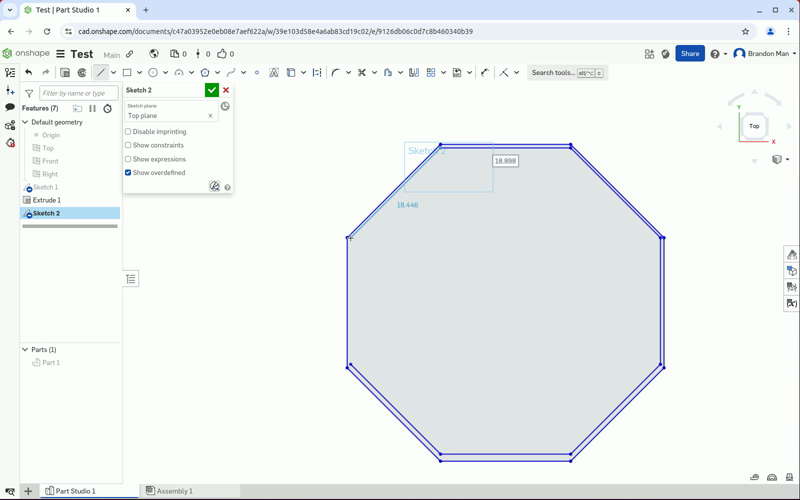
scroll(6)
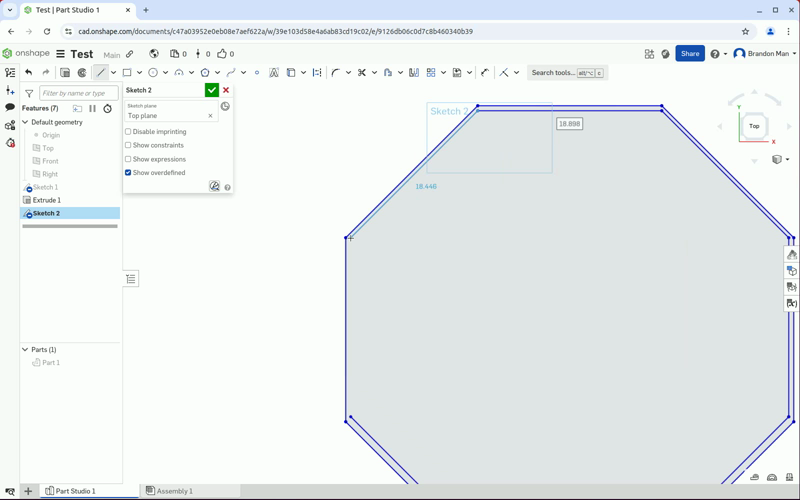
scroll(6)
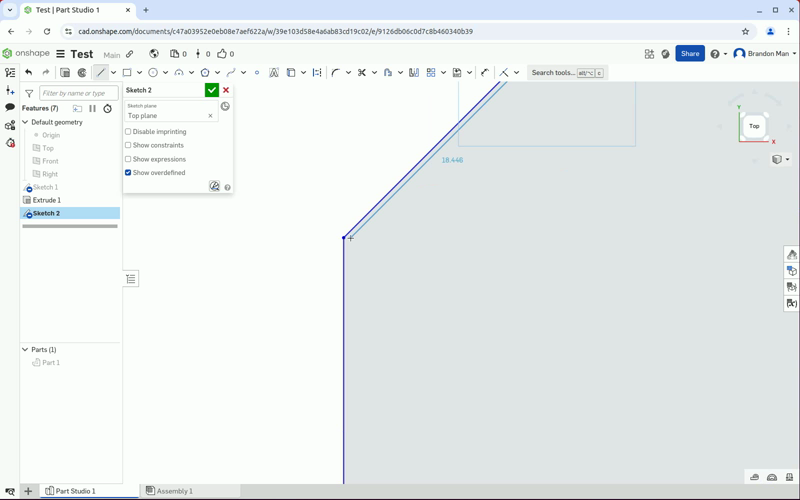
scroll(6)
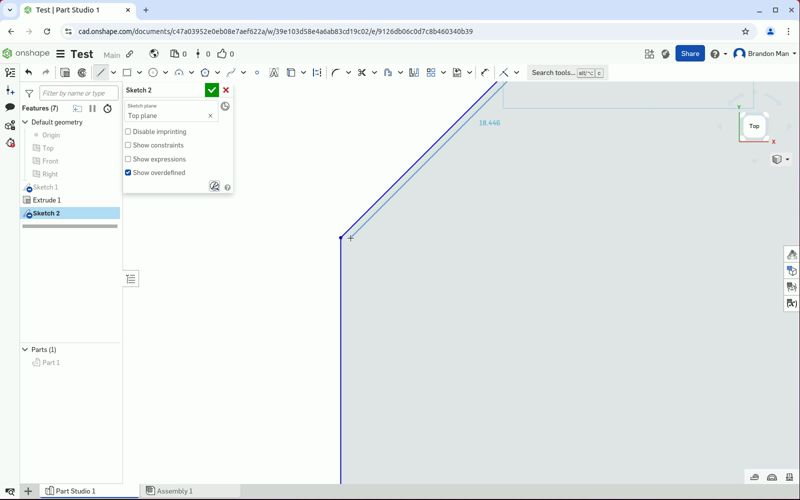
scroll(6)
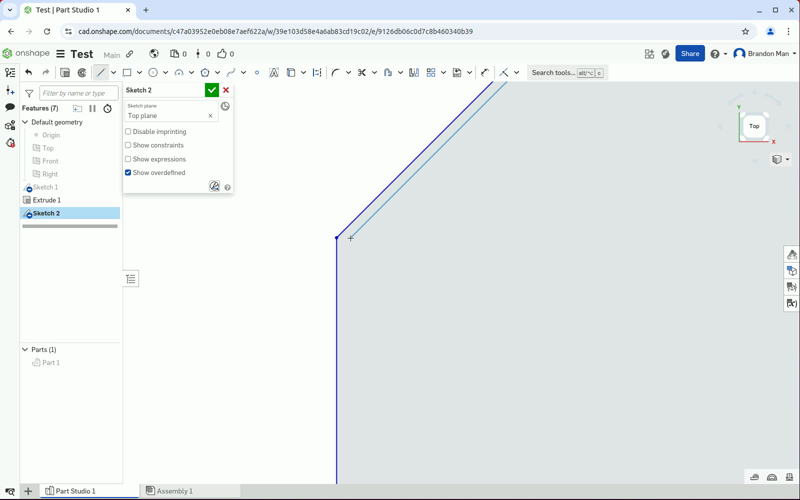
scroll(6)
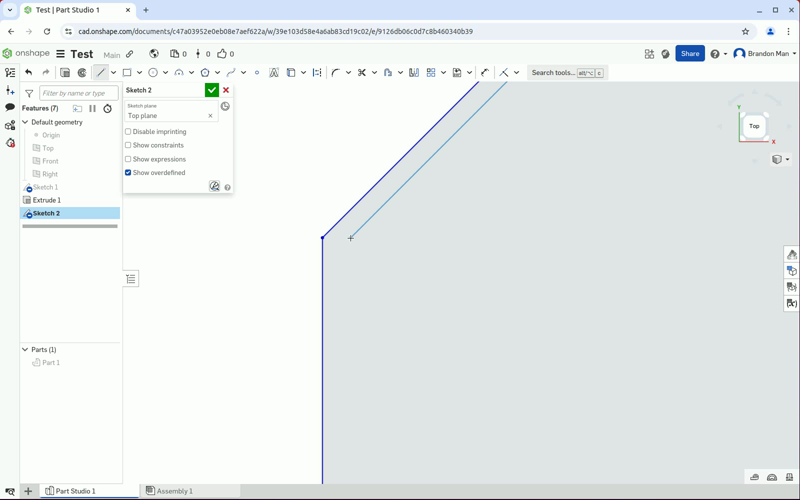
click(350, 237)
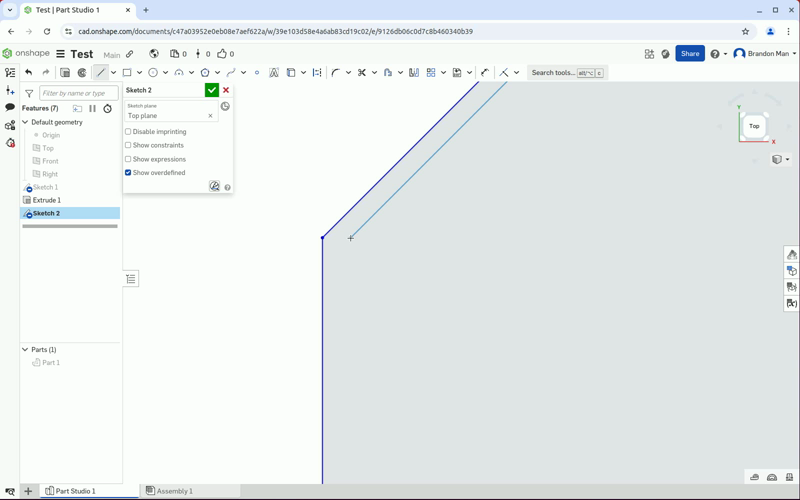
scroll(-6)
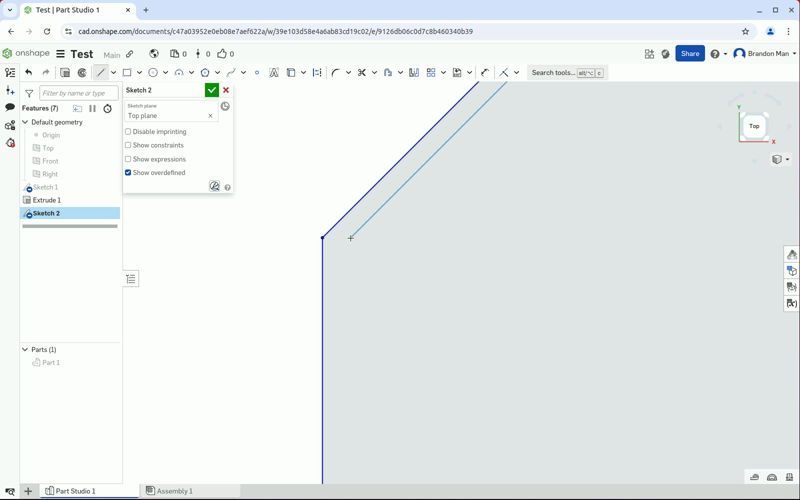
scroll(-6)
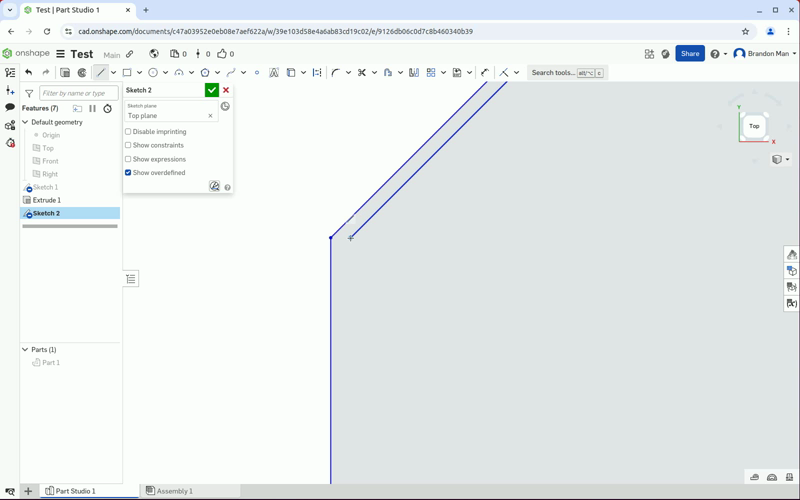
scroll(-6)
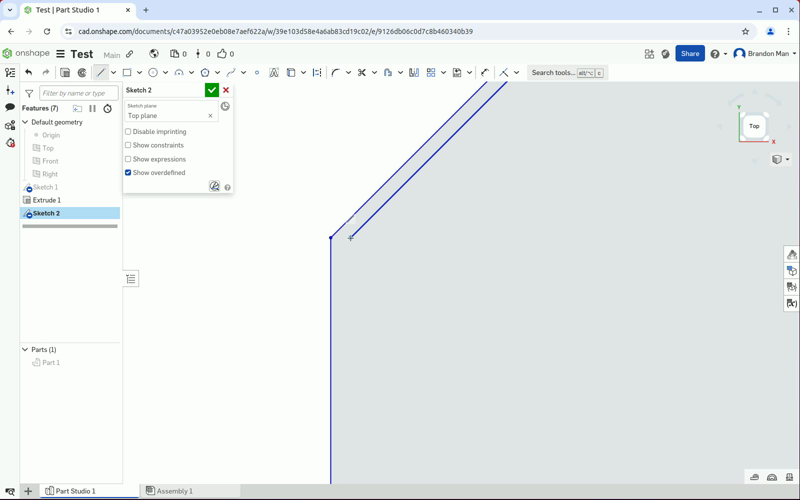
scroll(-6)
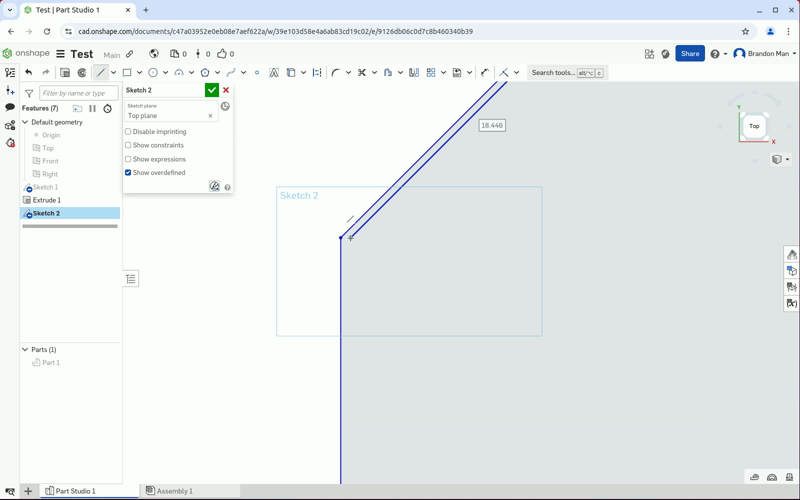
scroll(-6)
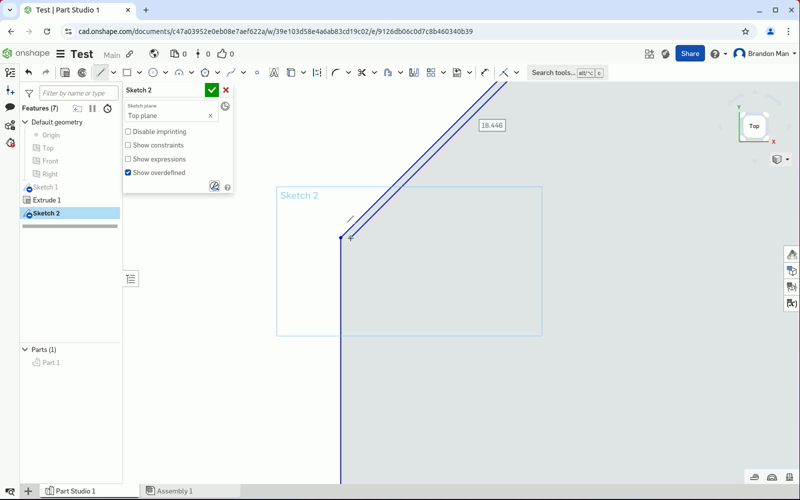
scroll(-6)
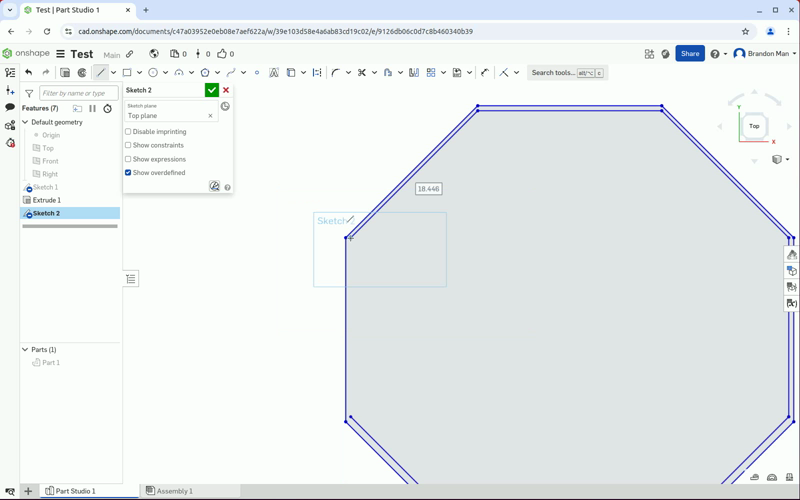
scroll(-6)
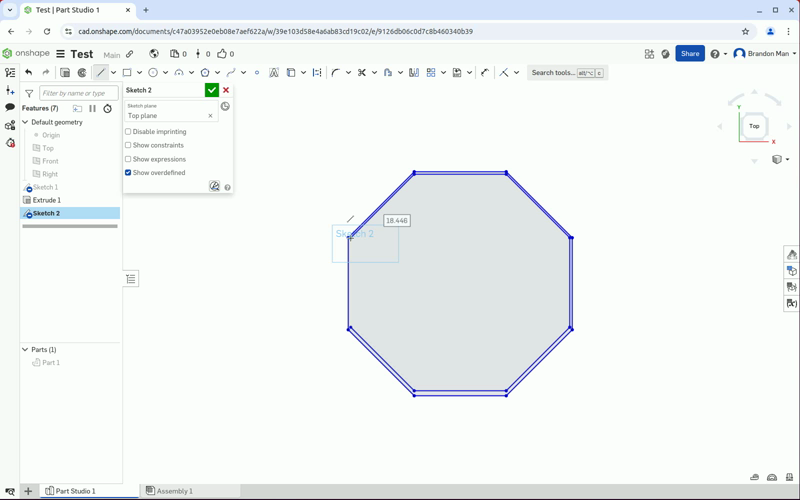
key_up(shift)
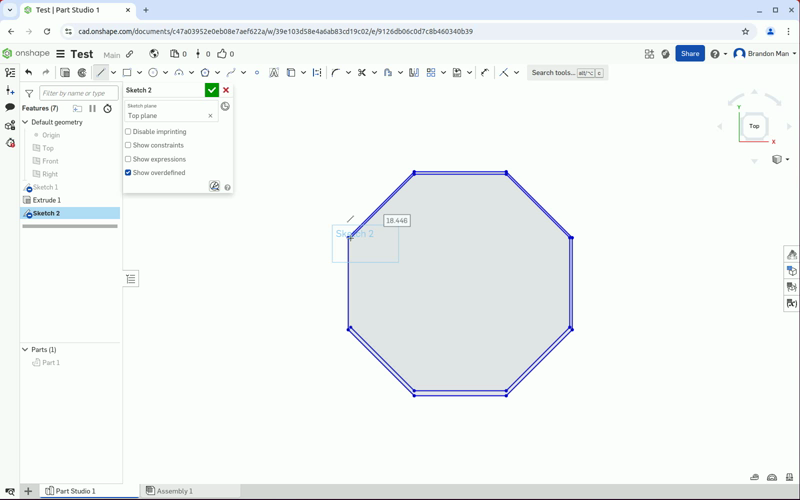
key_down(shift)
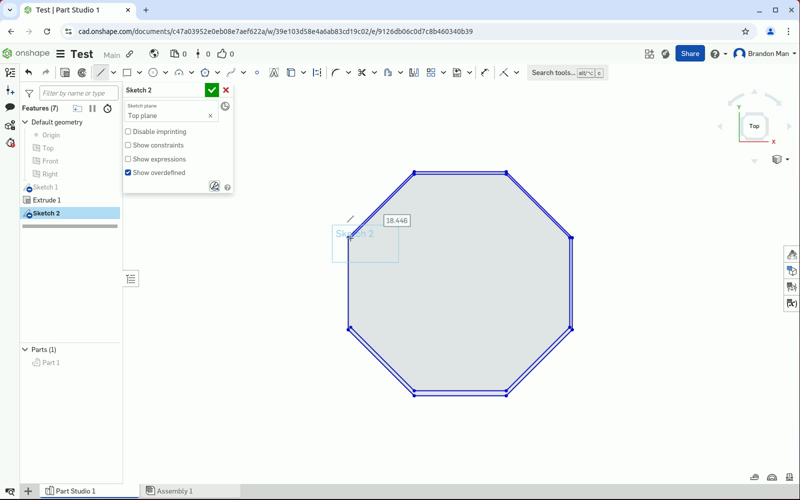
mouse_move(350, 327)
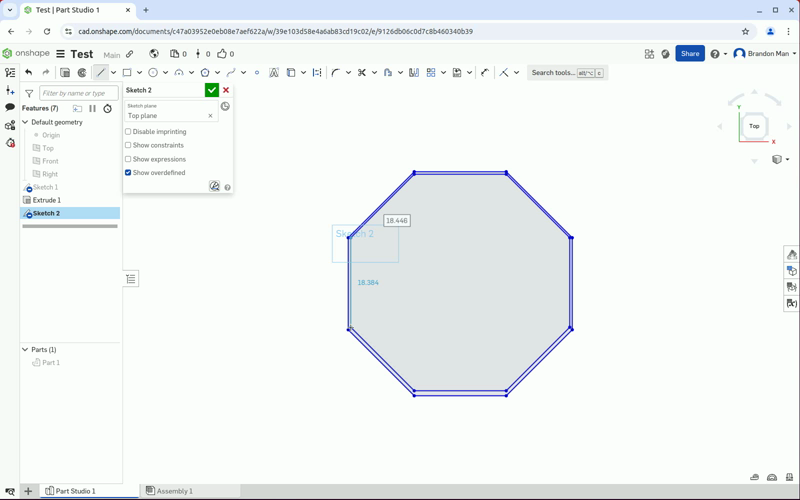
scroll(6)
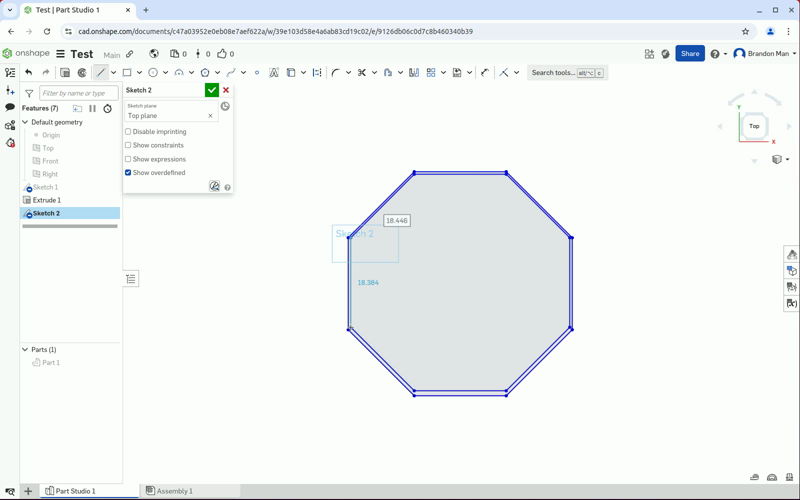
scroll(6)
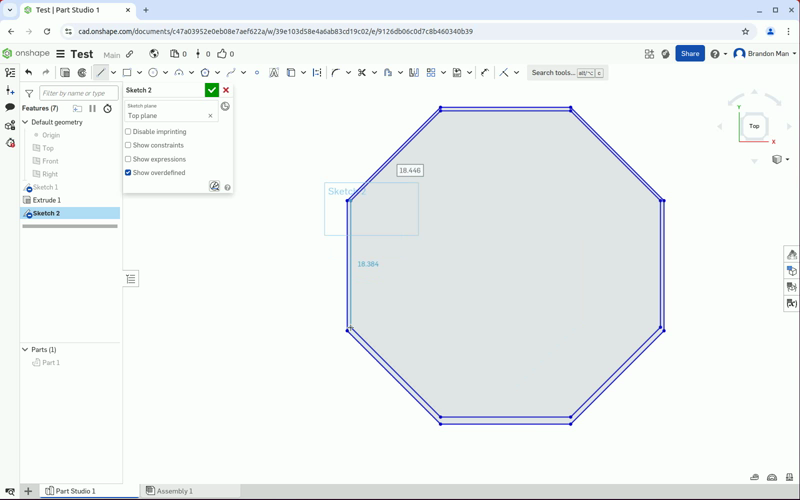
scroll(6)
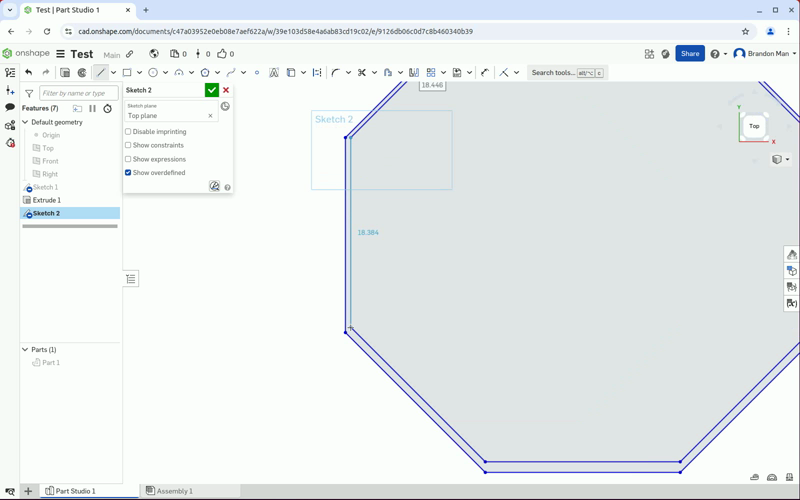
scroll(6)
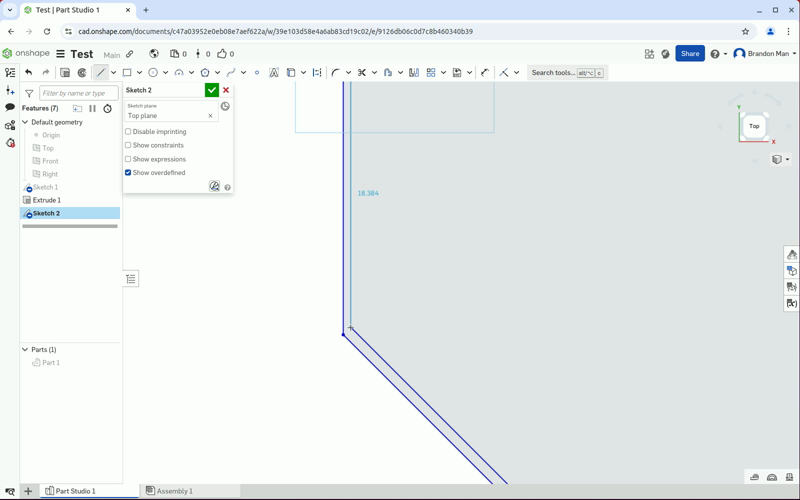
scroll(6)
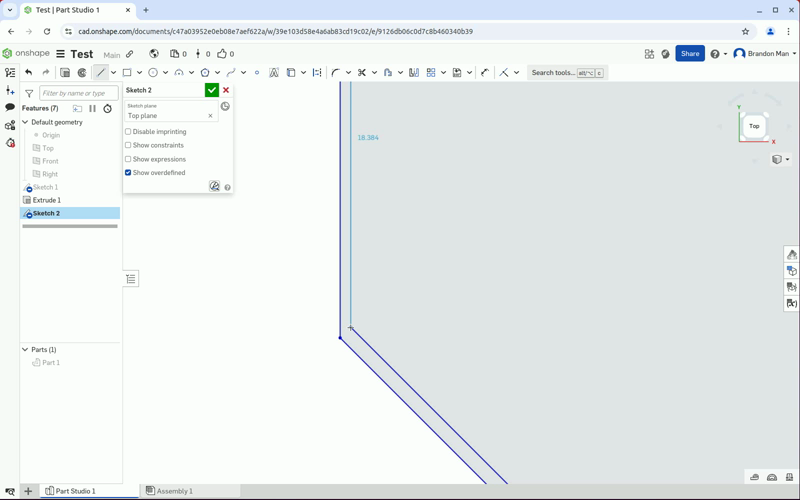
scroll(6)
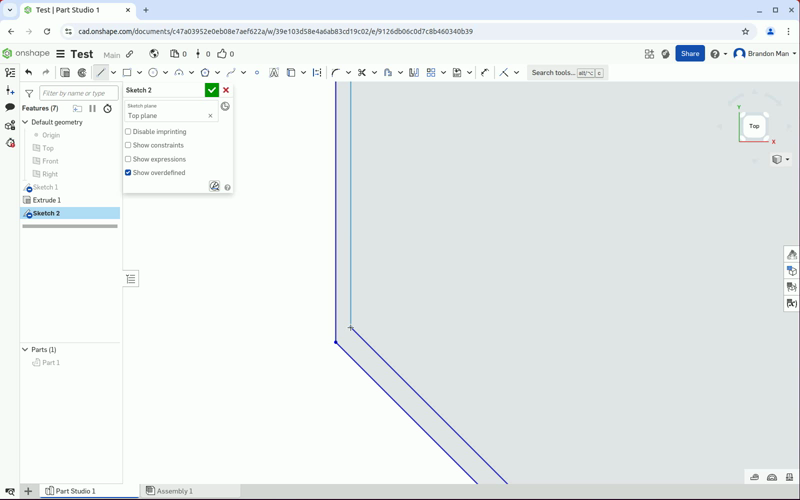
scroll(6)
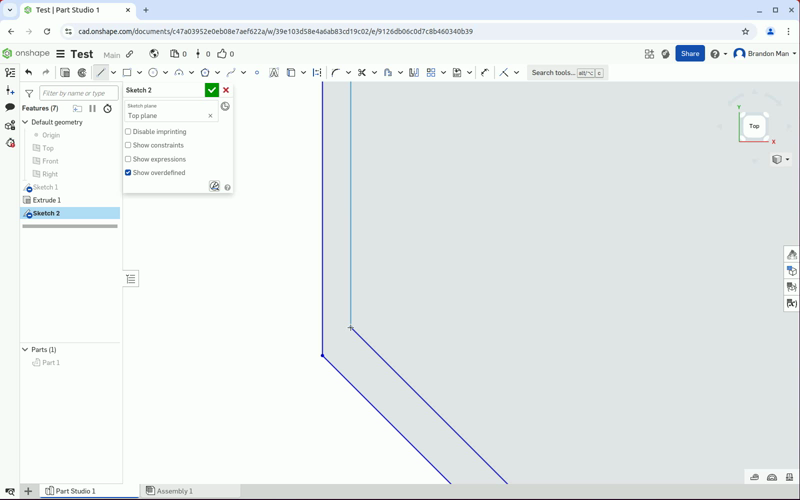
key_up(shift)
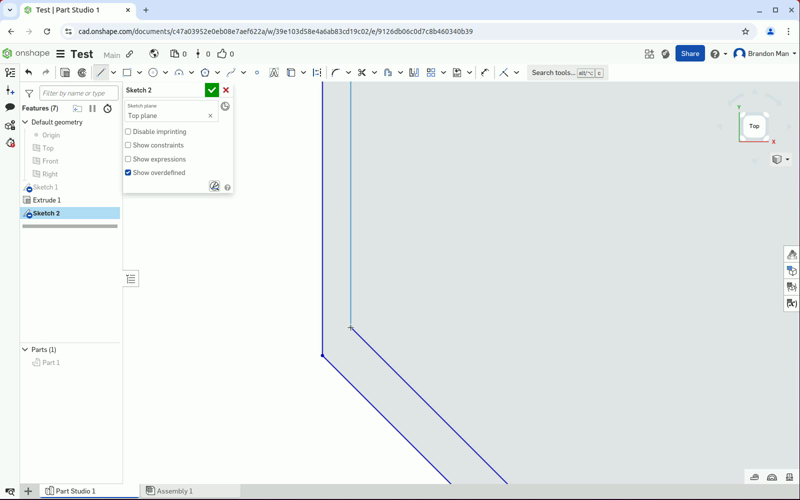
click(350, 327)
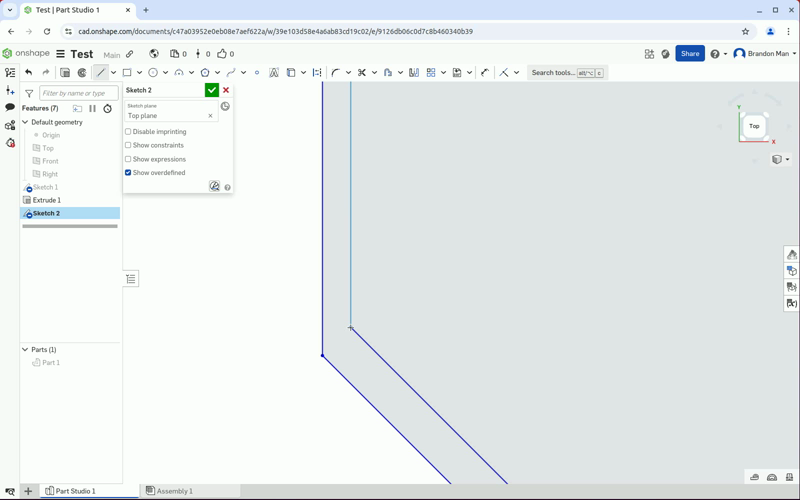
scroll(-6)
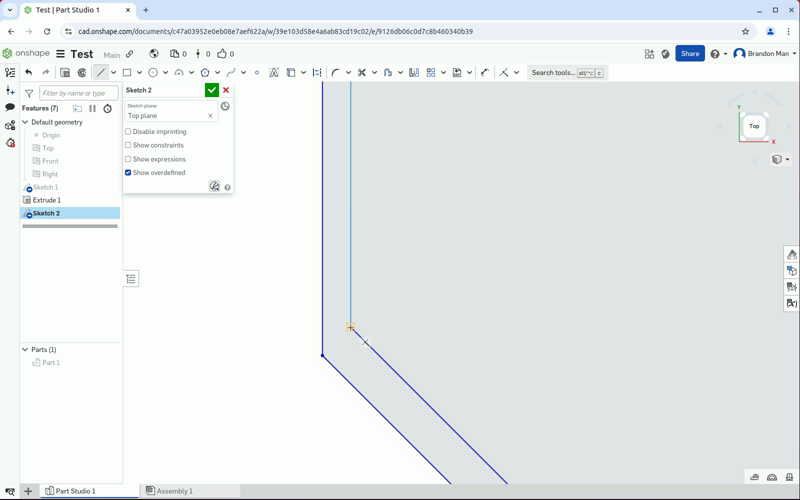
scroll(-6)
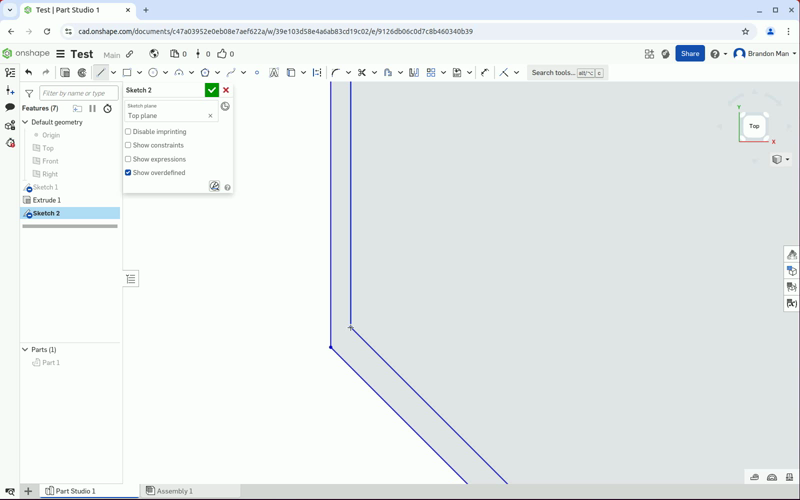
scroll(-6)
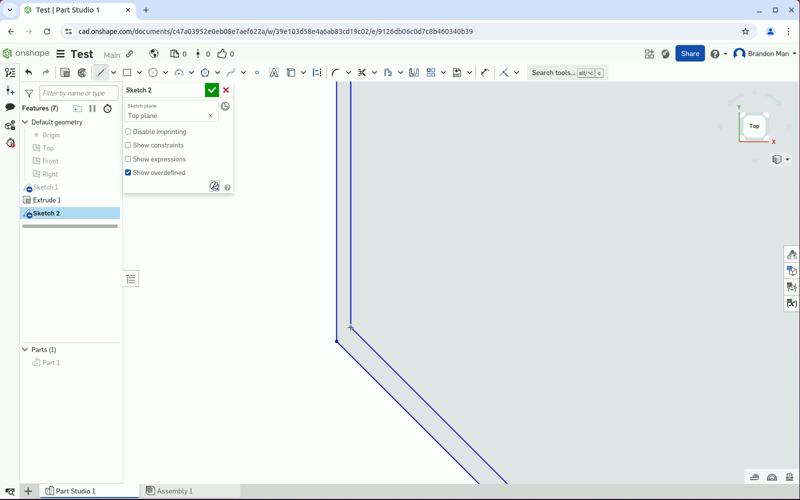
scroll(-6)
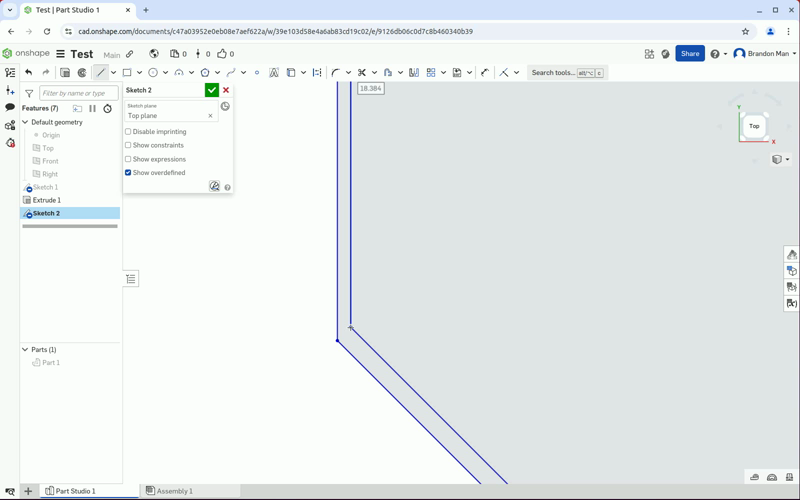
scroll(-6)
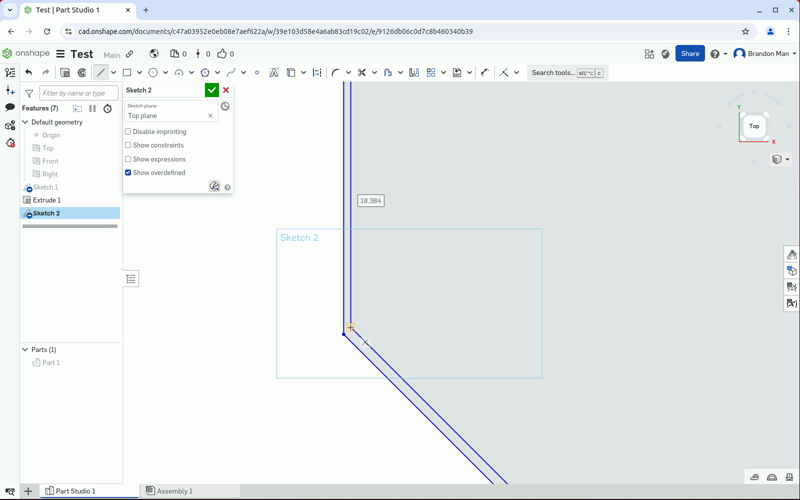
scroll(-6)
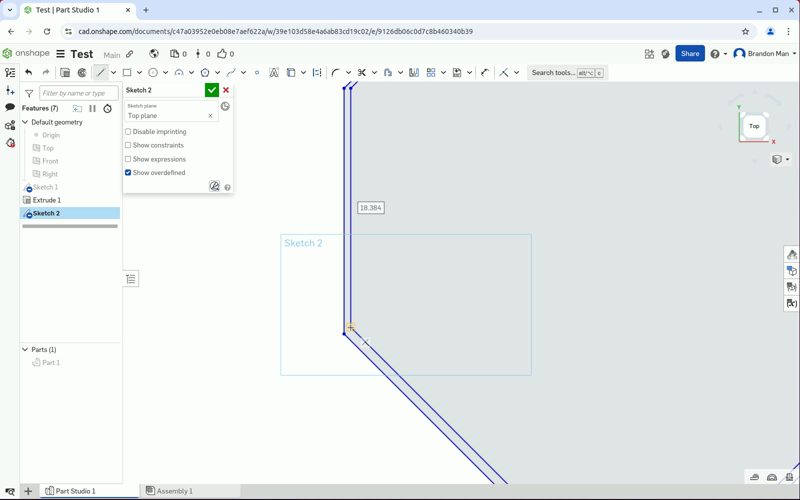
scroll(-6)
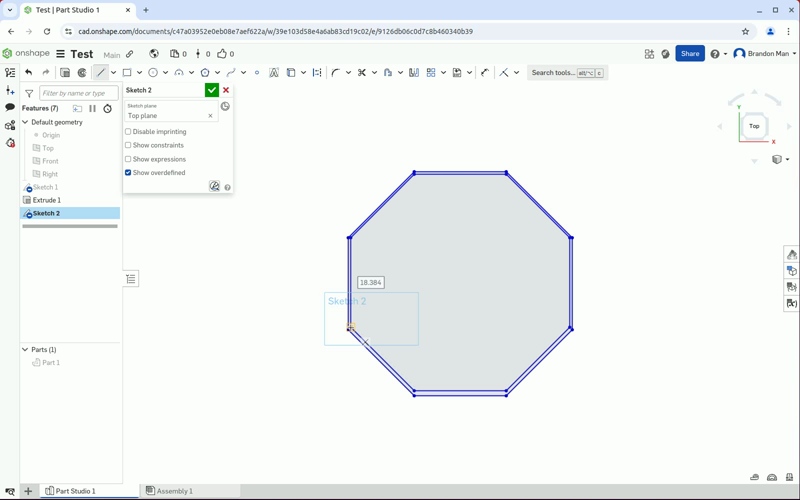
key(esc)
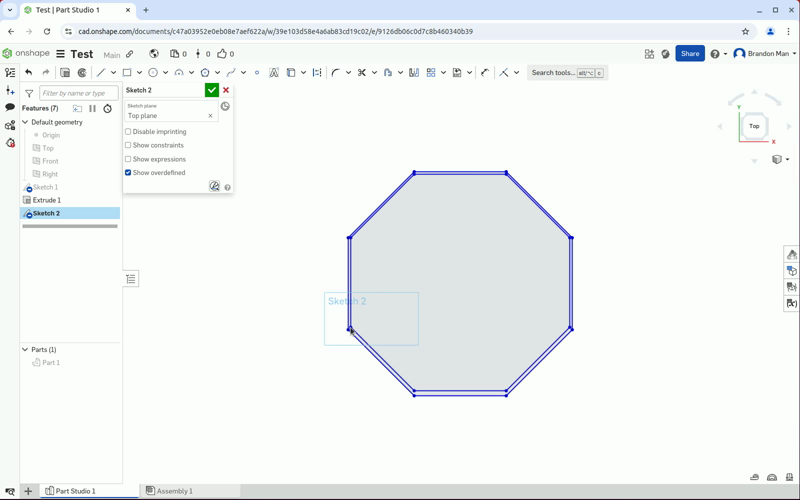
mouse_move(441, 394)
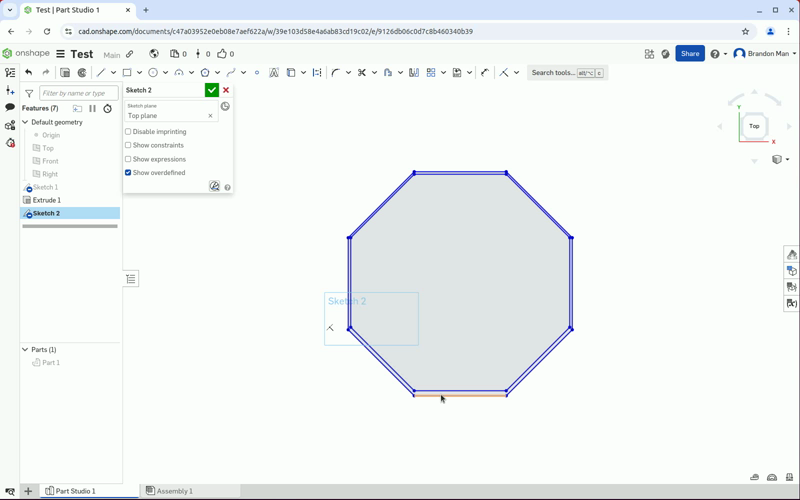
click(441, 394)
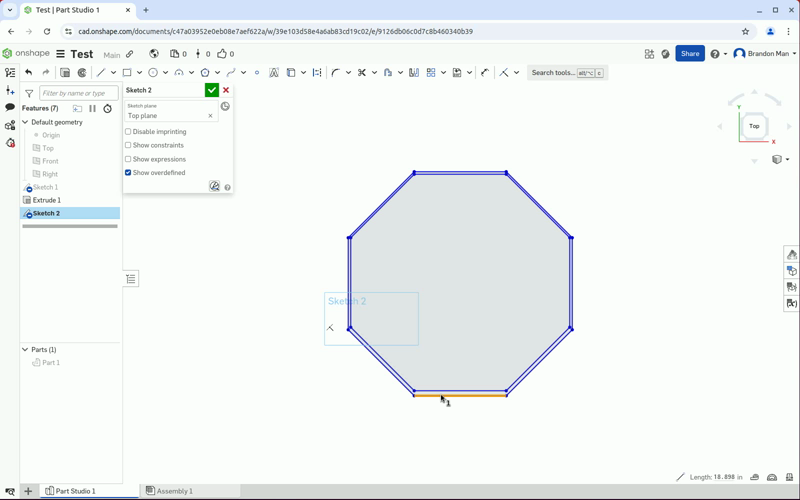
mouse_move(73, 352)
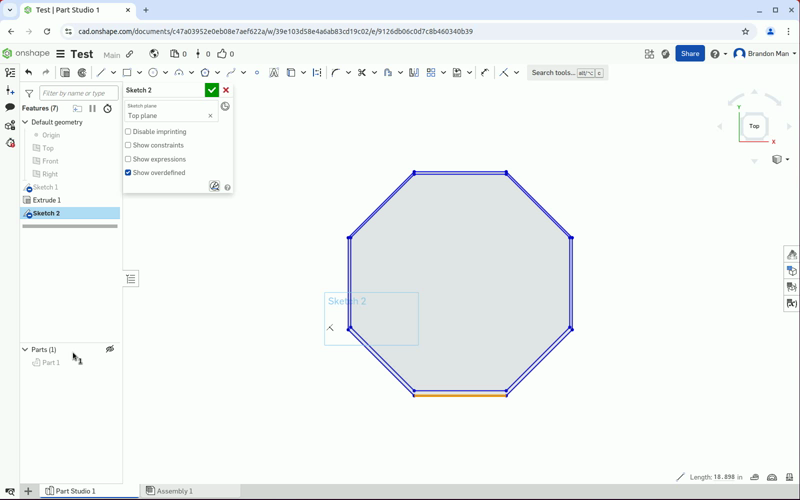
key(shift+y)
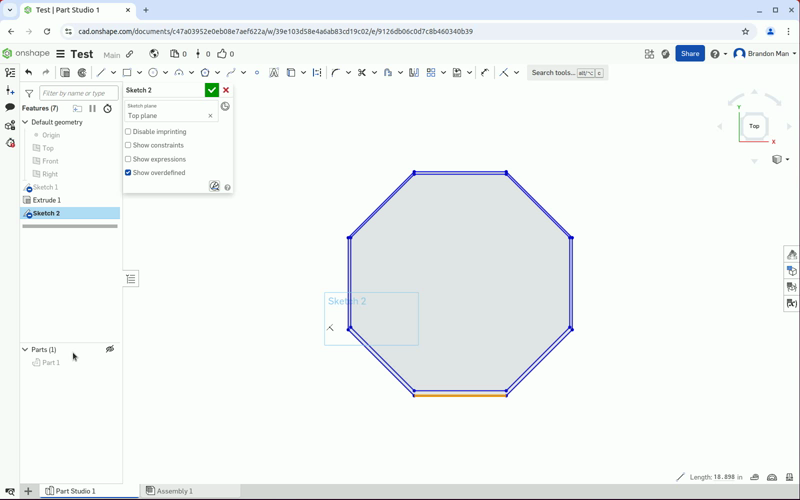
key(shift+e)
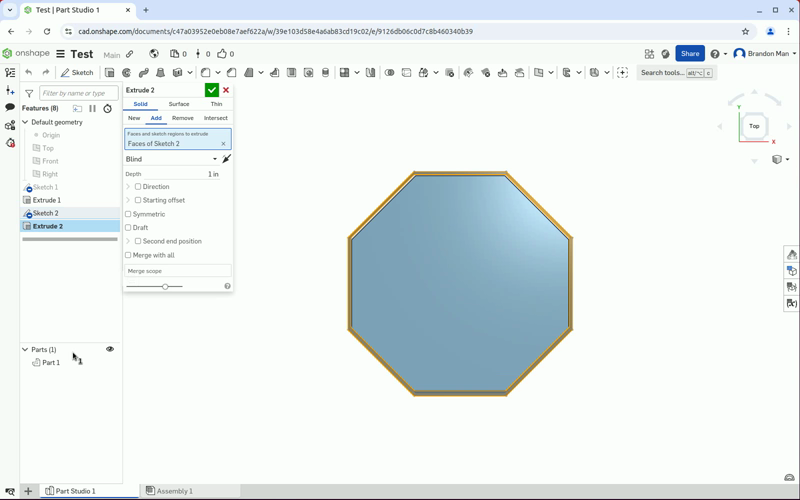
mouse_move(143, 106)
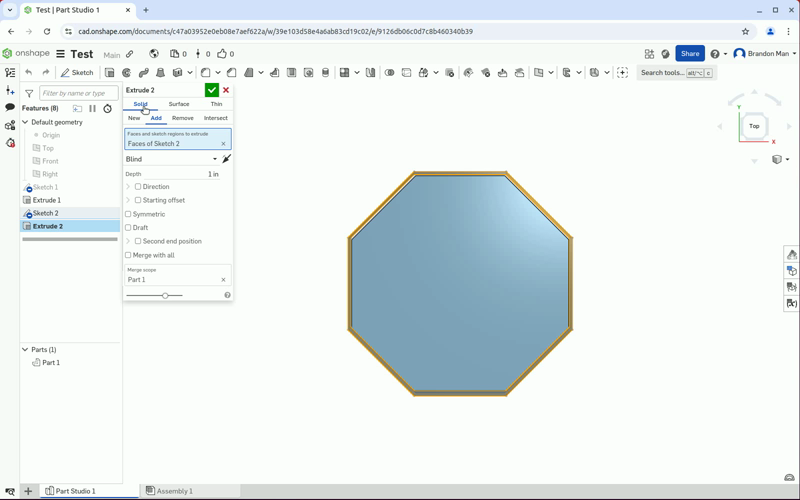
click(143, 106)
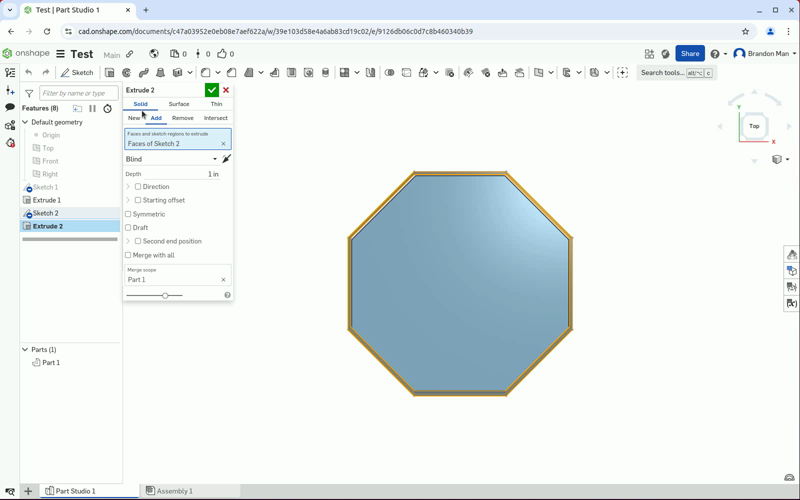
mouse_move(137, 120)
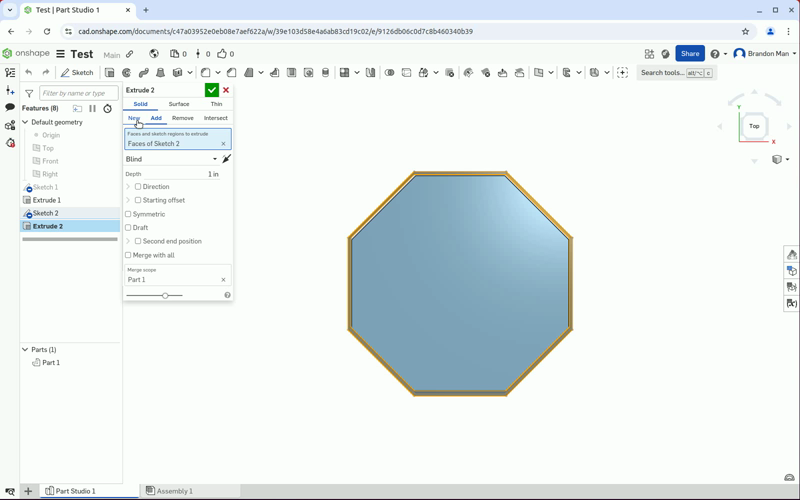
click(137, 120)
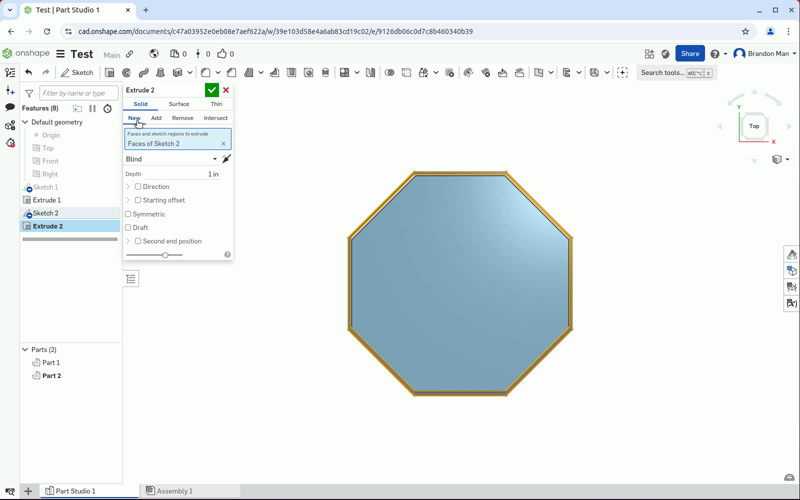
key(tab, 4)
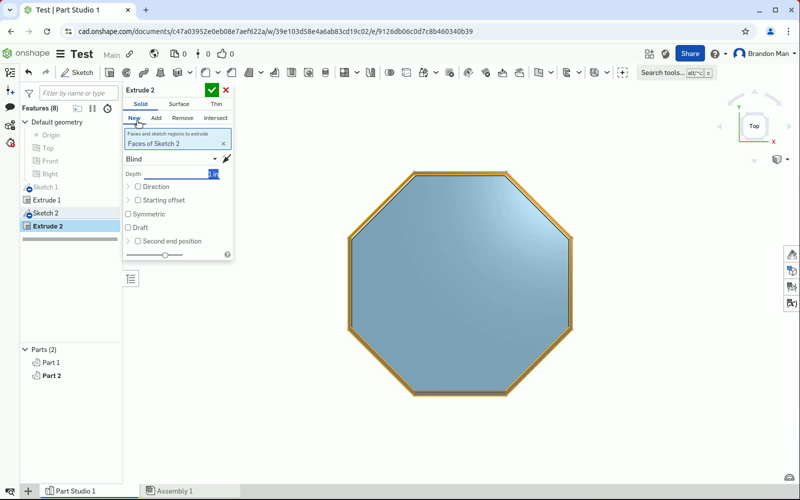
text(1.685)
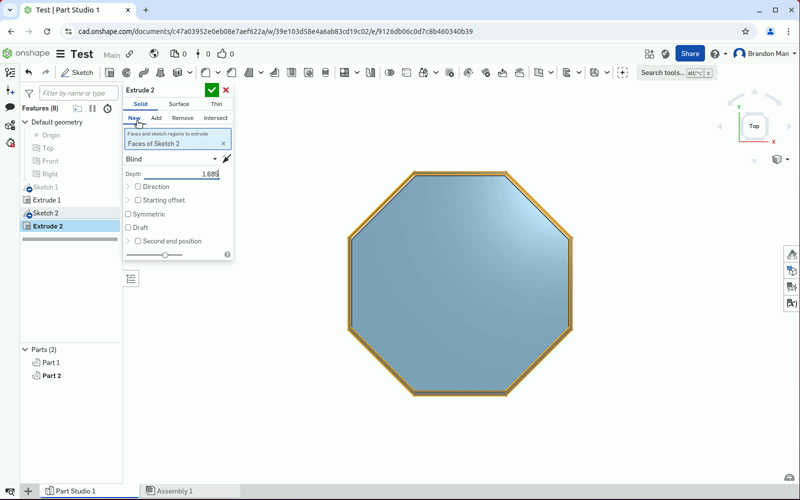
key(enter)
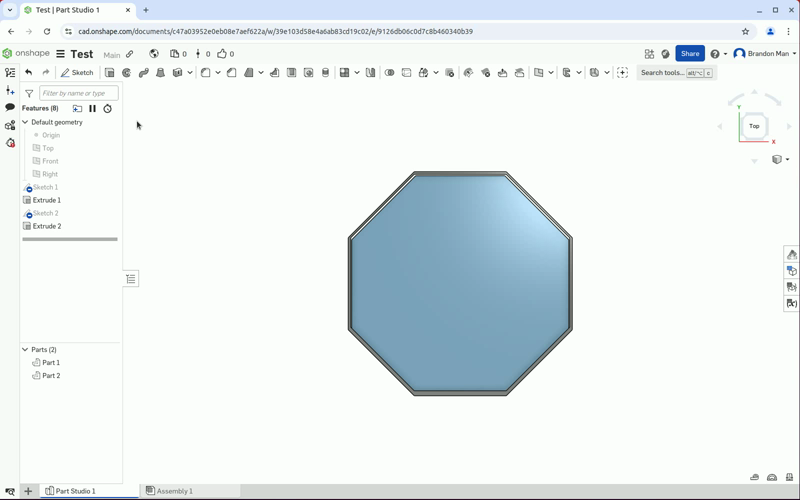
key(shift+h)
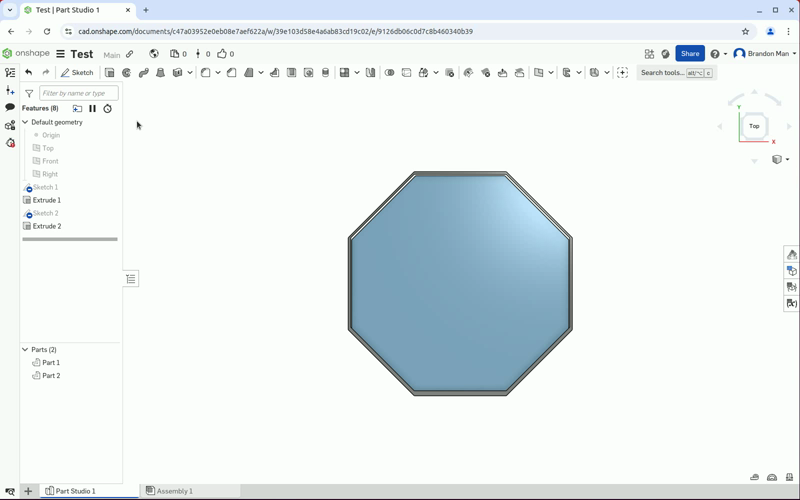
key(shift+h)
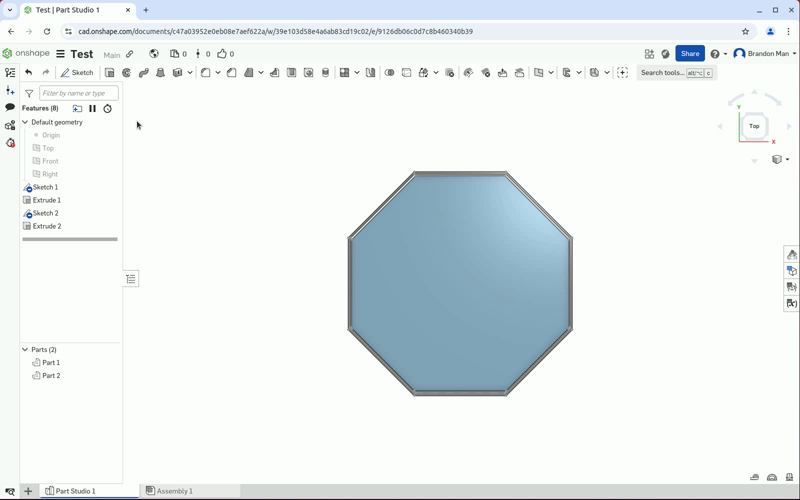
key(shift+7)
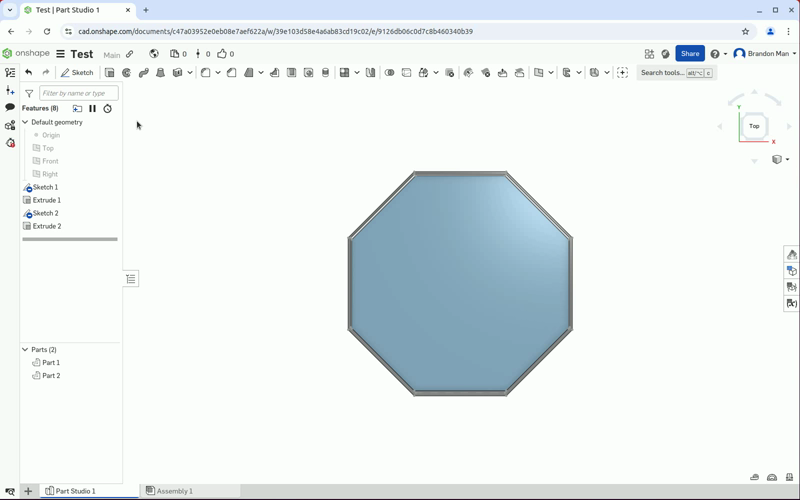
key(up, 3)
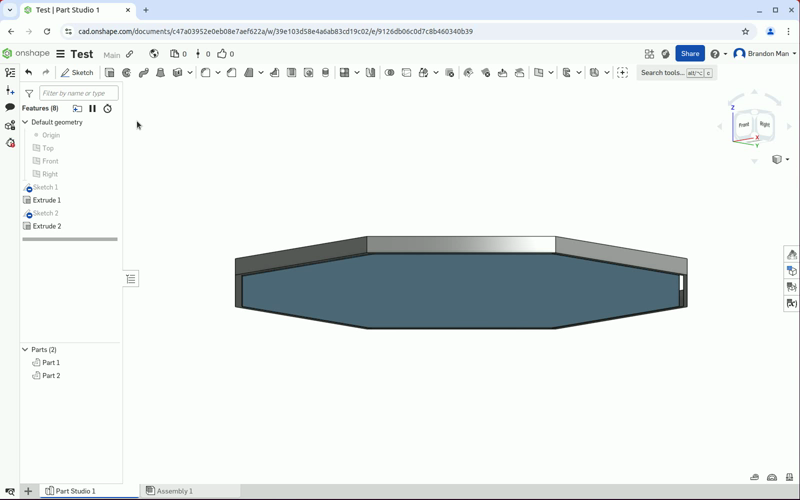
key(left, 3)
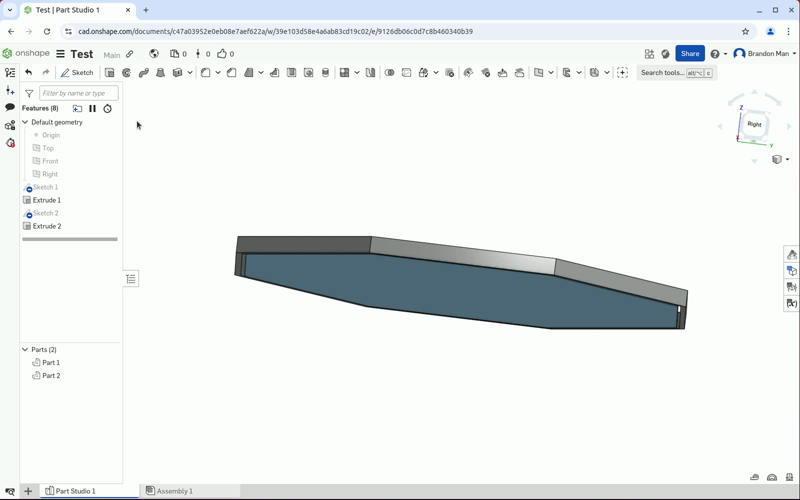
key(right, 3)
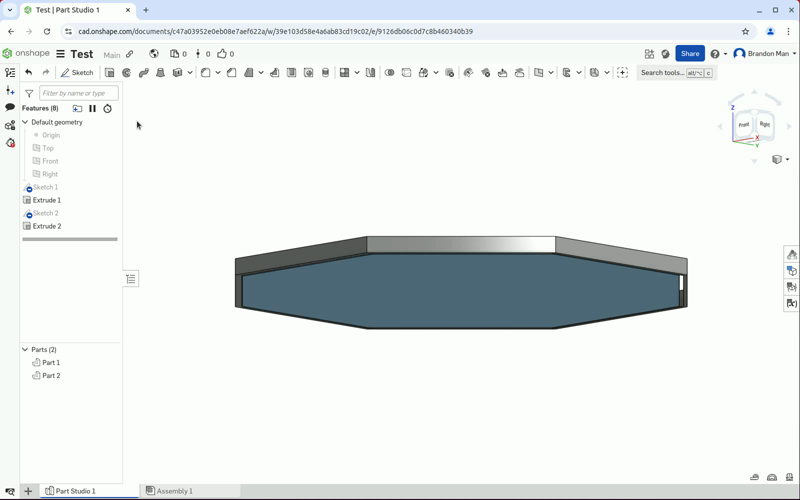
key(down, 3)
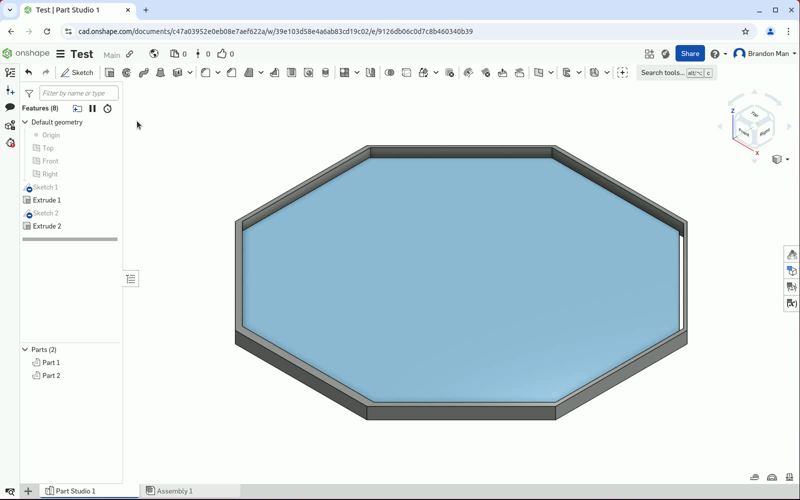
mouse_move(73, 189)
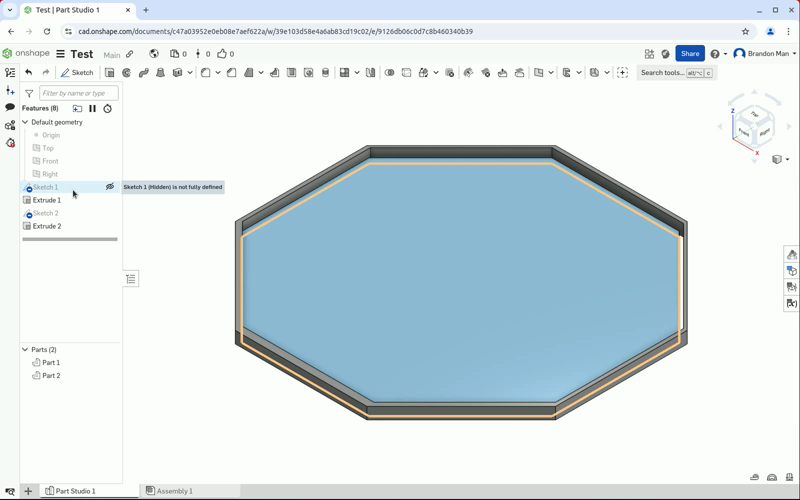
click(73, 189)